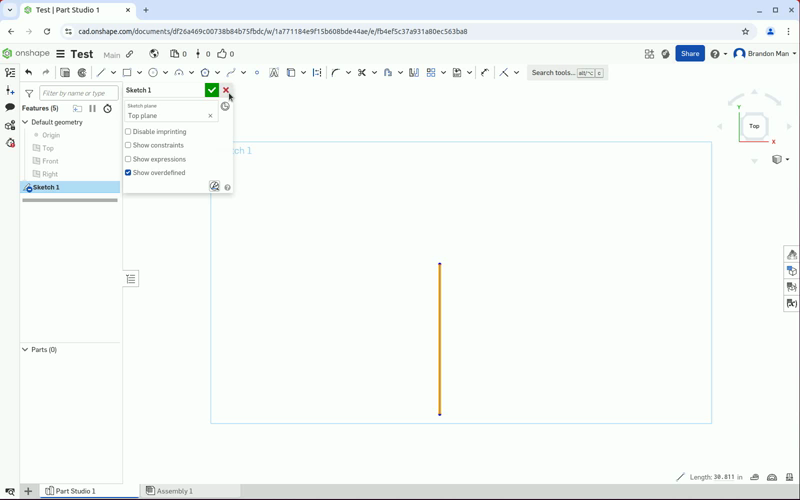
key(shift+h)
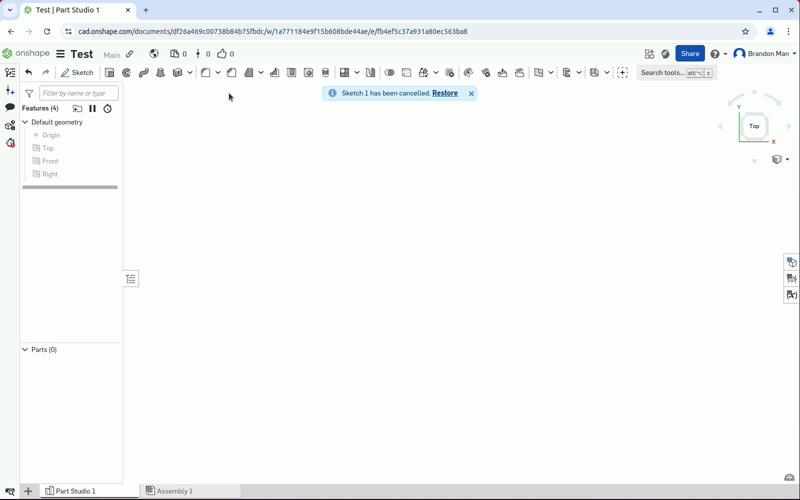
mouse_move(73, 352)
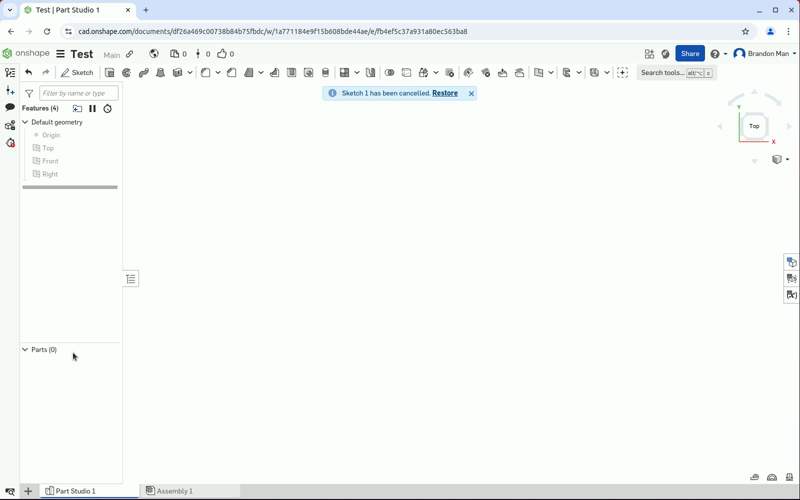
key(y)
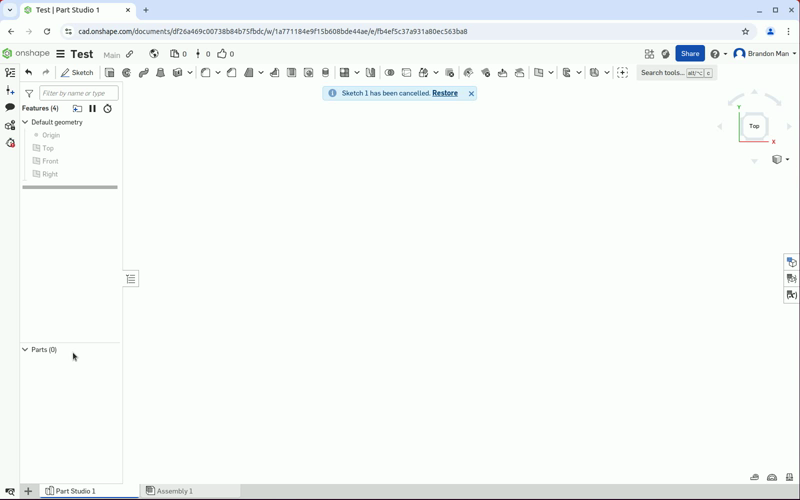
key(shift+p)
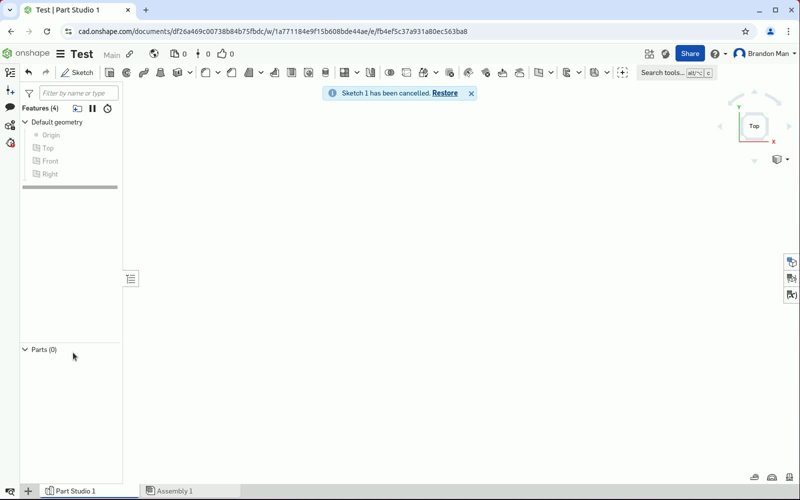
key(space)
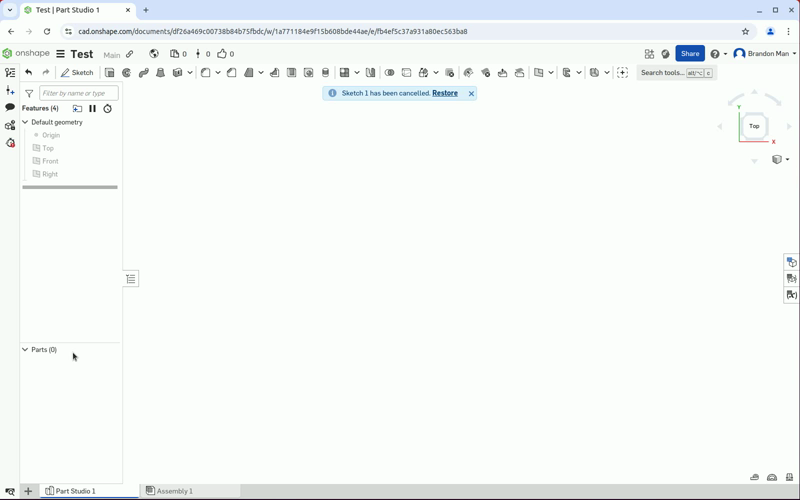
key_down(shift)
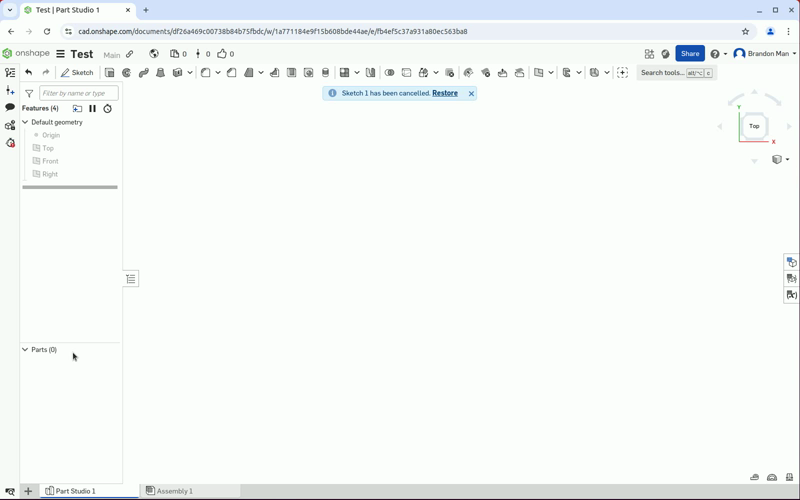
key(up)
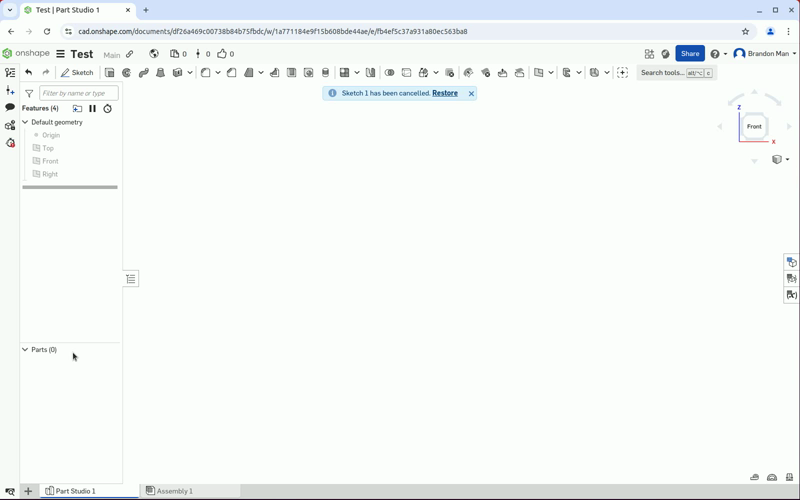
key_up(shift)
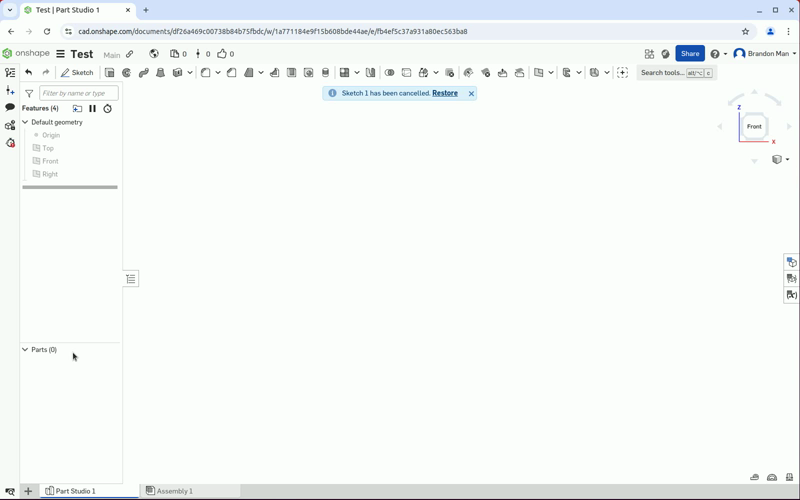
key(space)
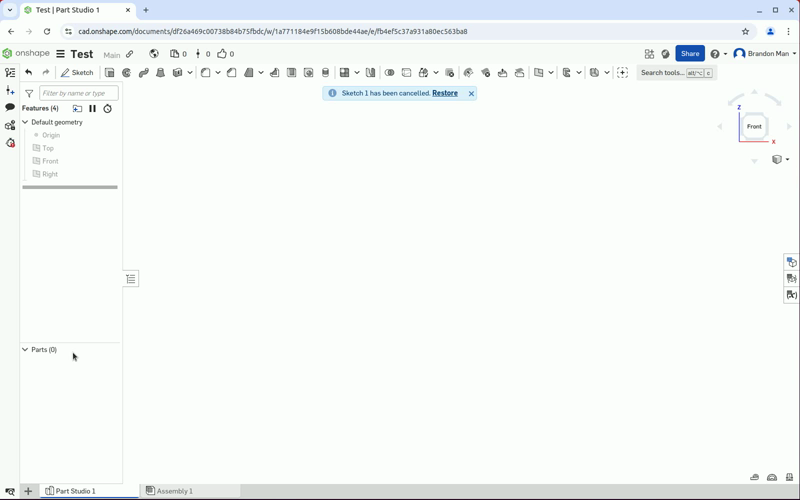
key_down(shift)
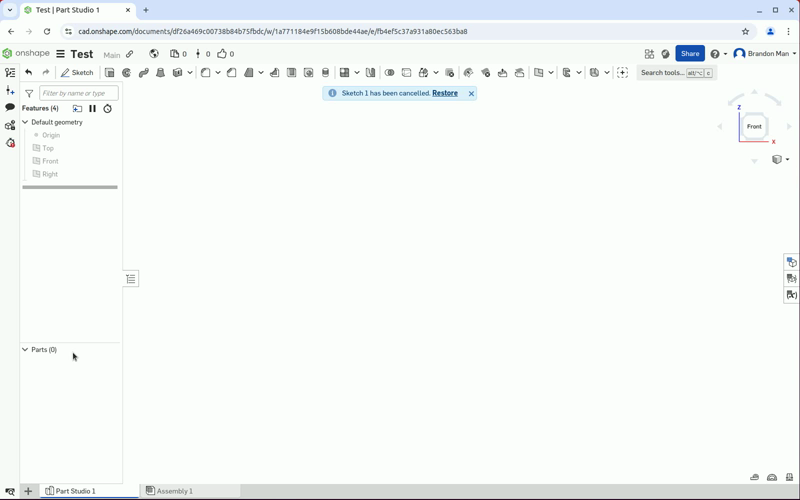
key(left)
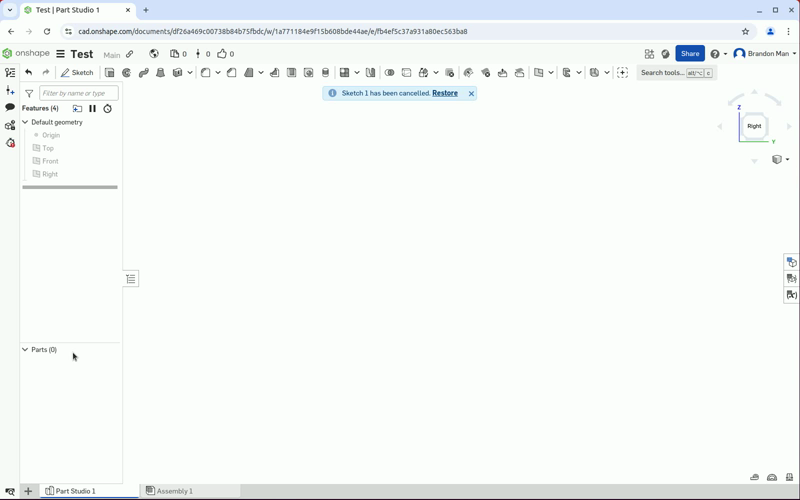
key_up(shift)
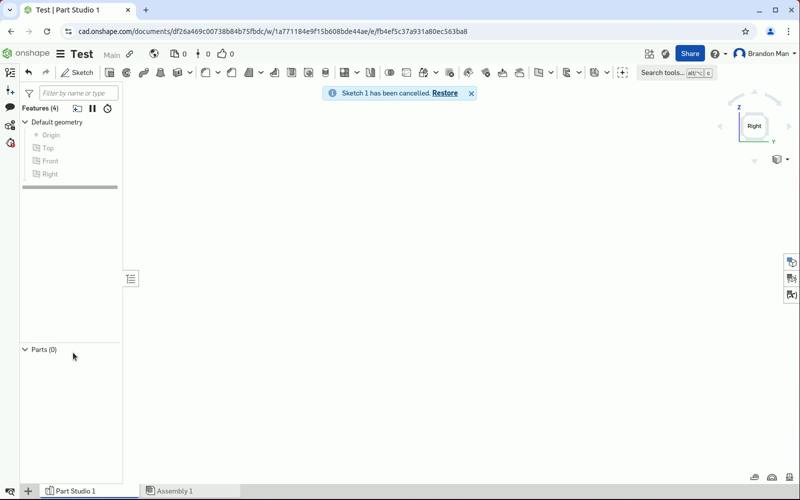
mouse_move(73, 352)
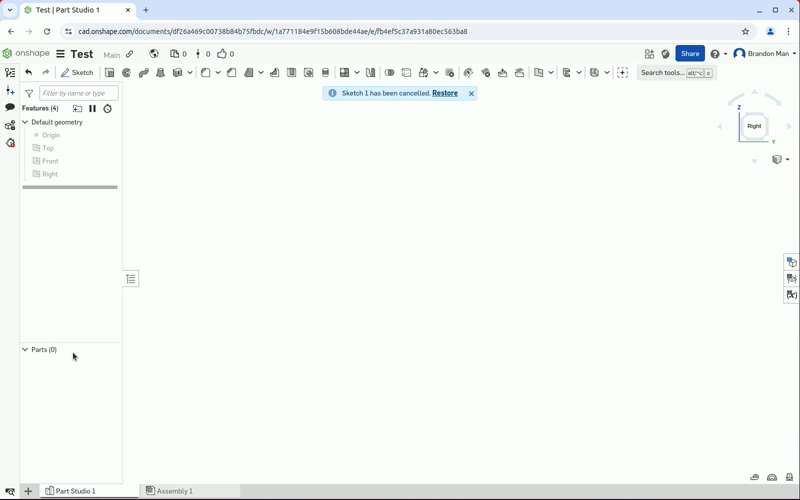
key(shift+y)
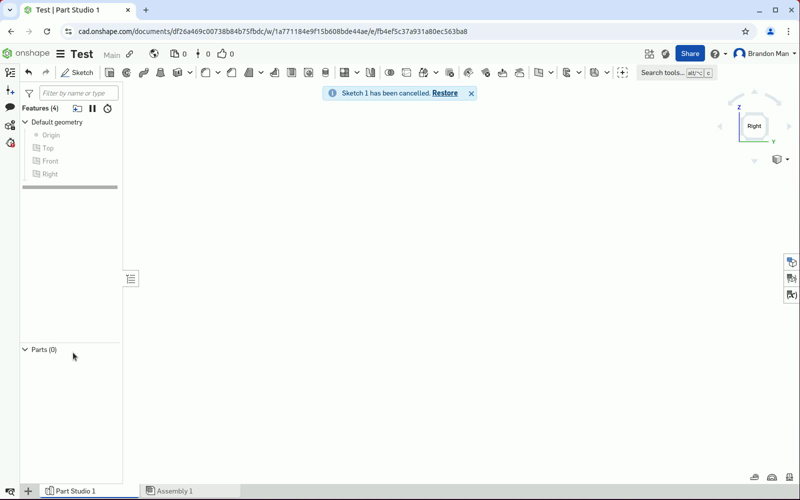
key(shift+s)
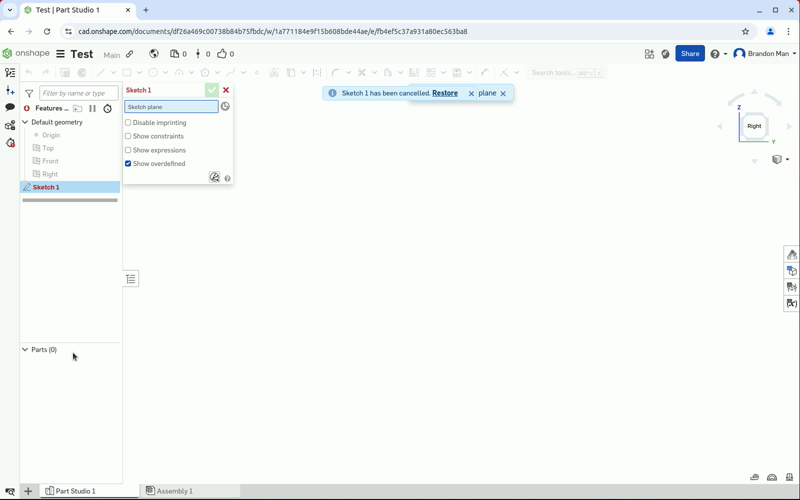
mouse_move(73, 176)
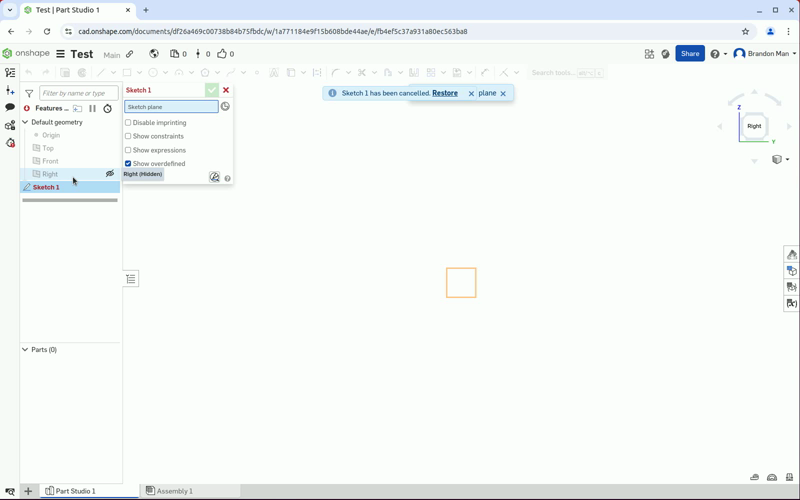
click(73, 176)
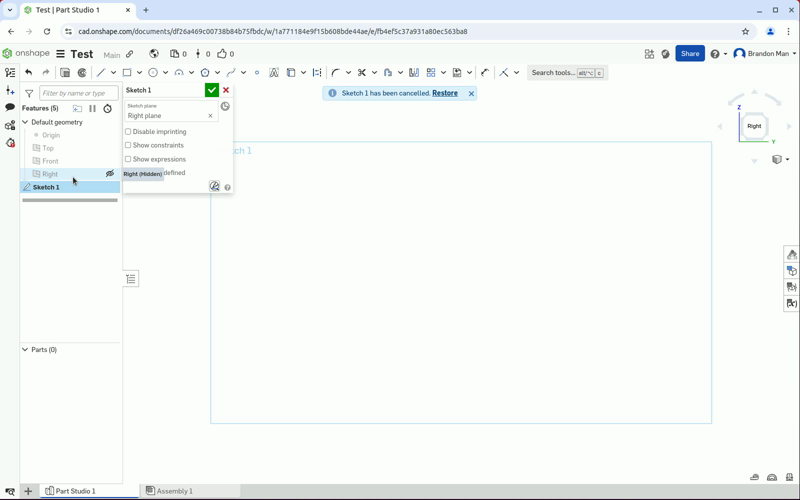
mouse_move(73, 352)
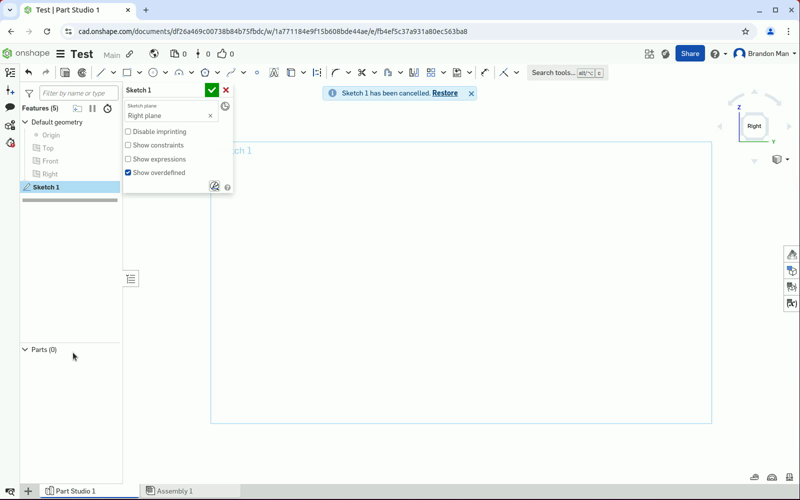
key(y)
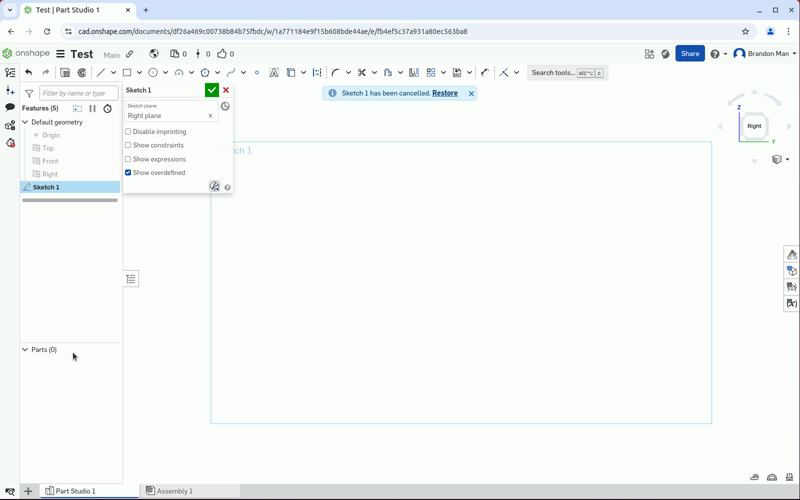
key(l)
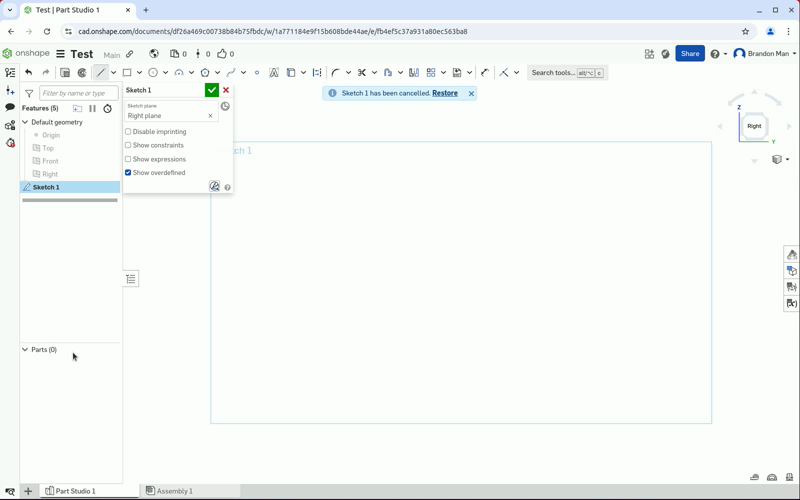
key_down(shift)
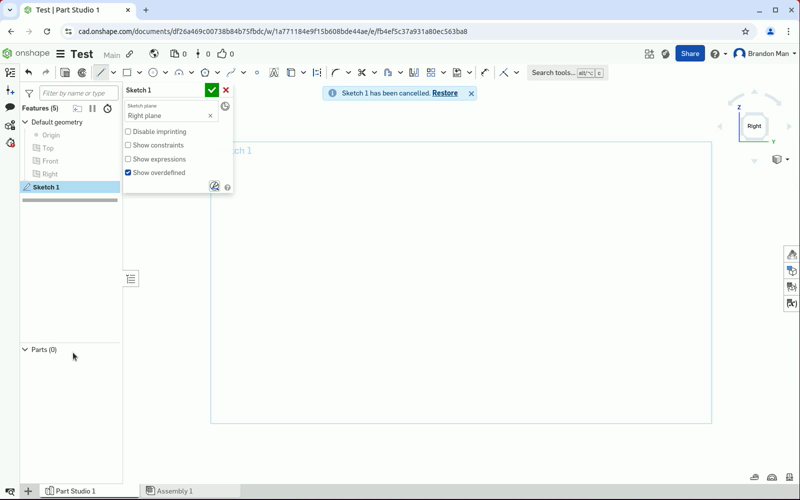
mouse_move(460, 282)
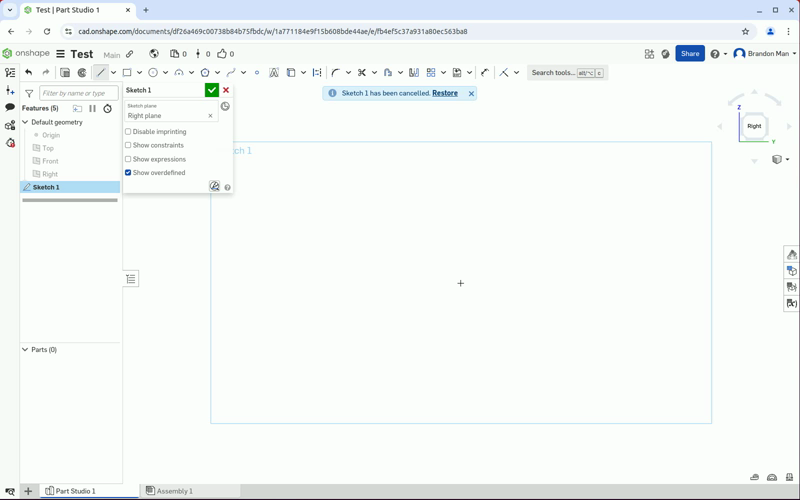
click(460, 282)
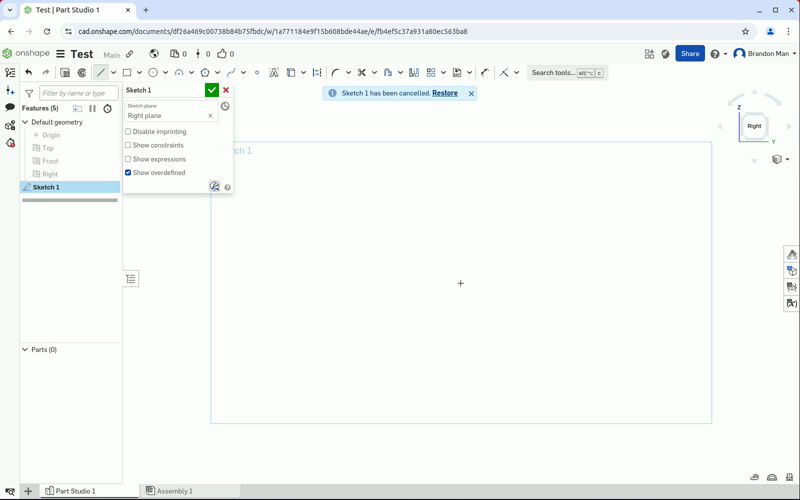
key_up(shift)
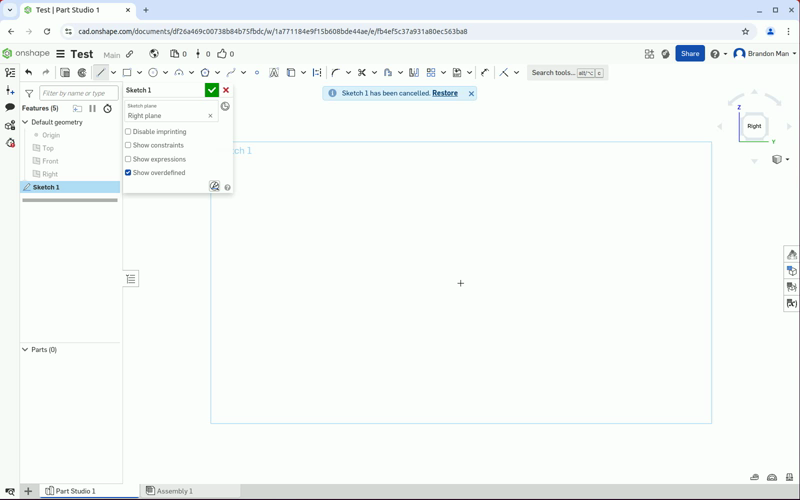
key_down(shift)
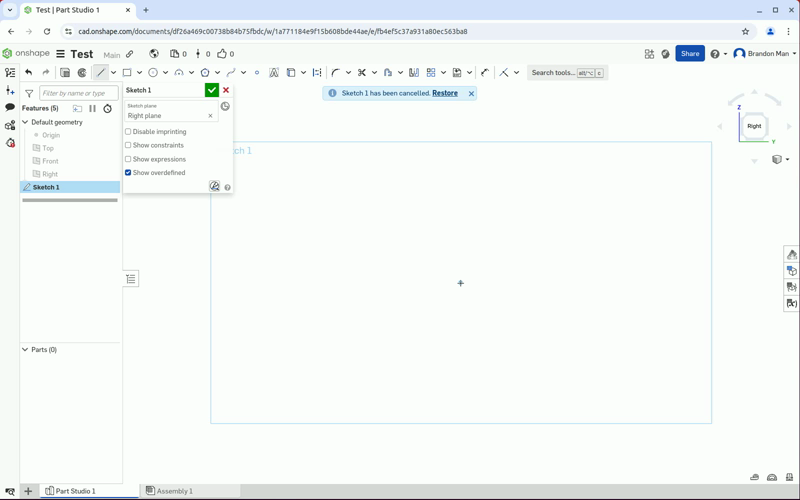
mouse_move(535, 282)
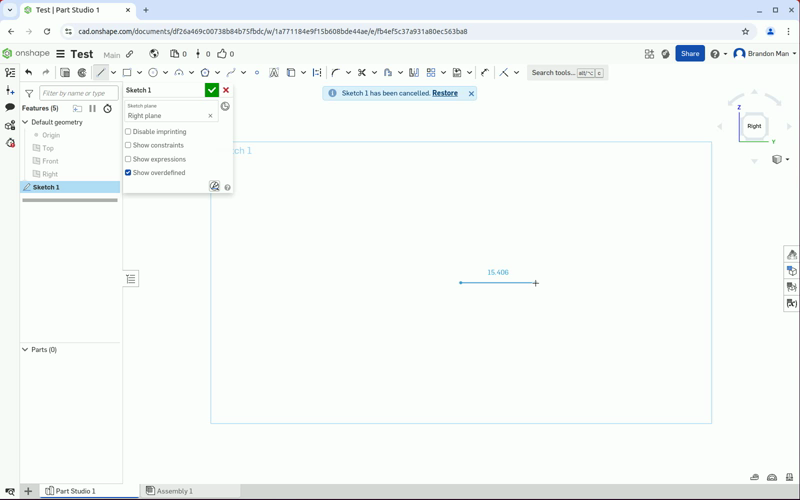
click(535, 282)
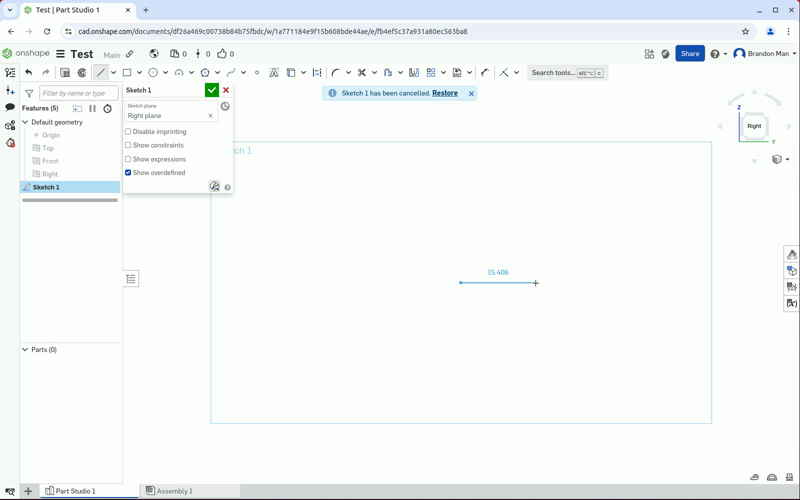
key_up(shift)
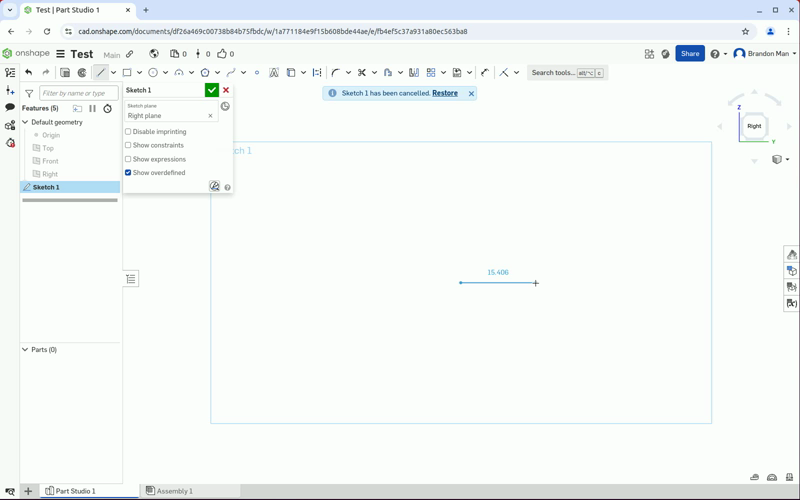
key_down(shift)
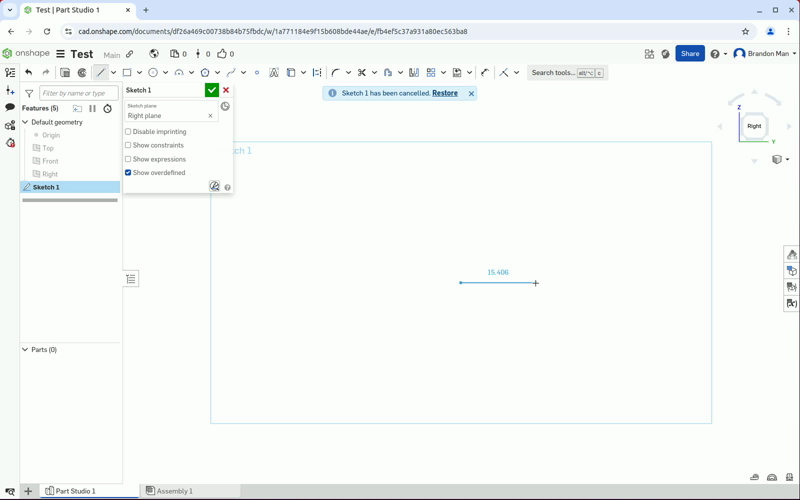
mouse_move(535, 189)
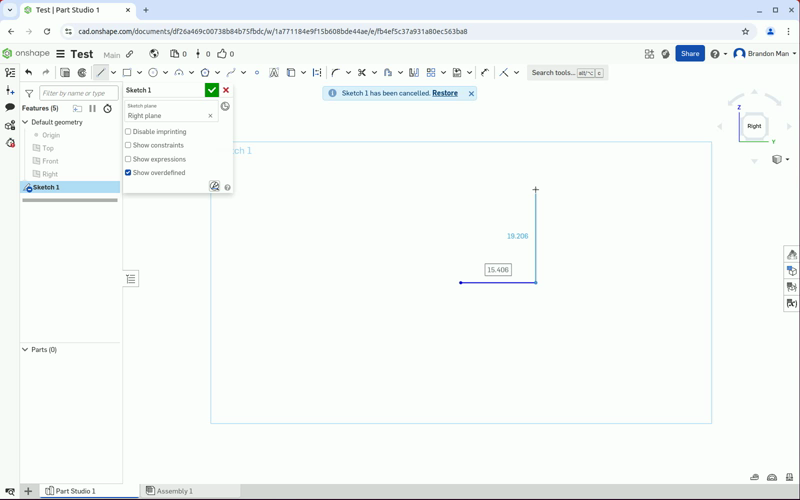
click(535, 189)
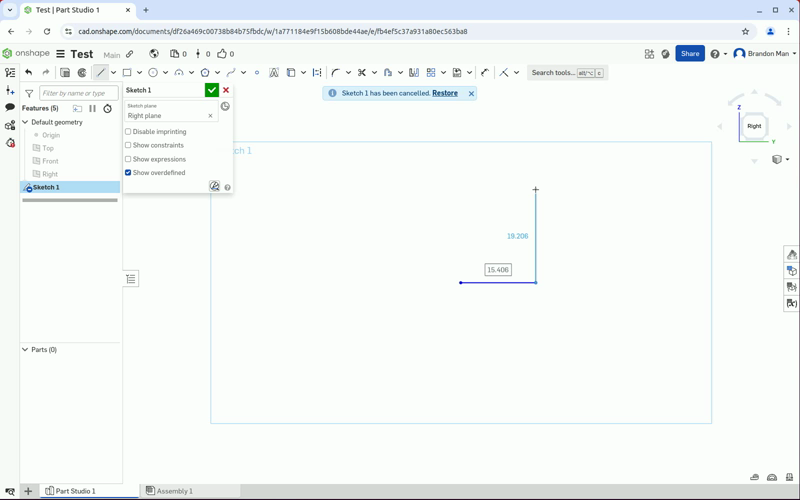
key_up(shift)
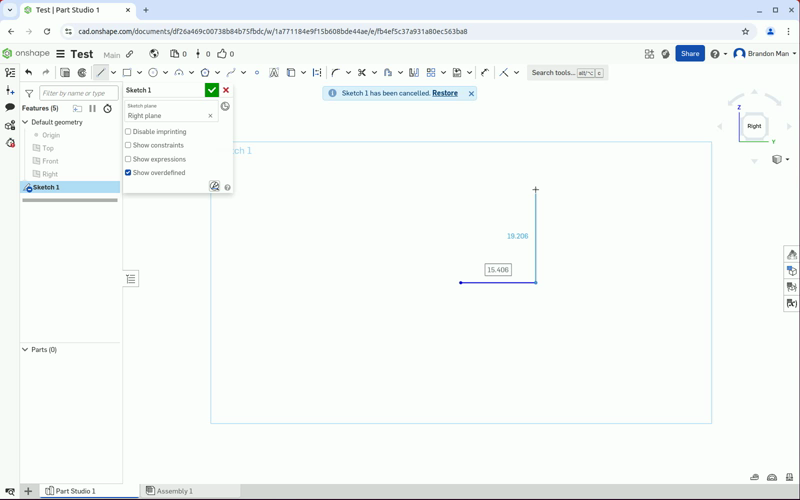
key_down(shift)
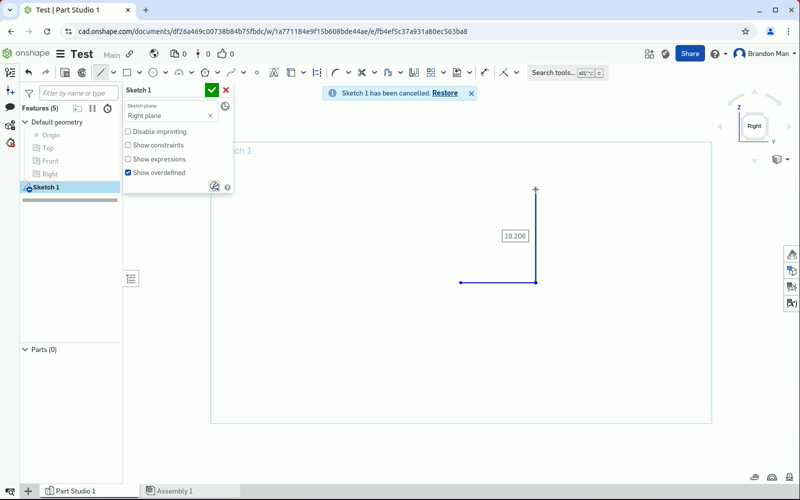
mouse_move(565, 189)
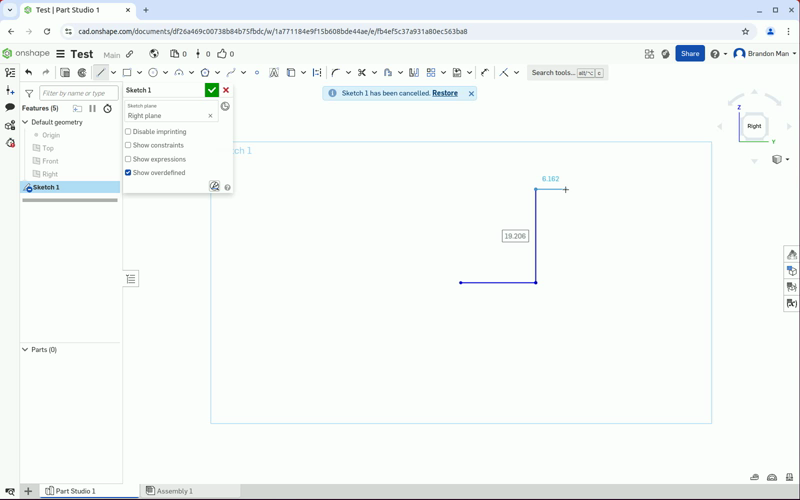
mouse_move(498, 189)
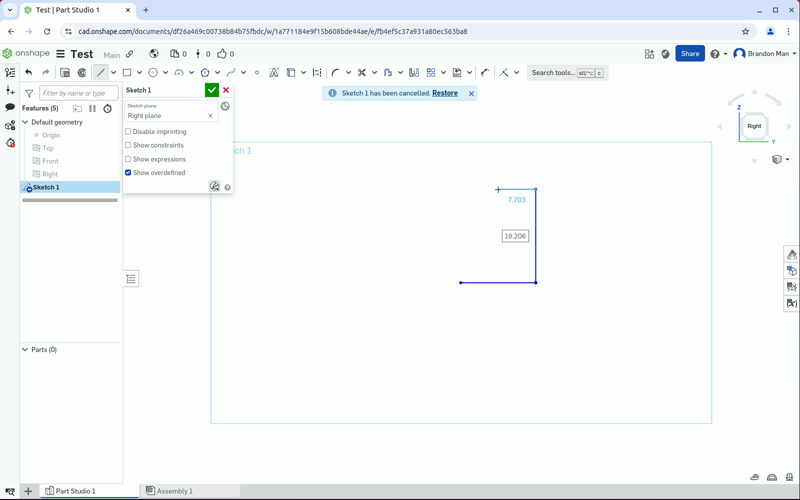
click(498, 189)
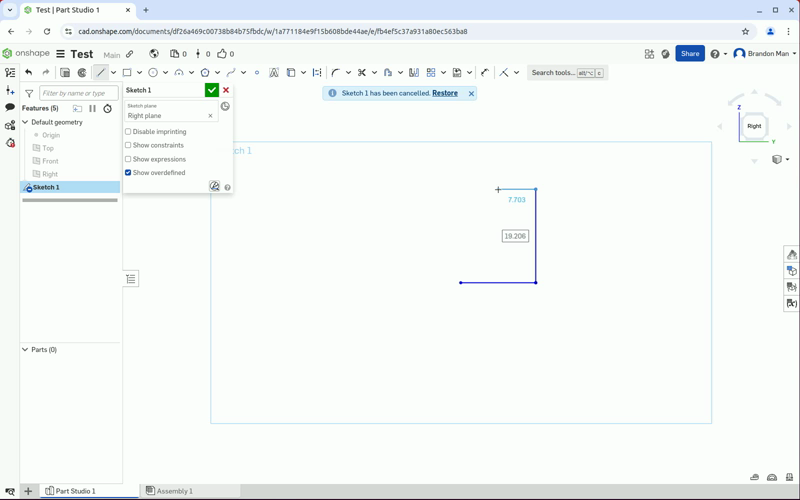
key_up(shift)
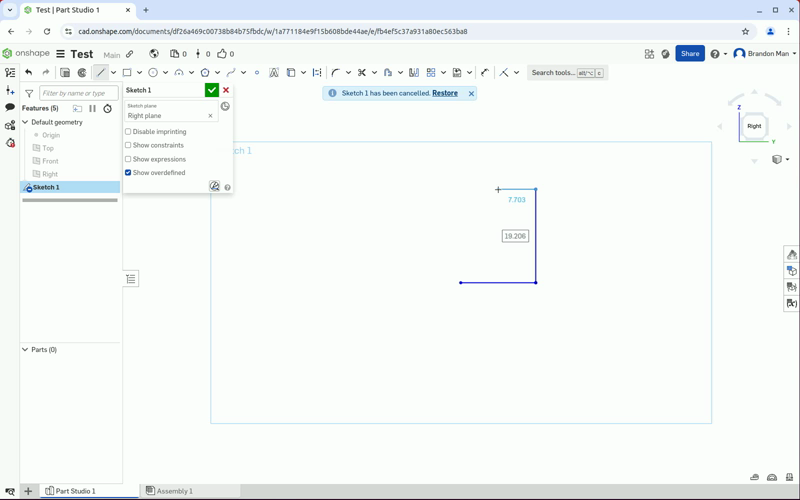
key_down(shift)
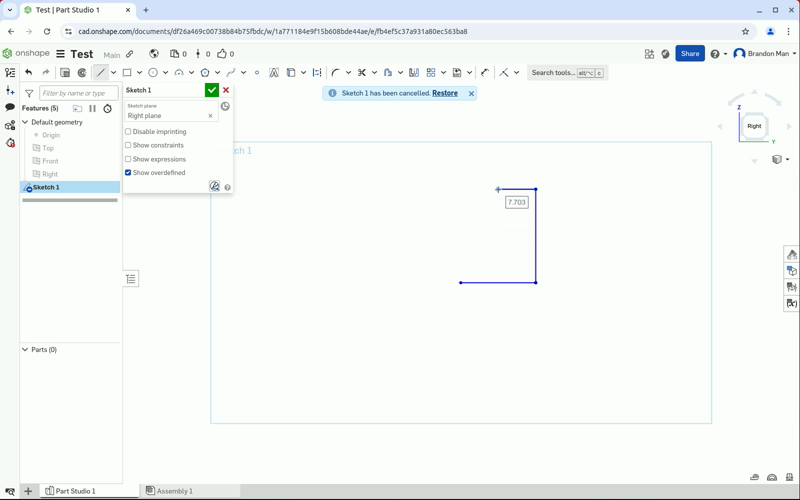
mouse_move(528, 189)
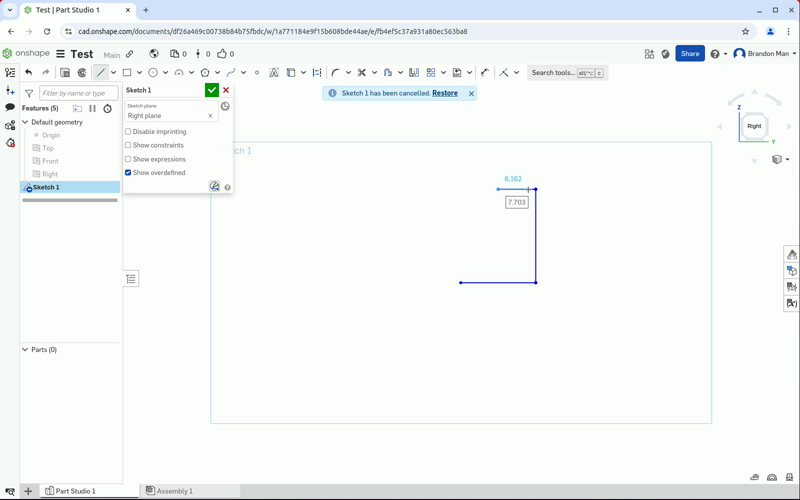
mouse_move(498, 245)
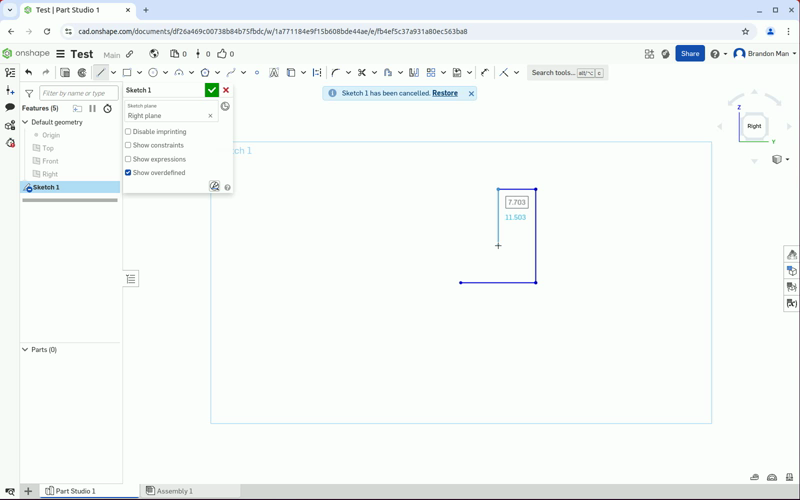
click(498, 245)
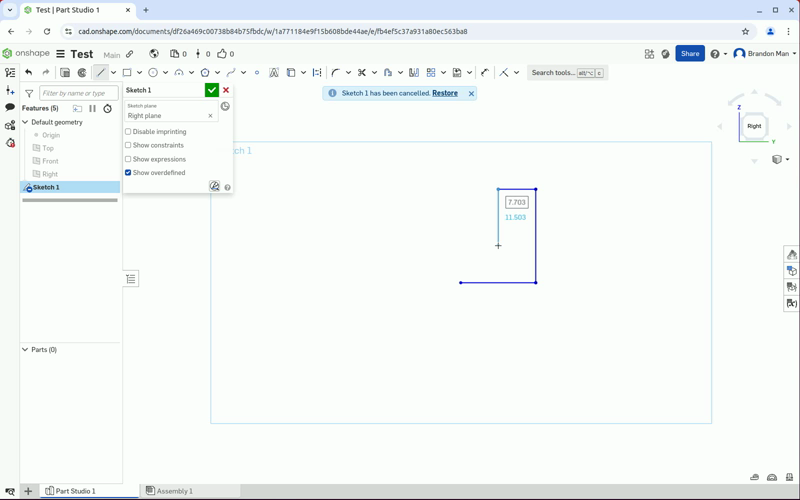
key_up(shift)
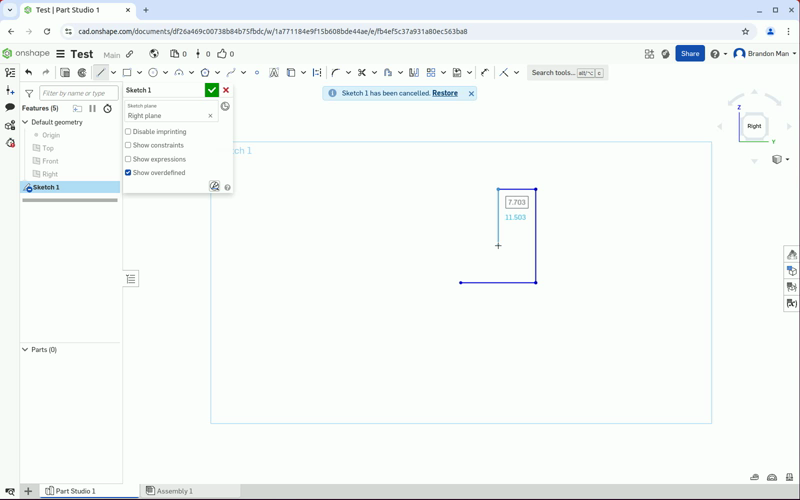
key_down(shift)
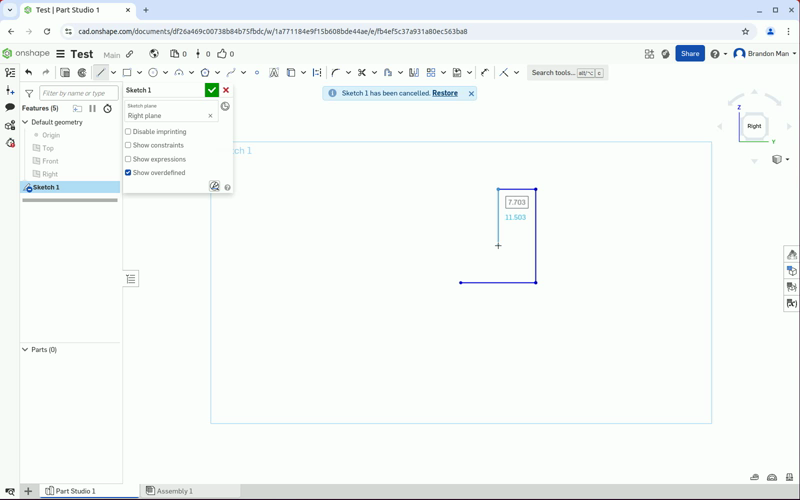
mouse_move(528, 245)
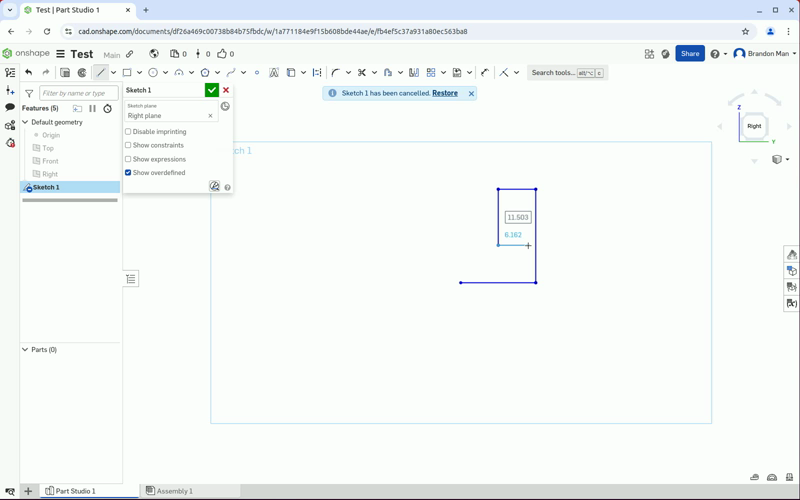
mouse_move(460, 245)
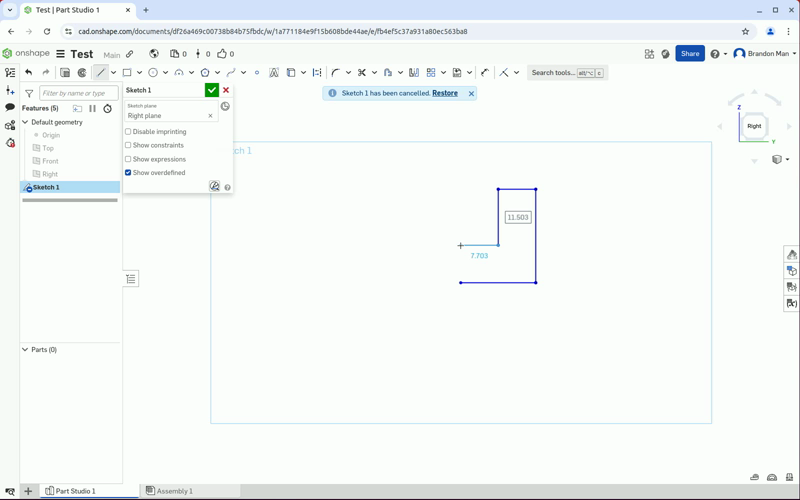
click(460, 245)
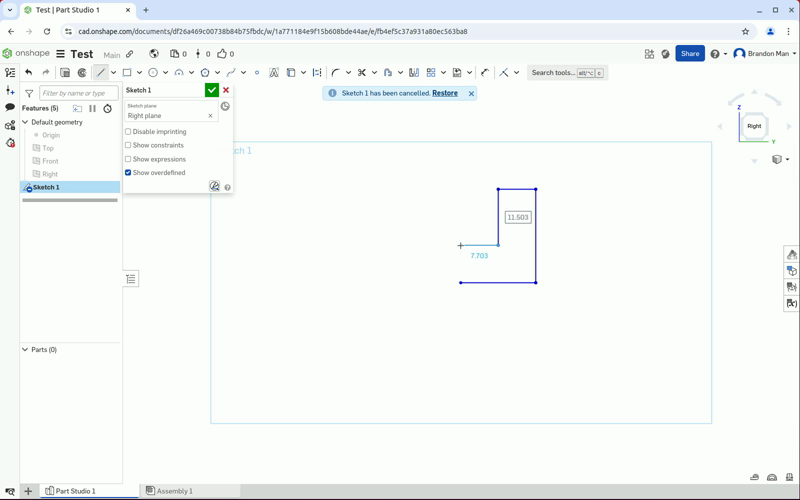
key_up(shift)
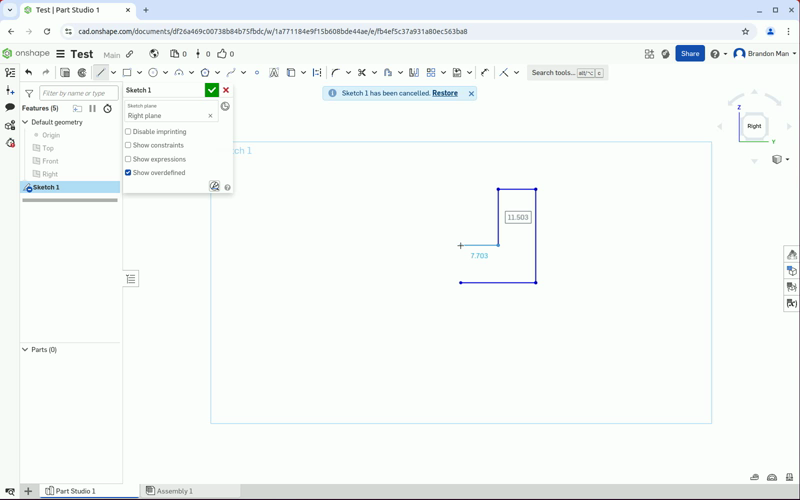
mouse_move(490, 245)
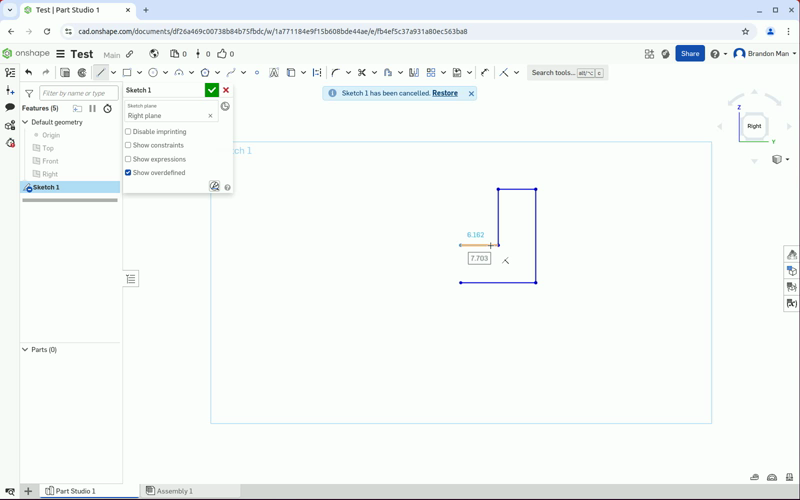
key_down(shift)
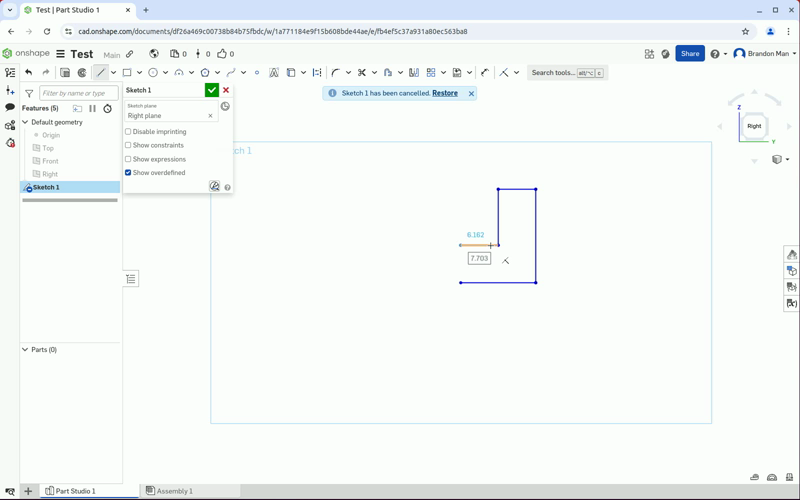
mouse_move(460, 282)
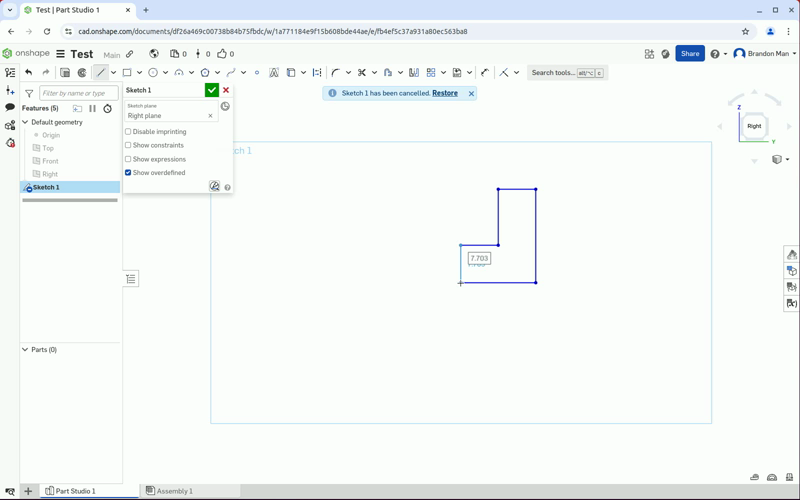
key_up(shift)
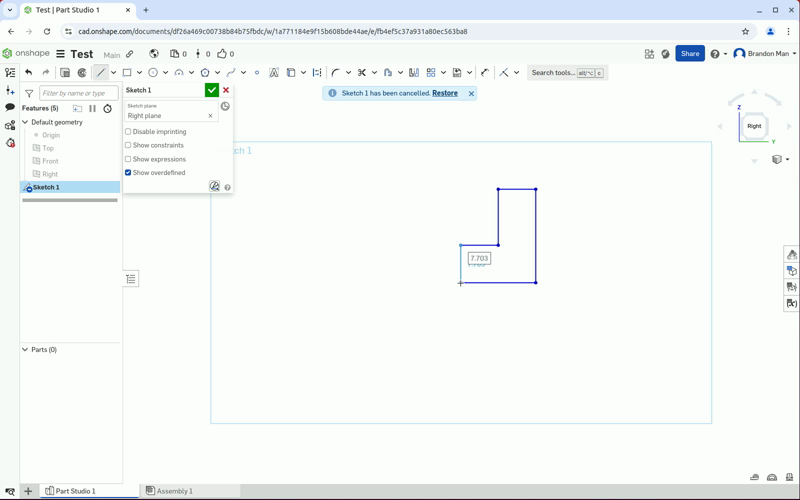
click(460, 282)
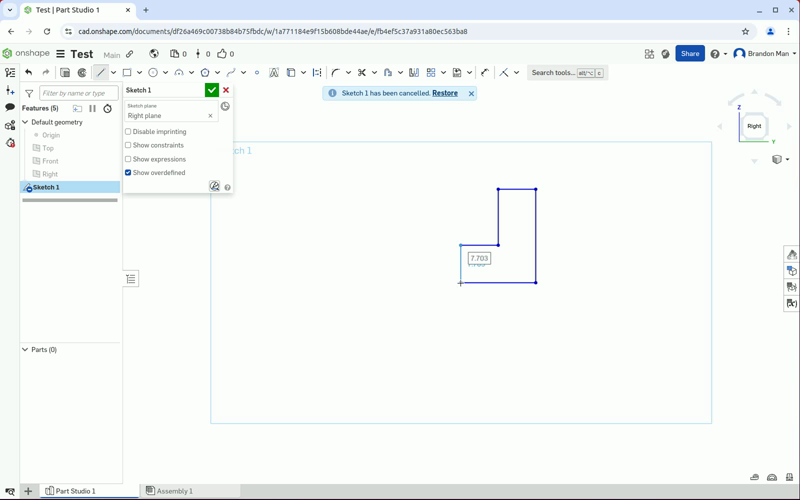
key(esc)
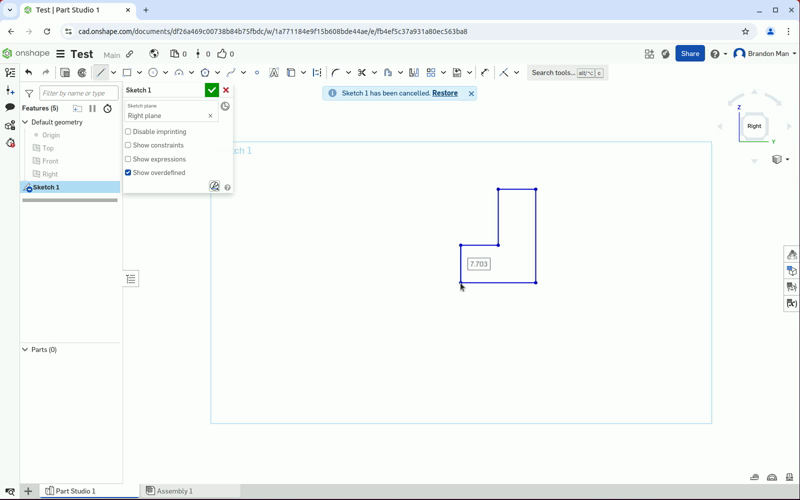
mouse_move(508, 249)
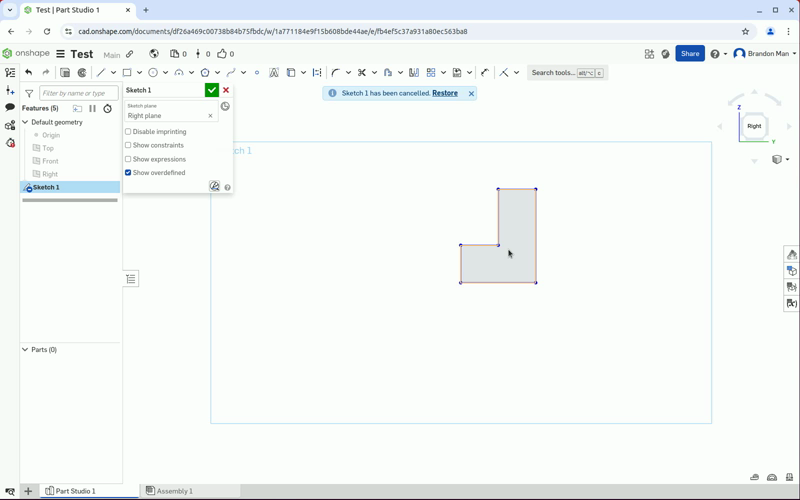
click(508, 249)
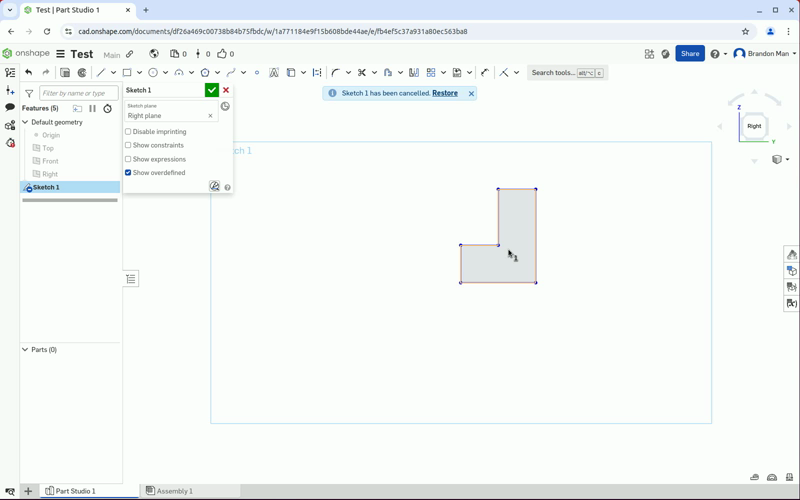
mouse_move(73, 352)
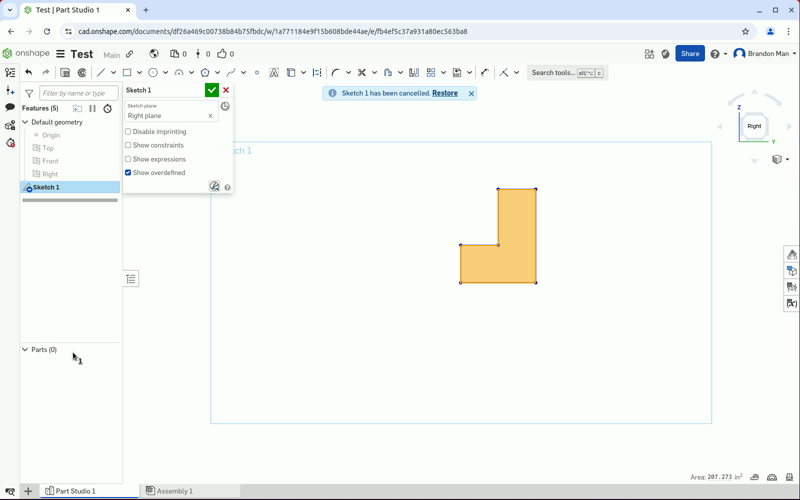
key(shift+y)
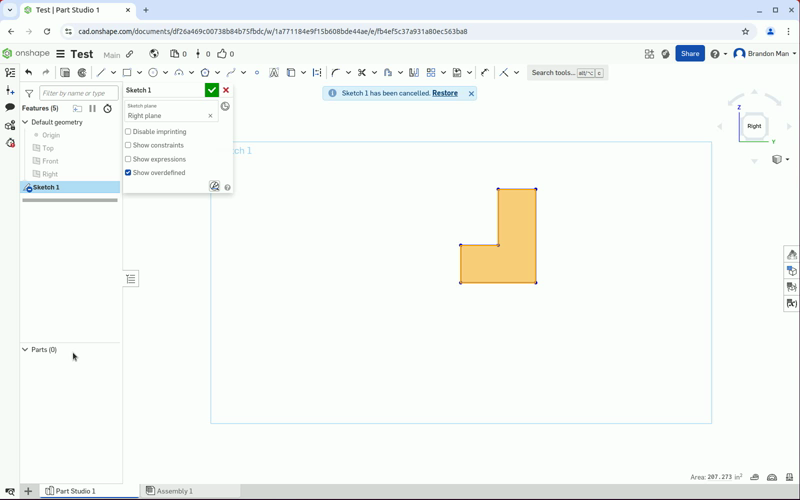
key(shift+e)
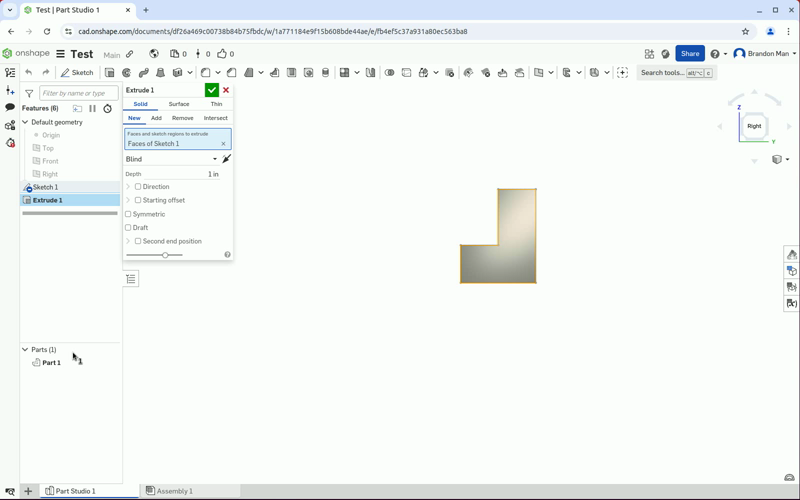
mouse_move(143, 106)
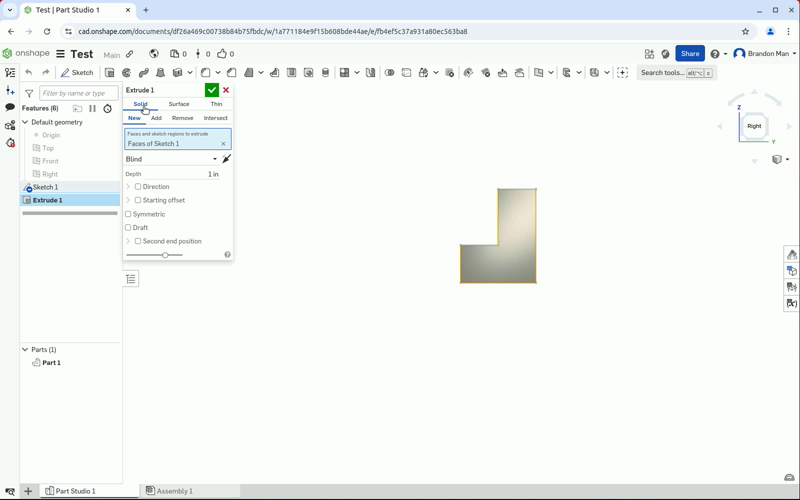
click(143, 106)
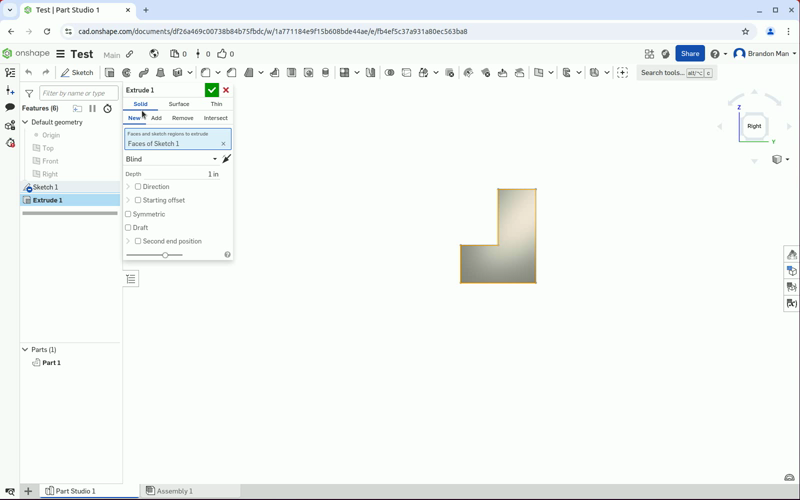
mouse_move(137, 120)
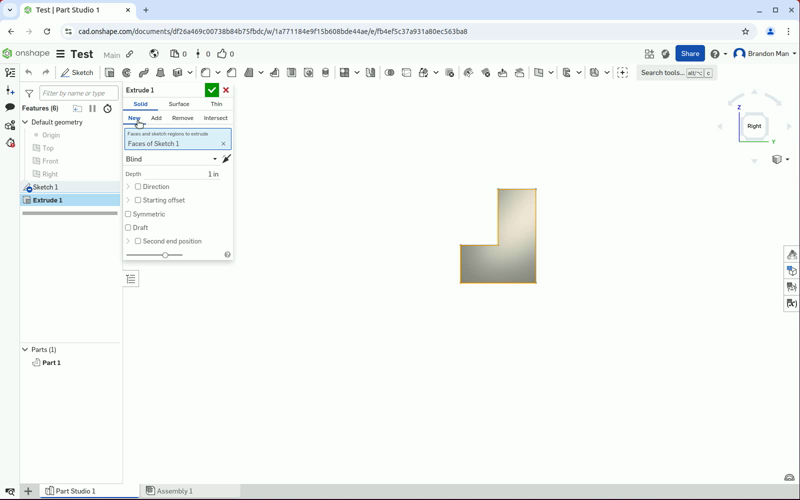
click(137, 120)
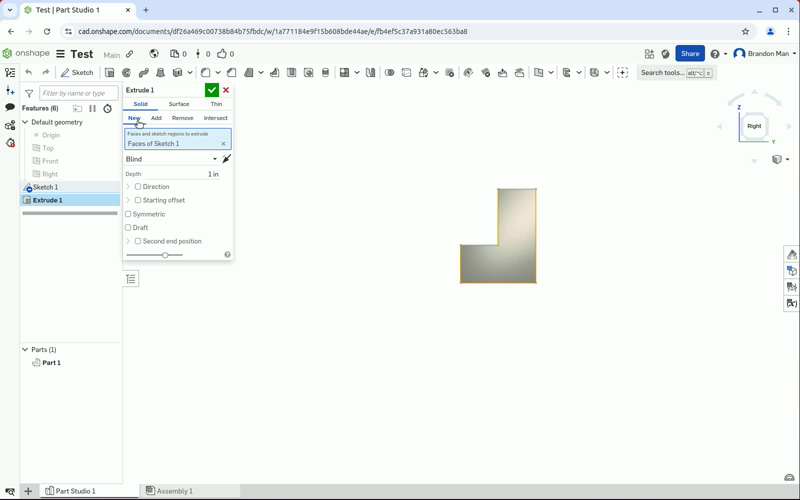
key(tab, 4)
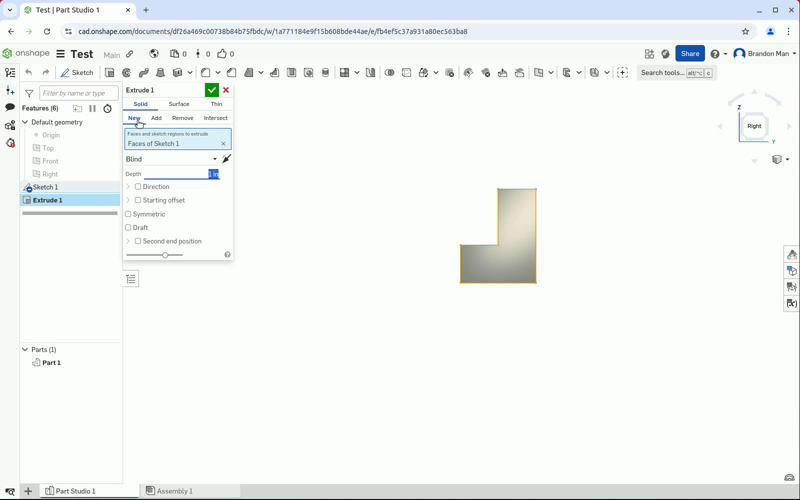
text(23.108)
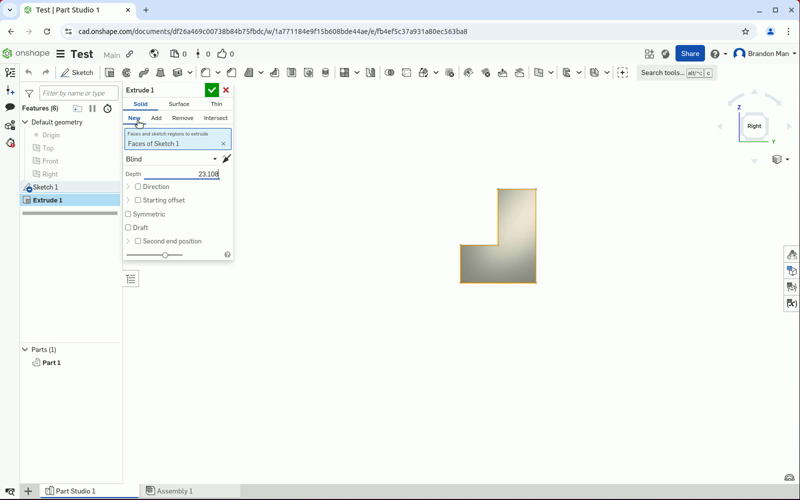
key(enter)
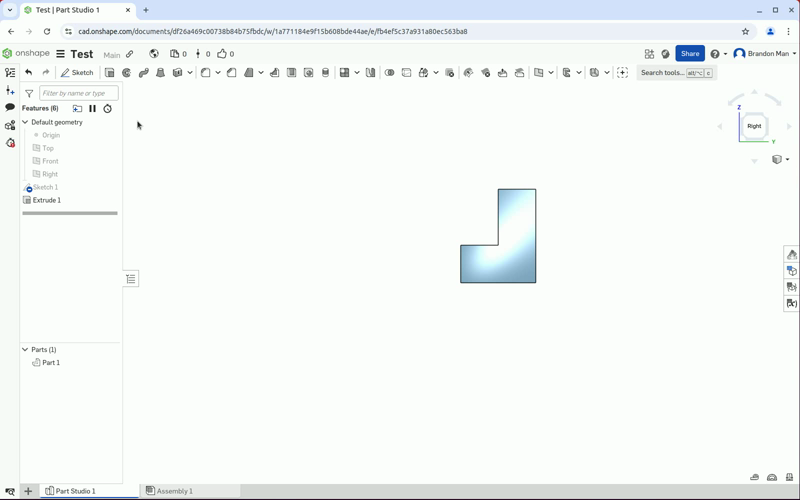
key(shift+h)
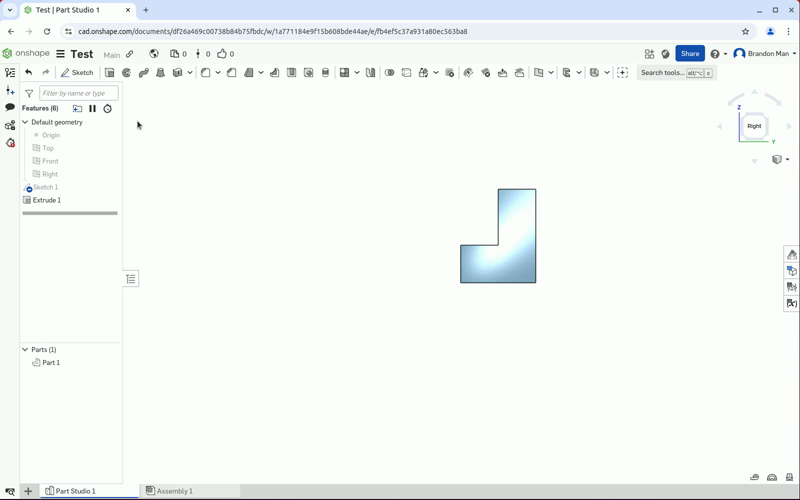
key(shift+h)
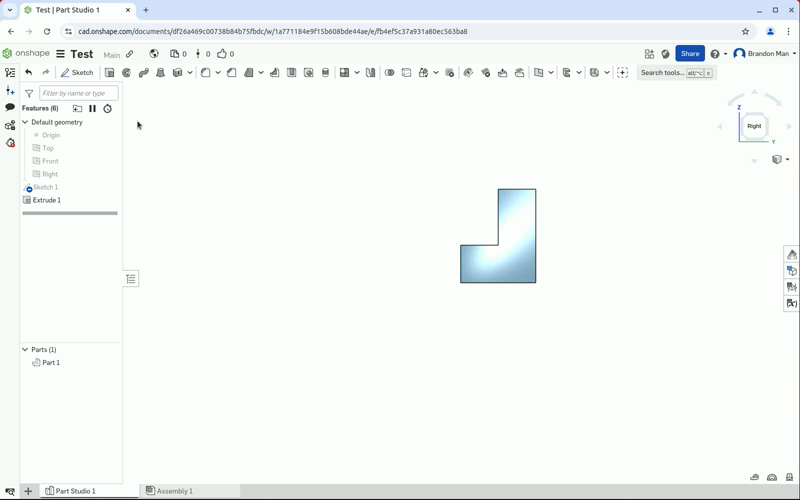
mouse_move(73, 189)
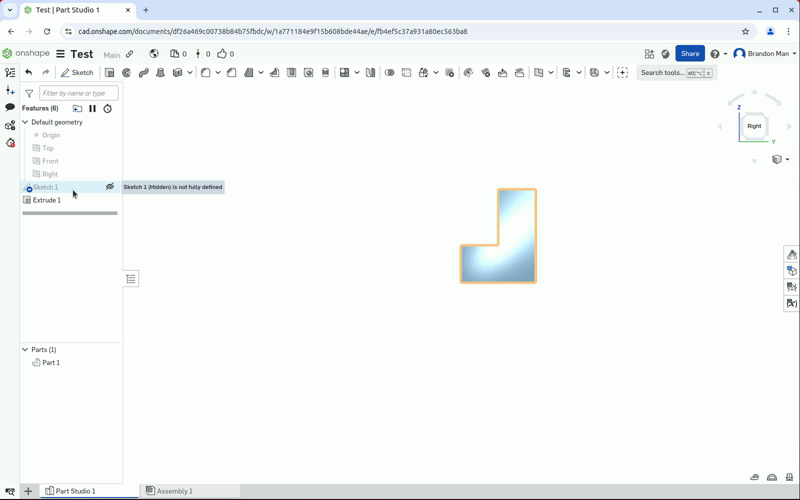
click(73, 189)
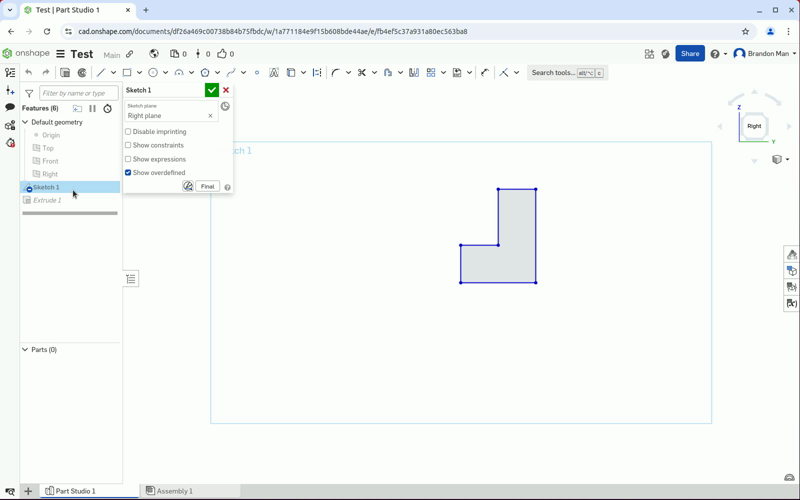
mouse_move(229, 92)
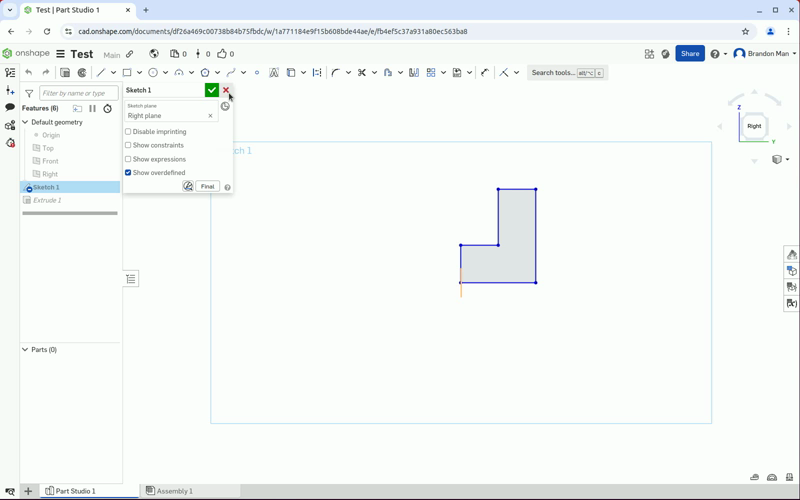
click(229, 92)
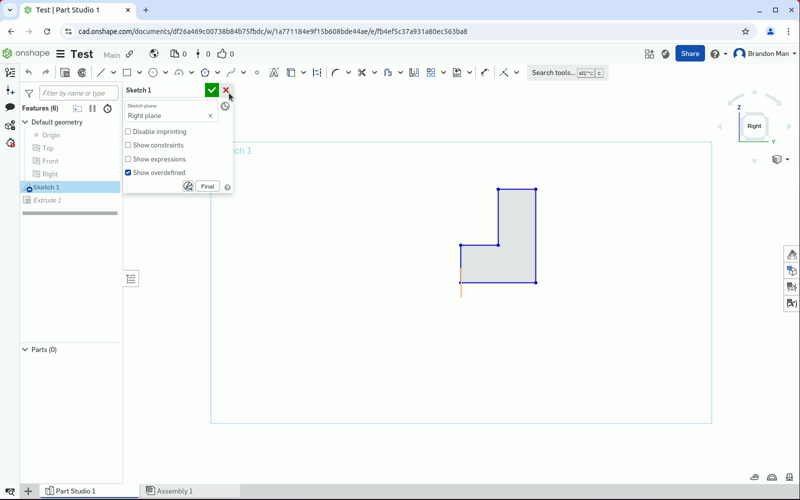
key(shift+s)
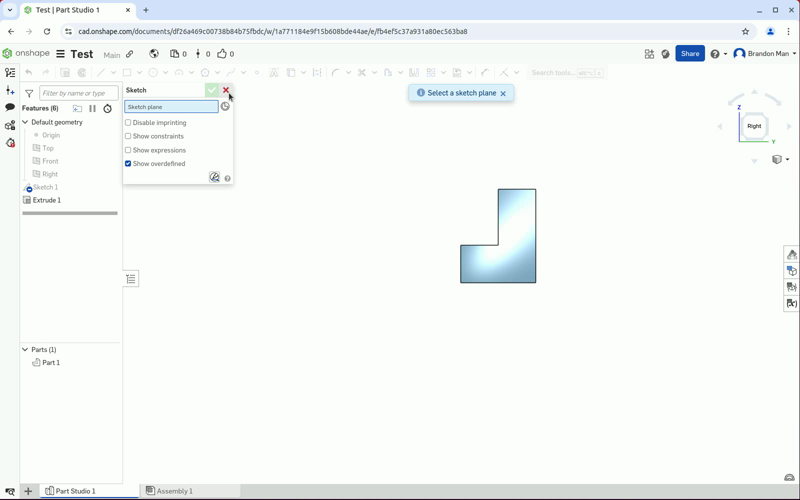
mouse_move(73, 176)
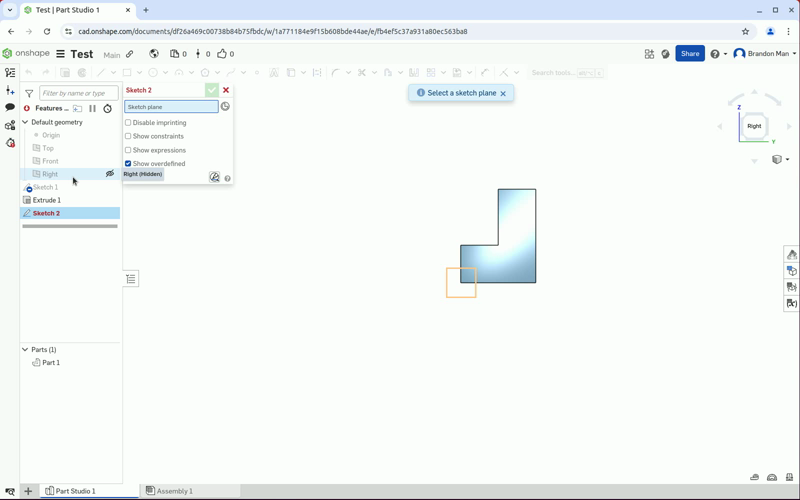
click(73, 176)
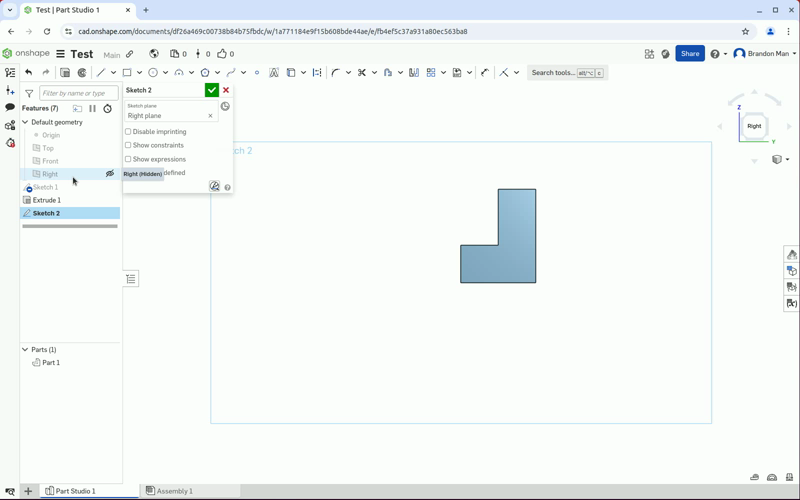
mouse_move(73, 352)
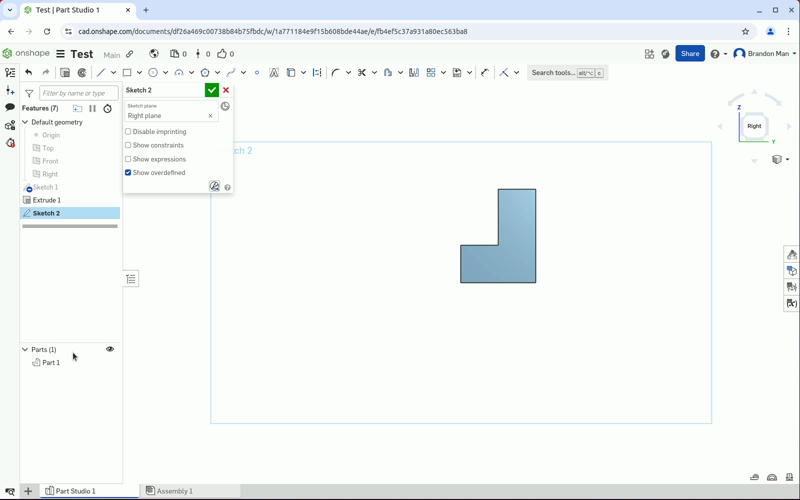
key(y)
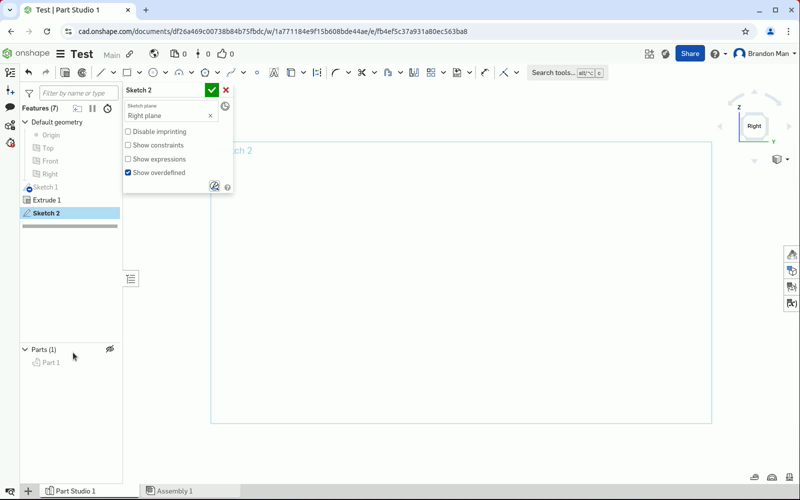
key(l)
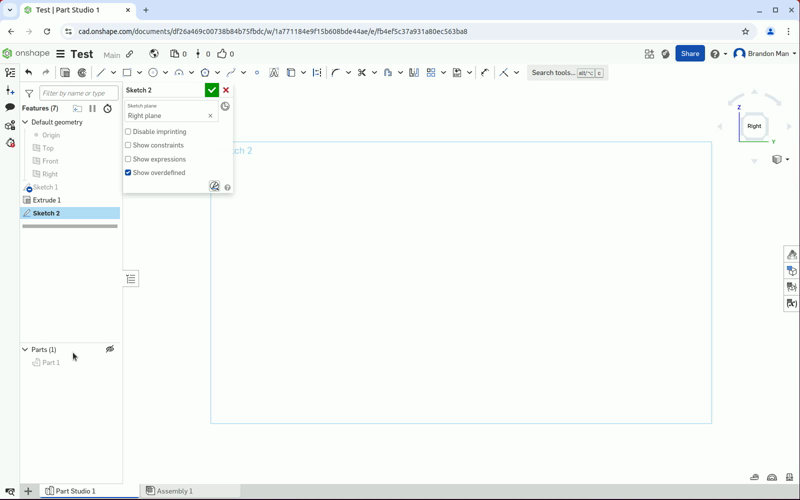
key_down(shift)
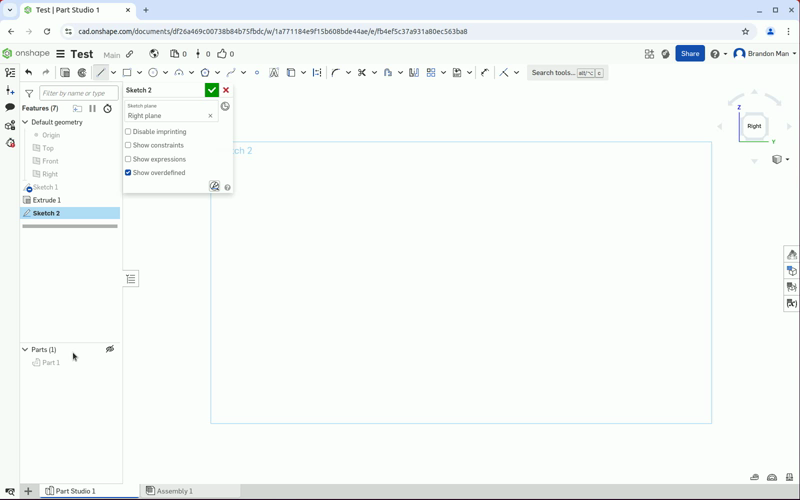
mouse_move(460, 282)
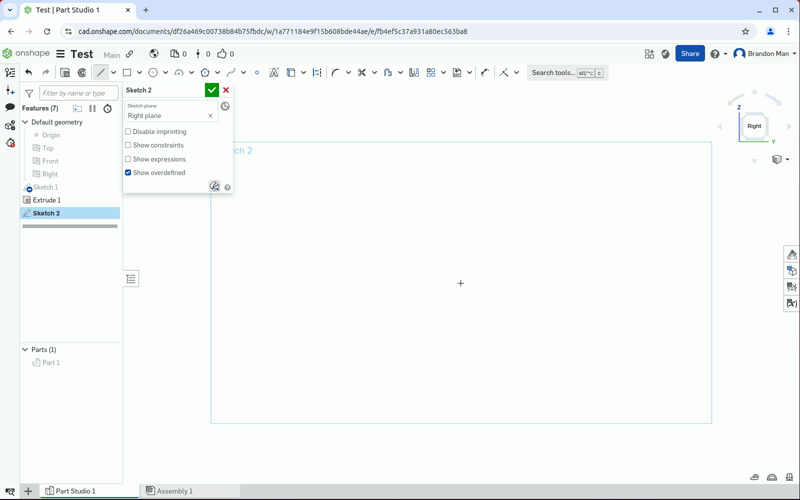
click(460, 282)
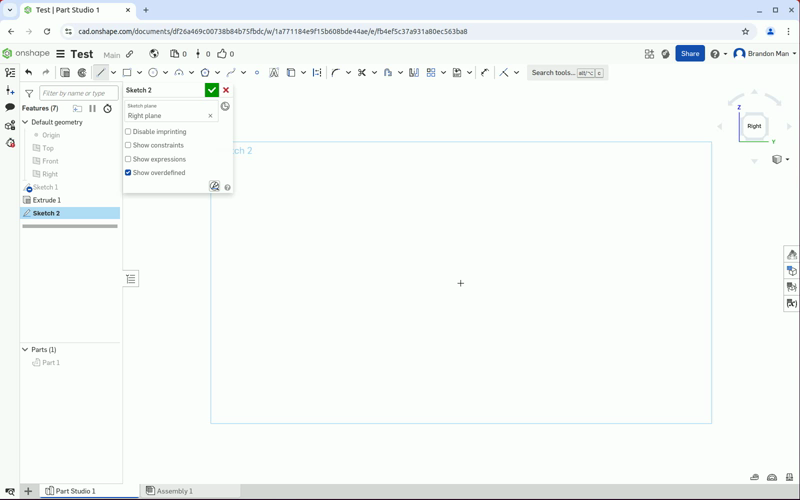
key_up(shift)
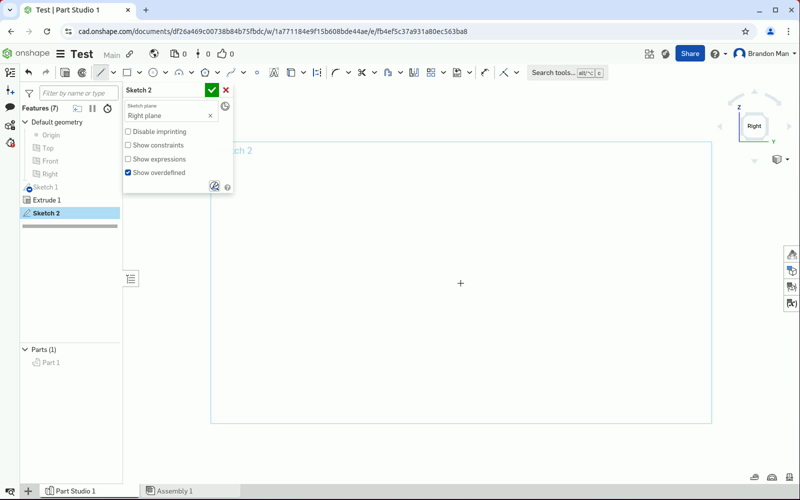
key_down(shift)
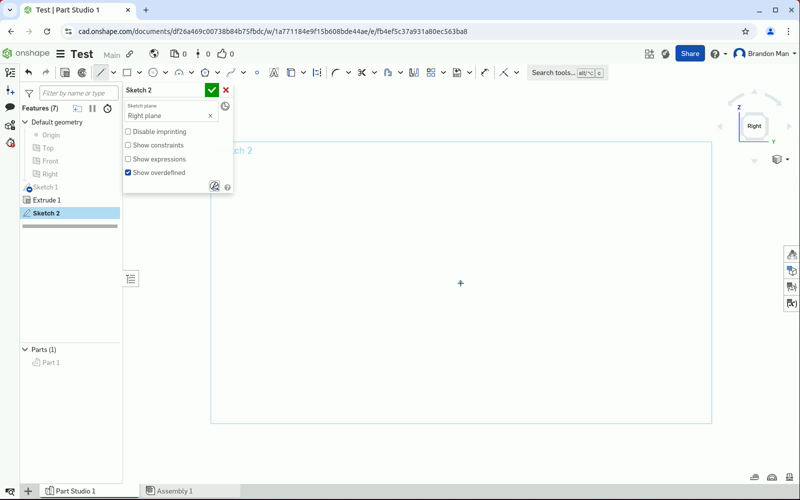
mouse_move(535, 282)
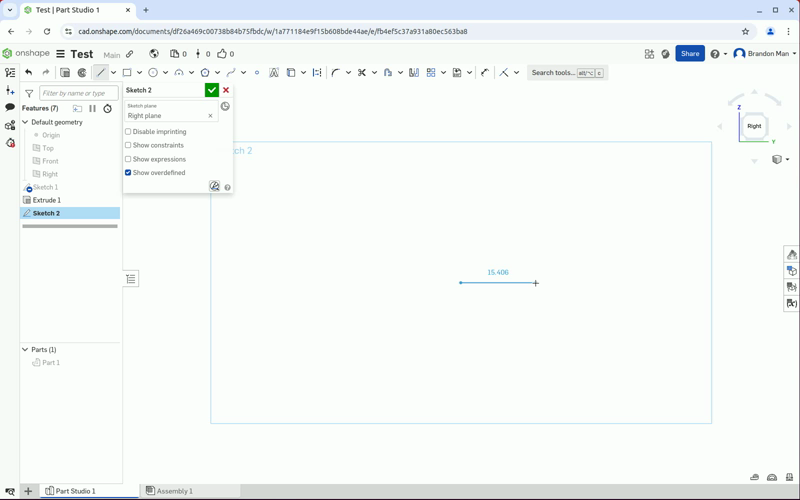
click(535, 282)
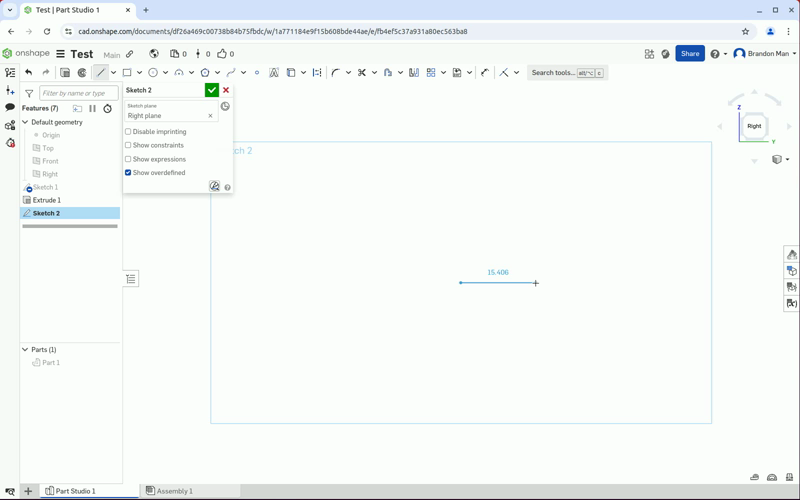
key_up(shift)
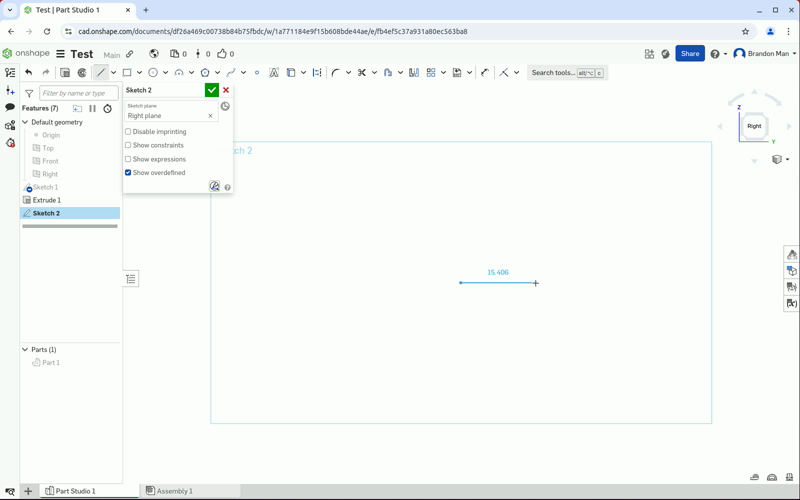
key_down(shift)
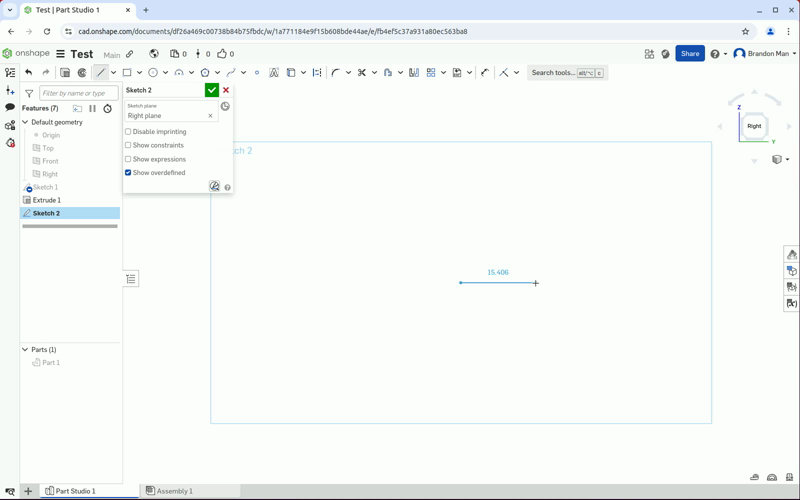
mouse_move(535, 189)
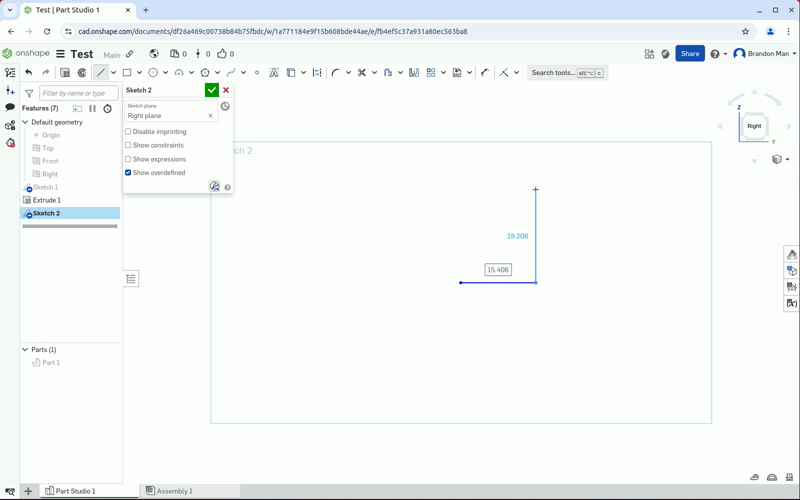
click(535, 189)
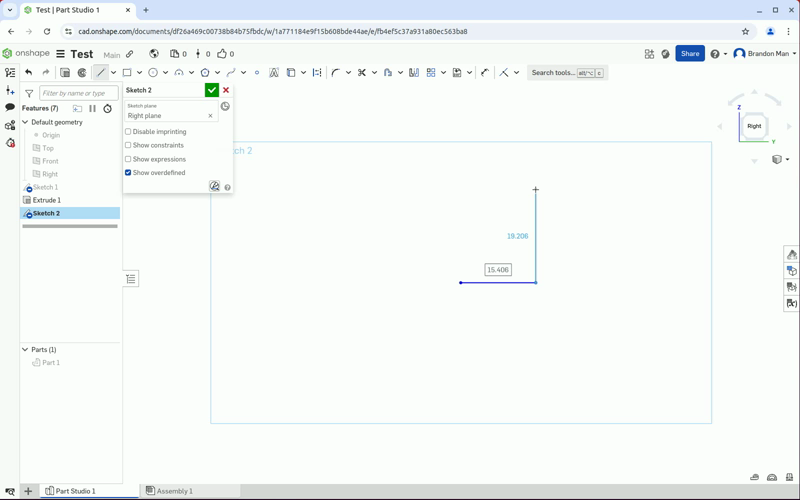
key_up(shift)
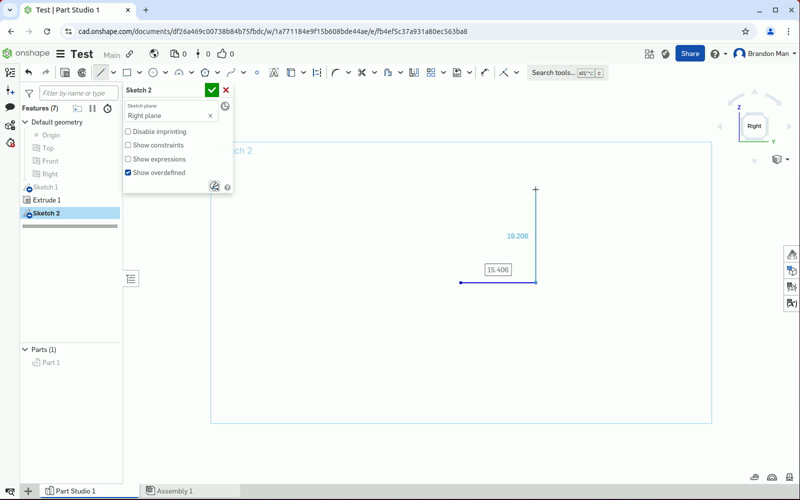
key_down(shift)
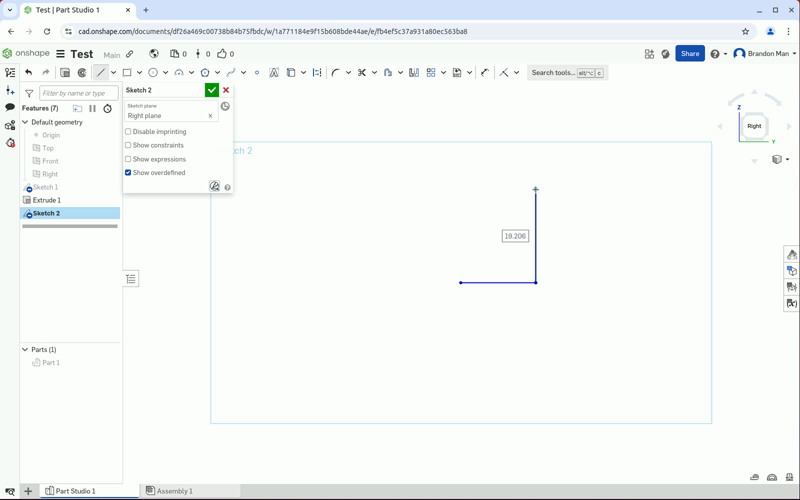
mouse_move(565, 189)
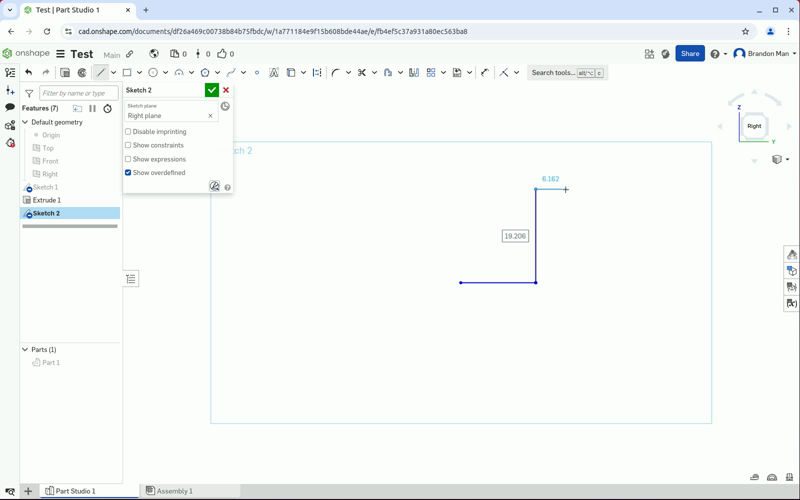
mouse_move(498, 189)
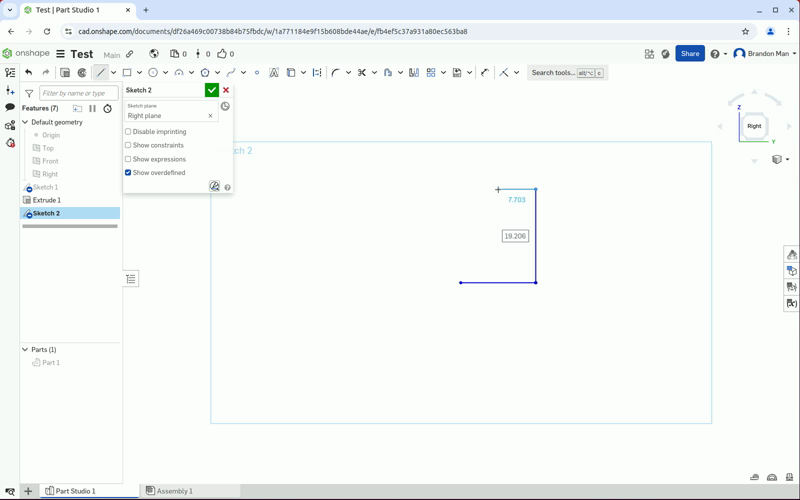
click(498, 189)
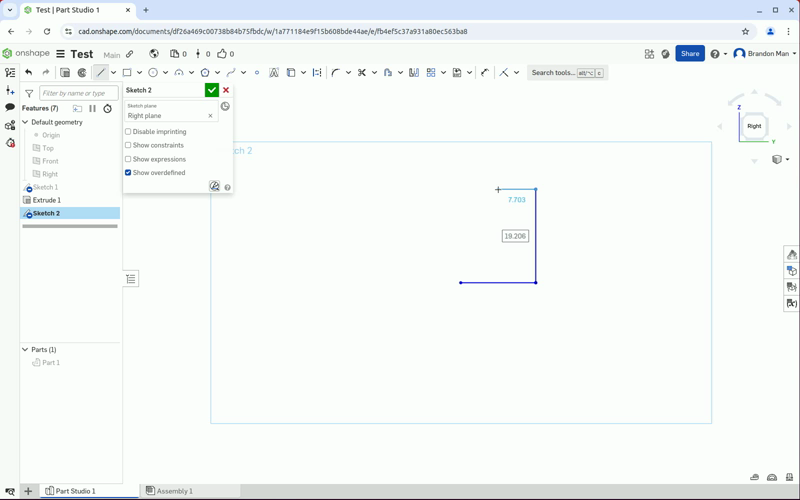
key_up(shift)
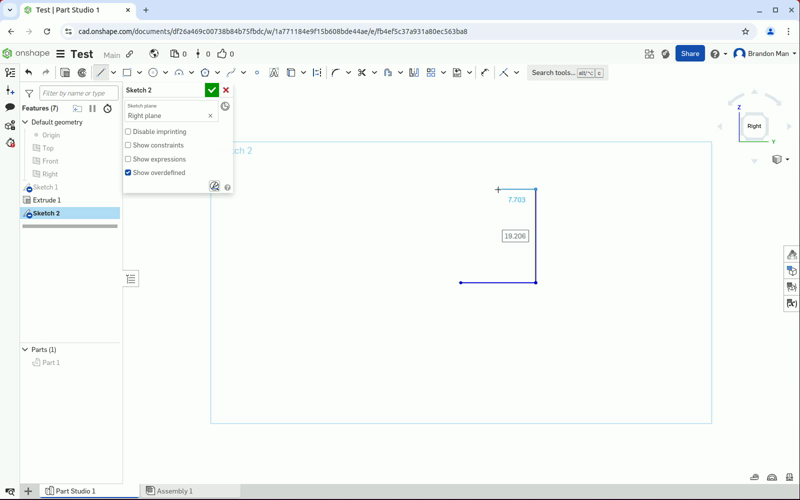
key_down(shift)
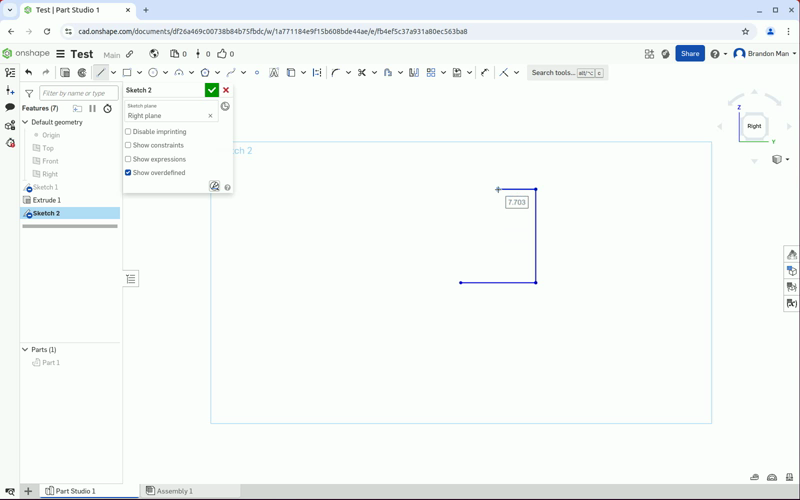
mouse_move(528, 189)
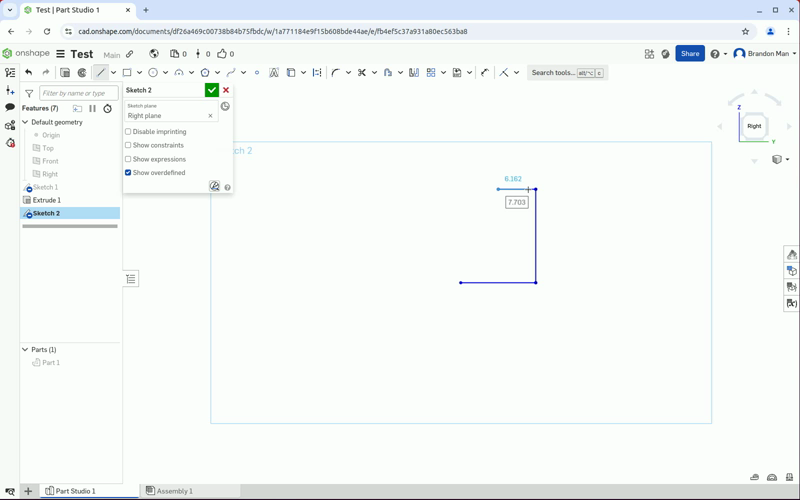
mouse_move(498, 245)
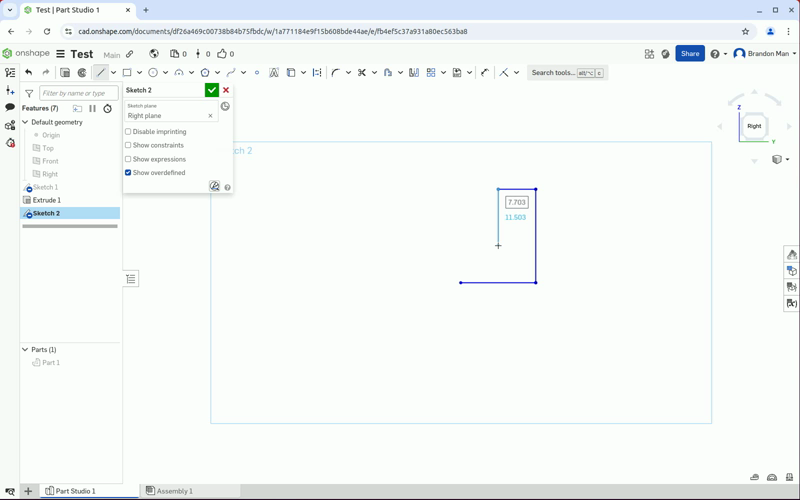
click(498, 245)
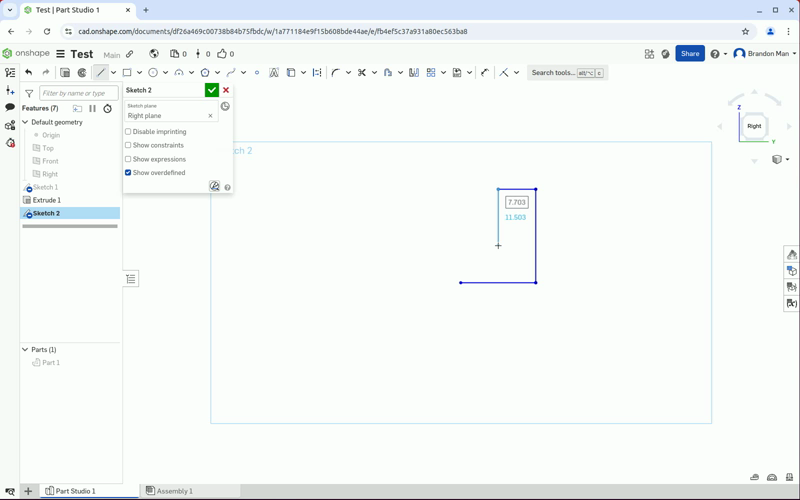
key_up(shift)
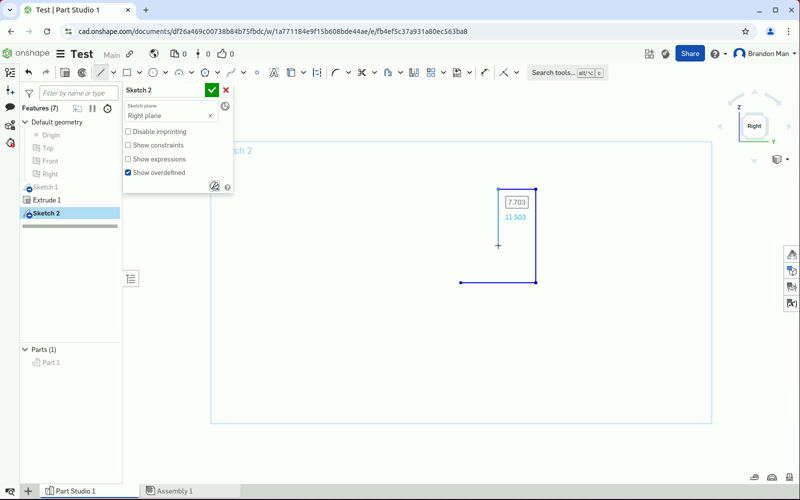
key_down(shift)
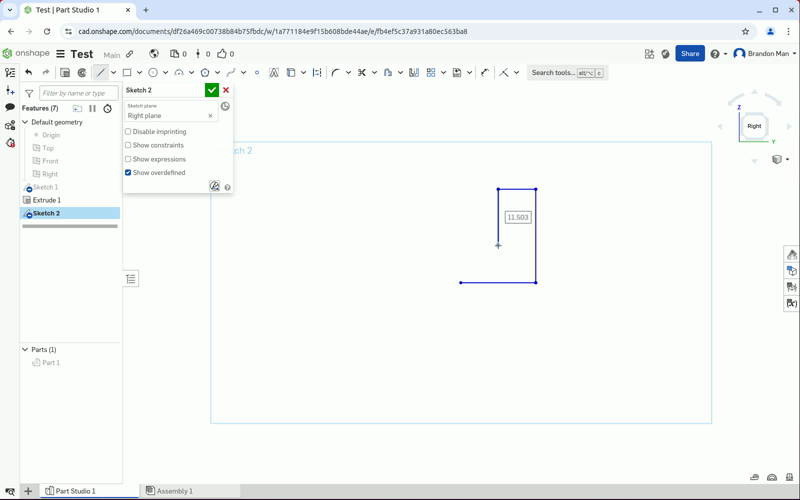
mouse_move(528, 245)
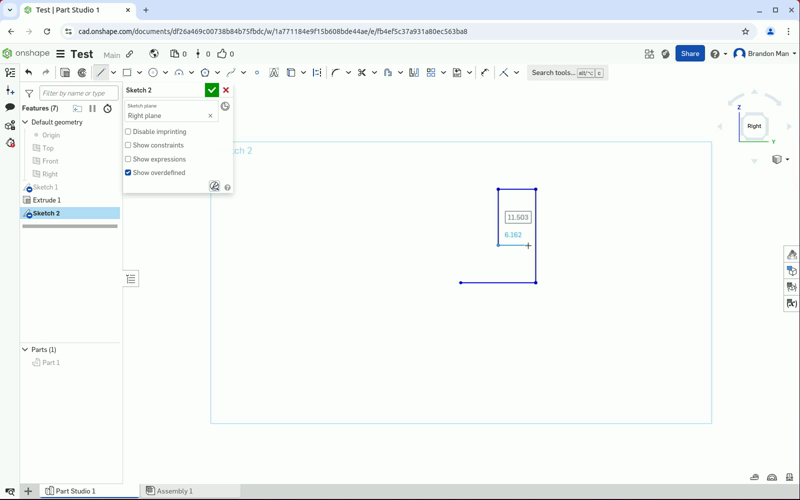
mouse_move(460, 245)
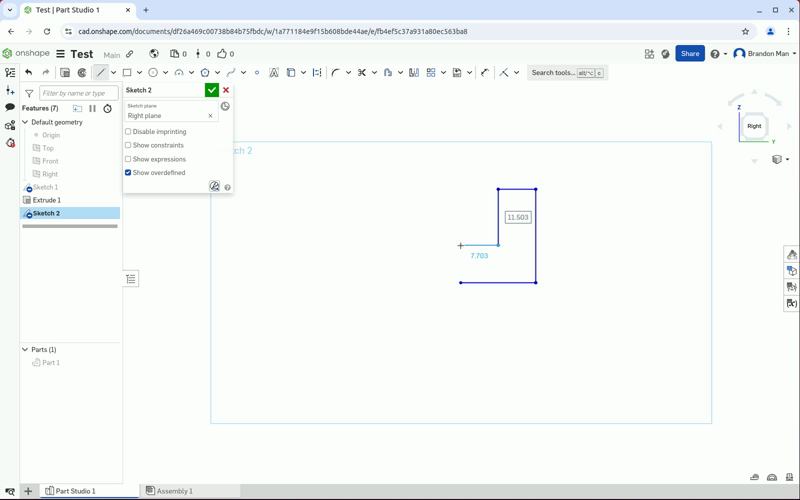
click(460, 245)
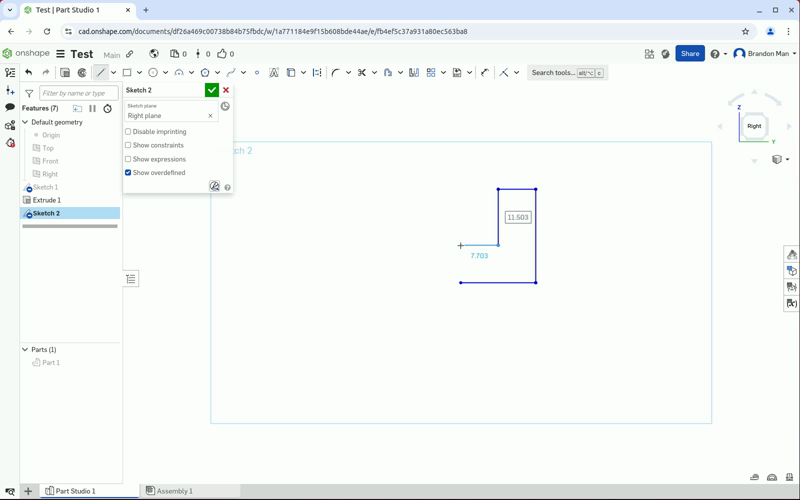
key_up(shift)
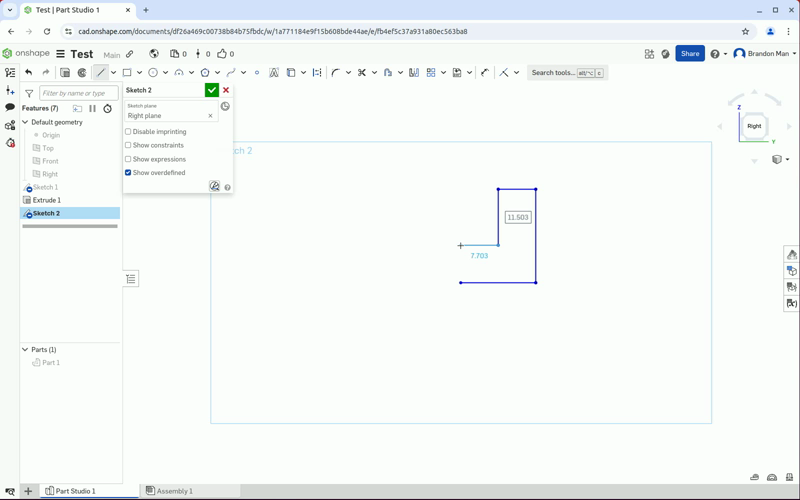
mouse_move(490, 245)
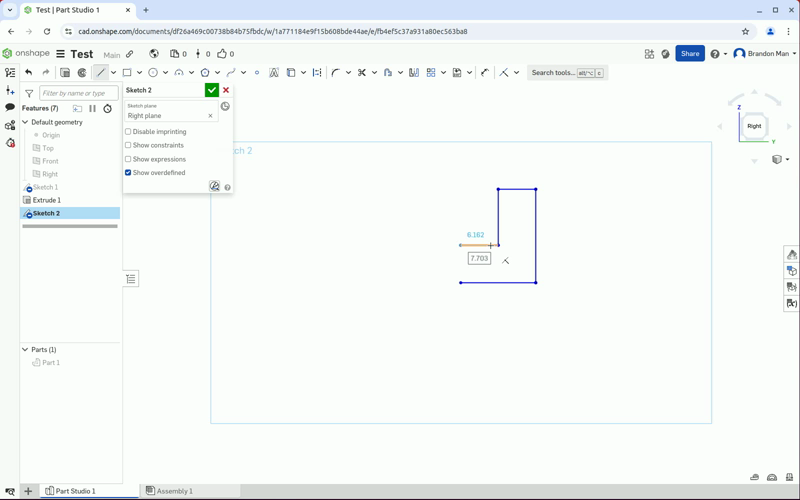
key_down(shift)
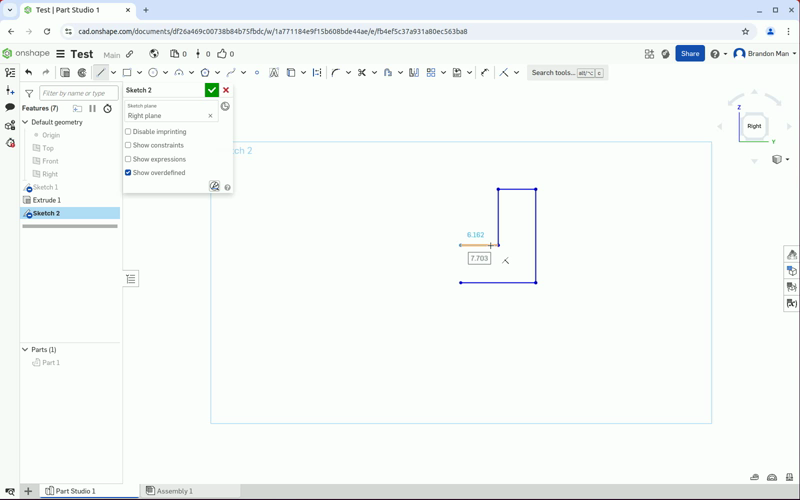
mouse_move(460, 282)
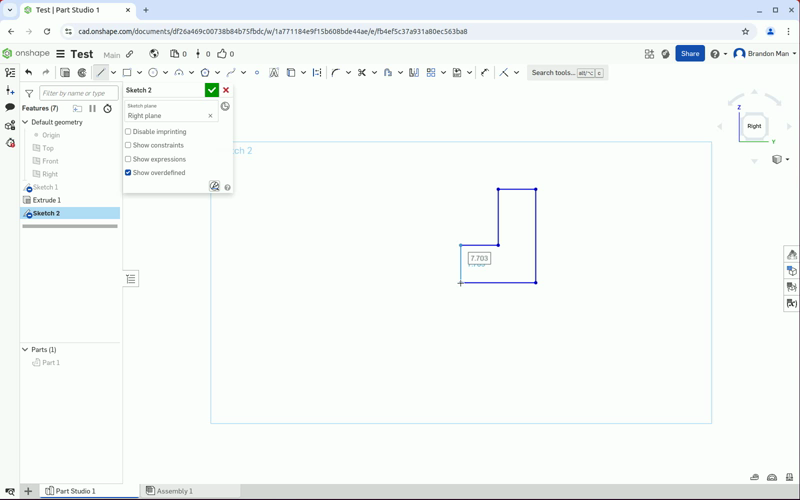
key_up(shift)
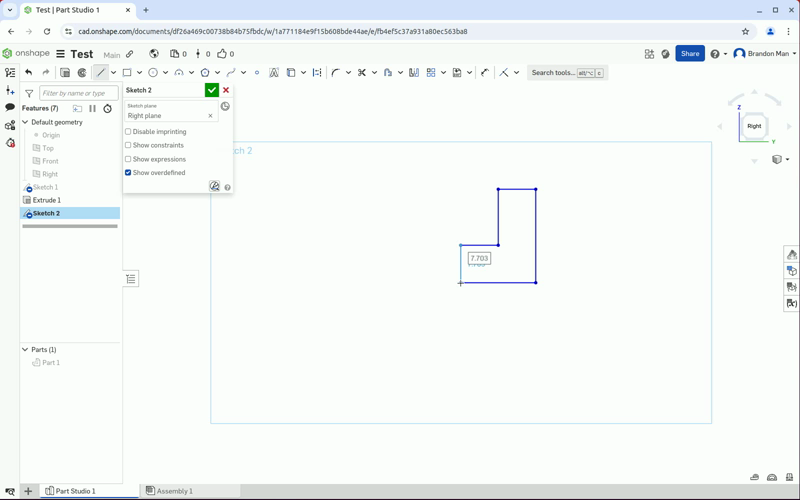
click(460, 282)
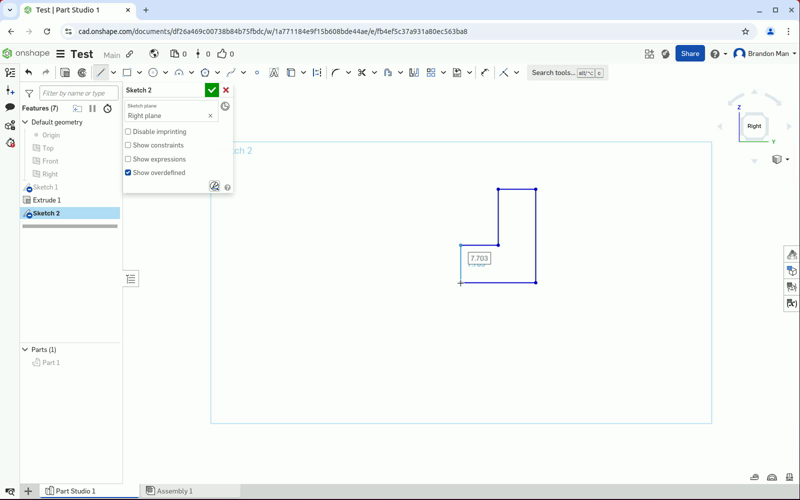
key(esc)
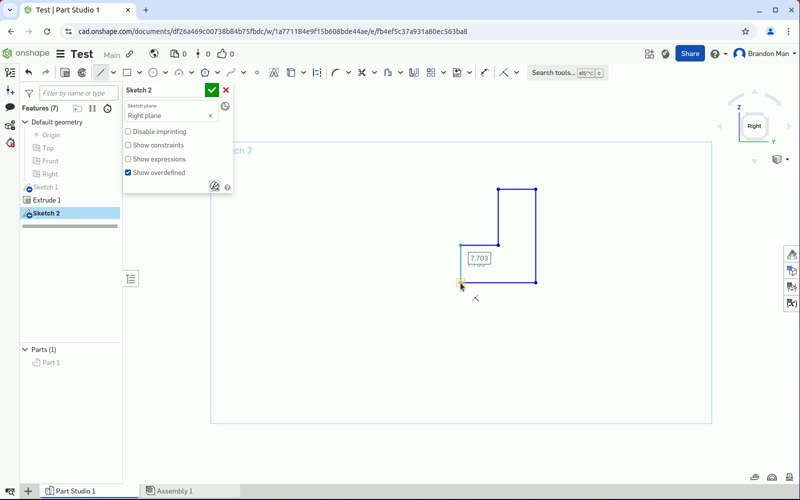
mouse_move(475, 252)
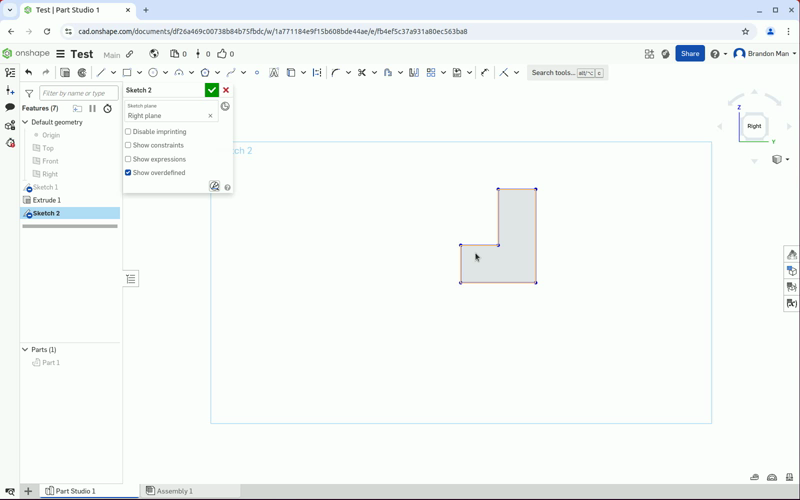
click(475, 252)
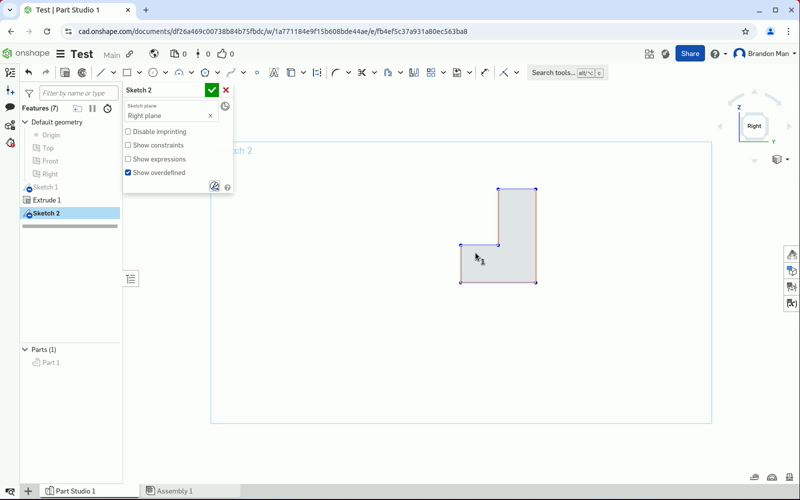
mouse_move(73, 352)
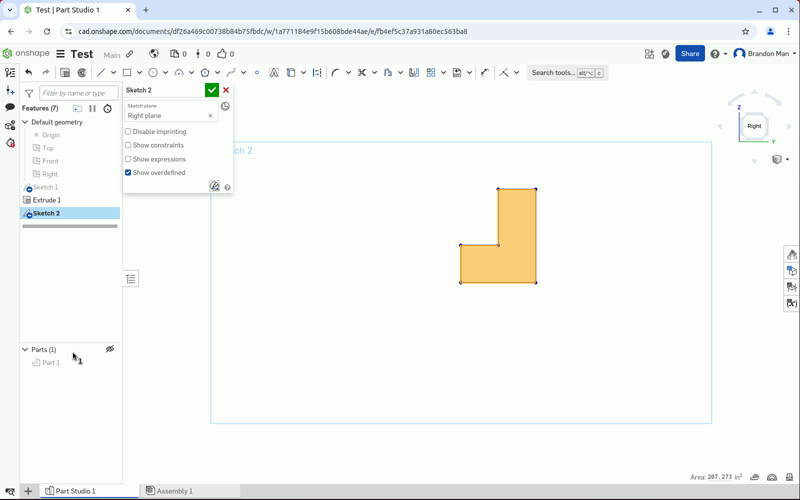
key(shift+y)
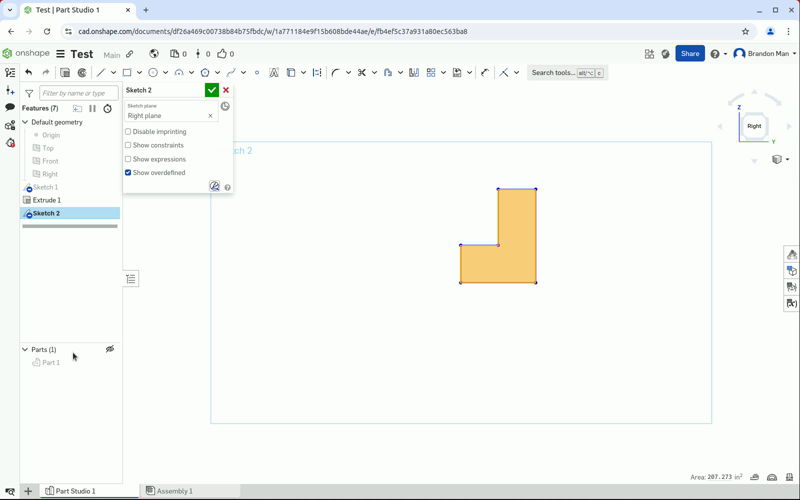
key(shift+e)
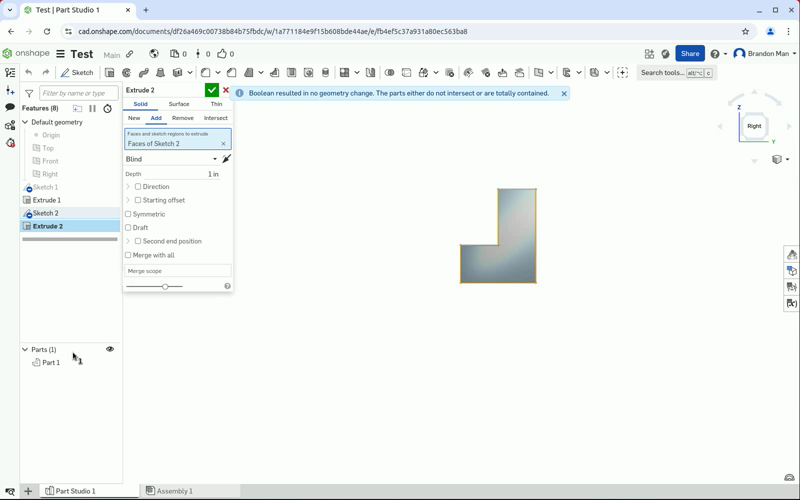
mouse_move(143, 106)
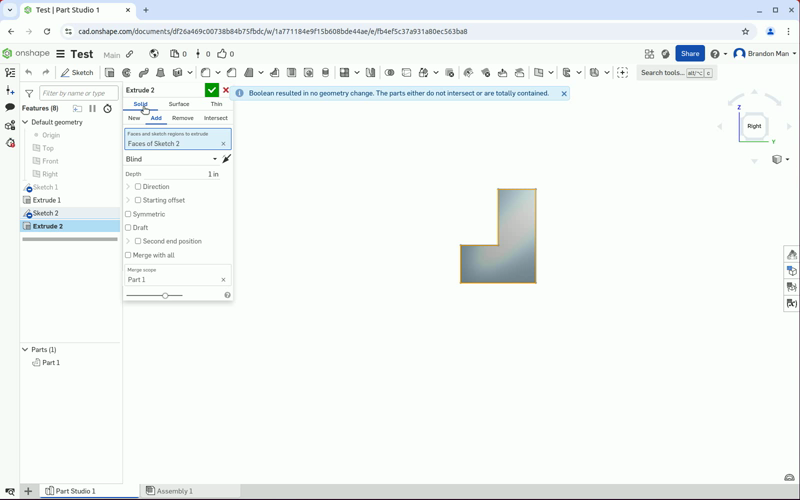
click(143, 106)
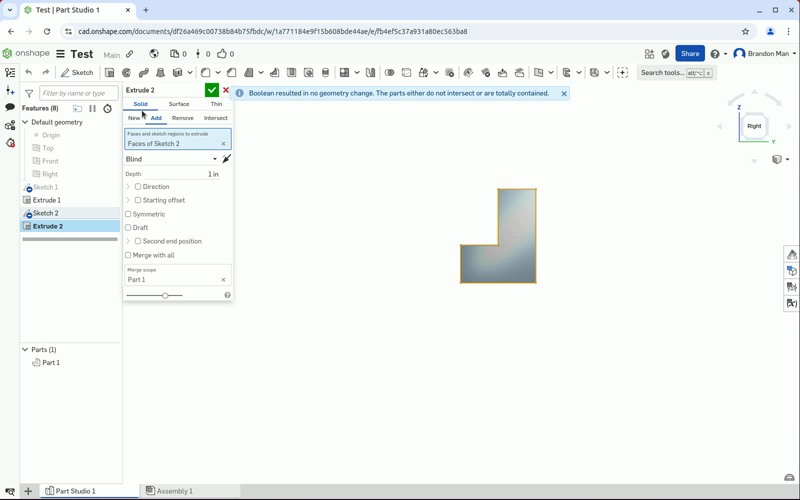
mouse_move(137, 120)
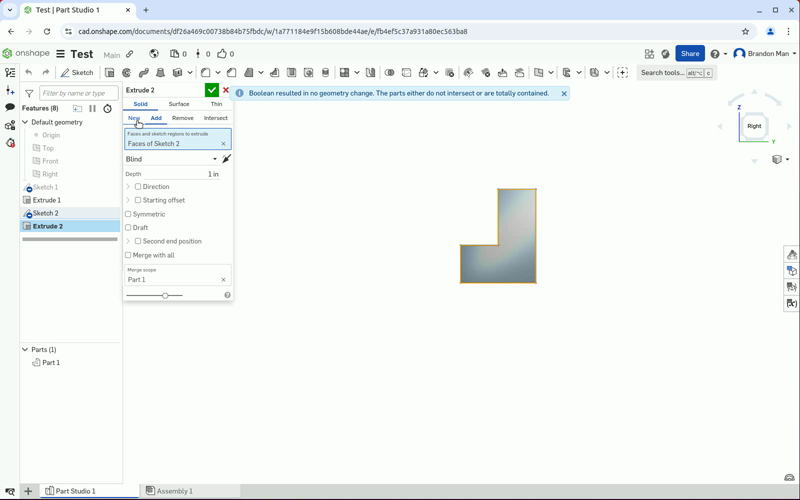
click(137, 120)
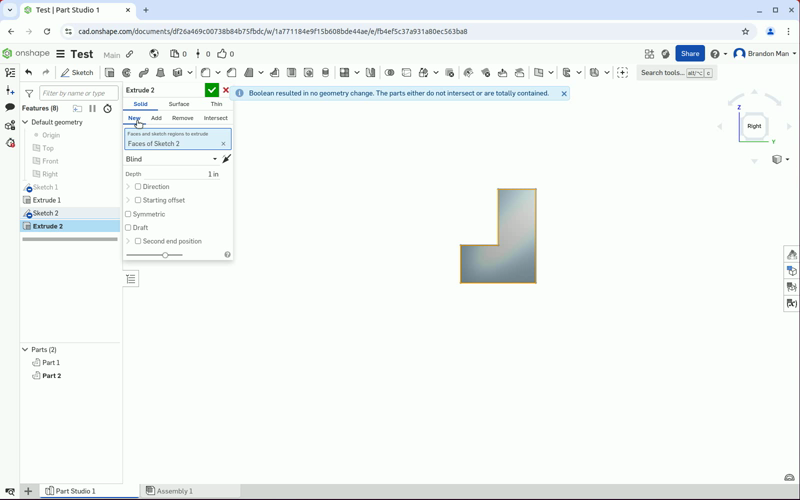
key(tab, 4)
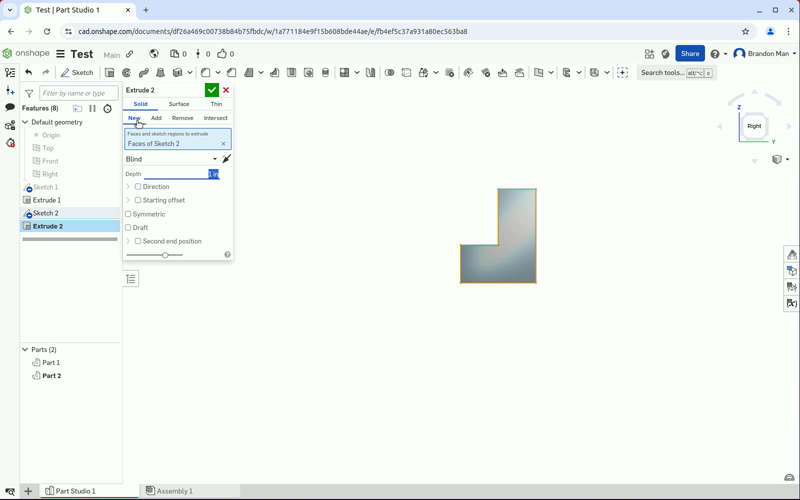
text(23.108)
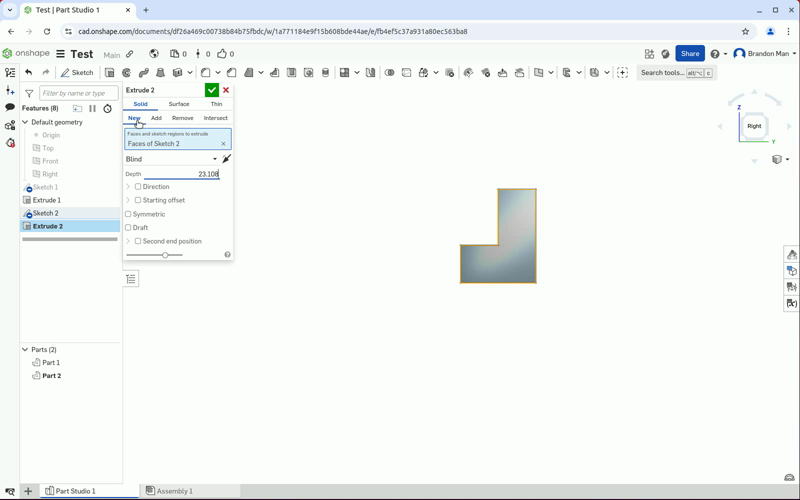
key(enter)
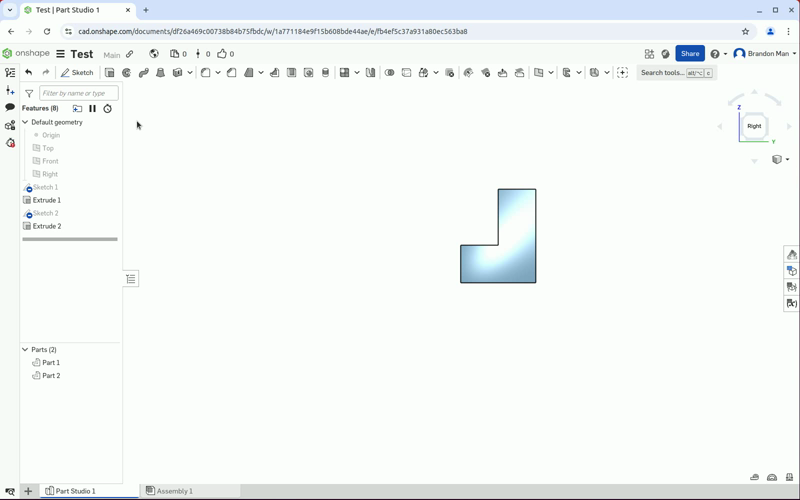
key(shift+h)
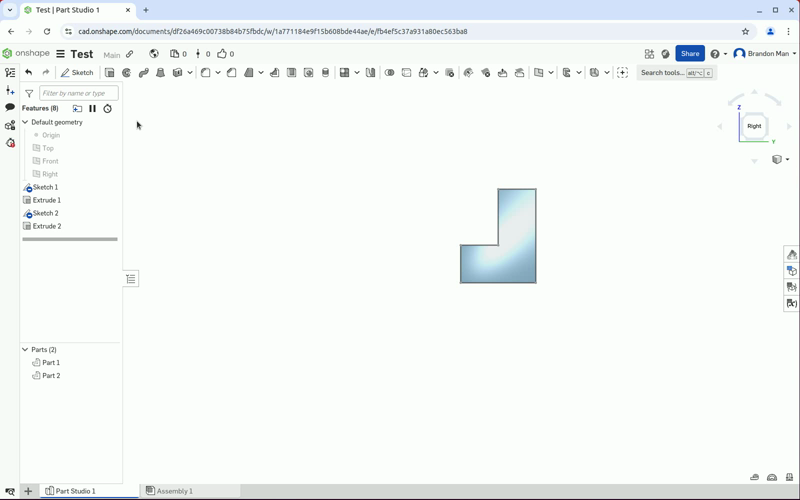
key(shift+h)
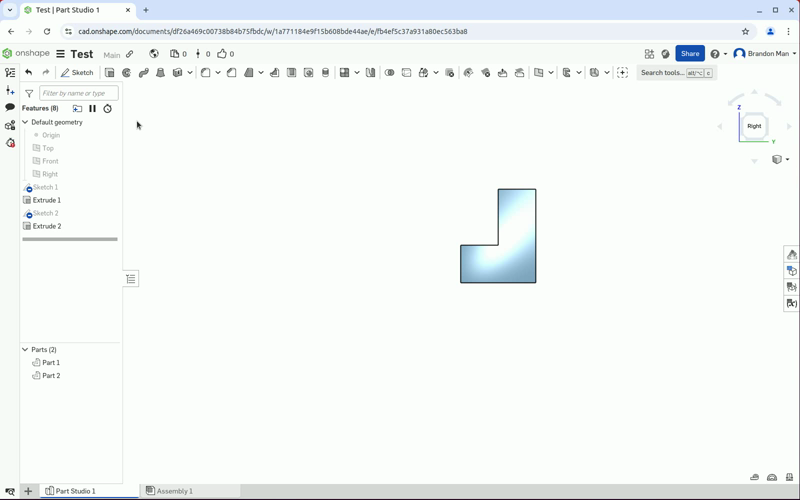
mouse_move(73, 189)
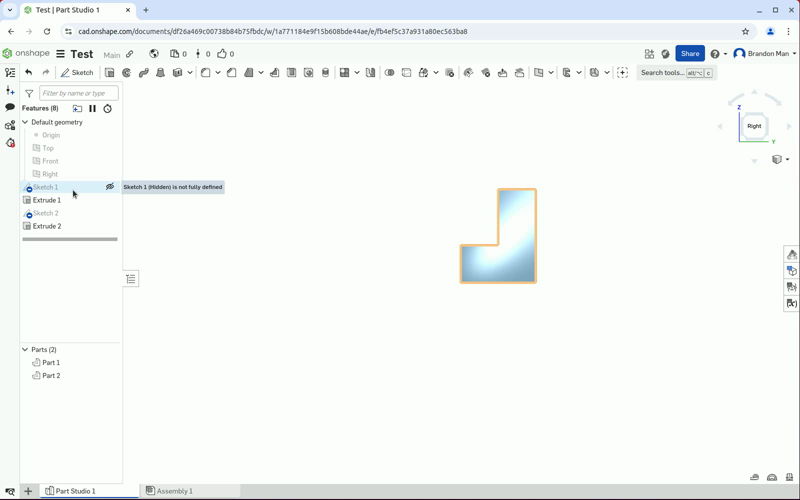
click(73, 189)
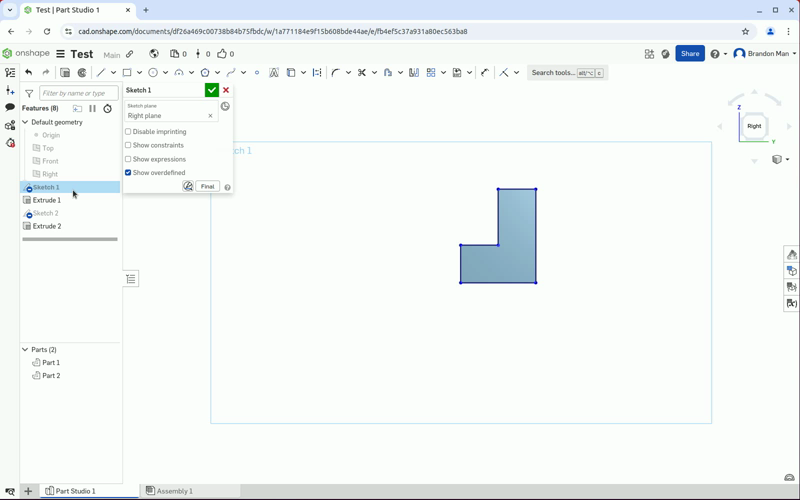
mouse_move(229, 92)
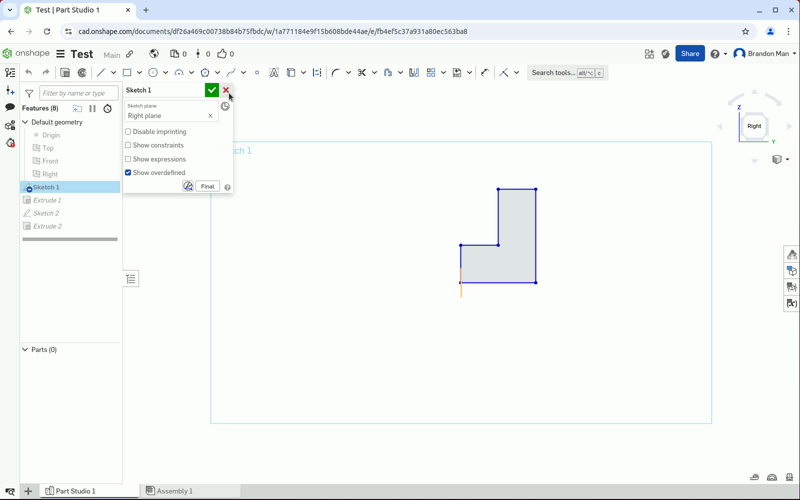
click(229, 92)
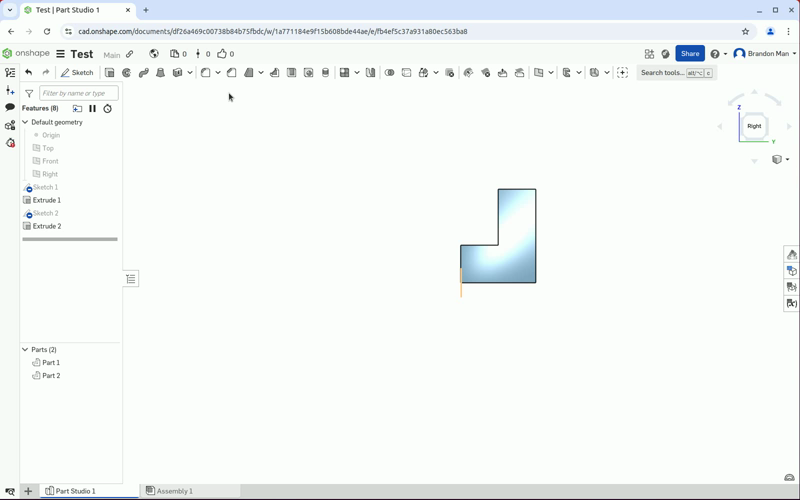
mouse_move(73, 352)
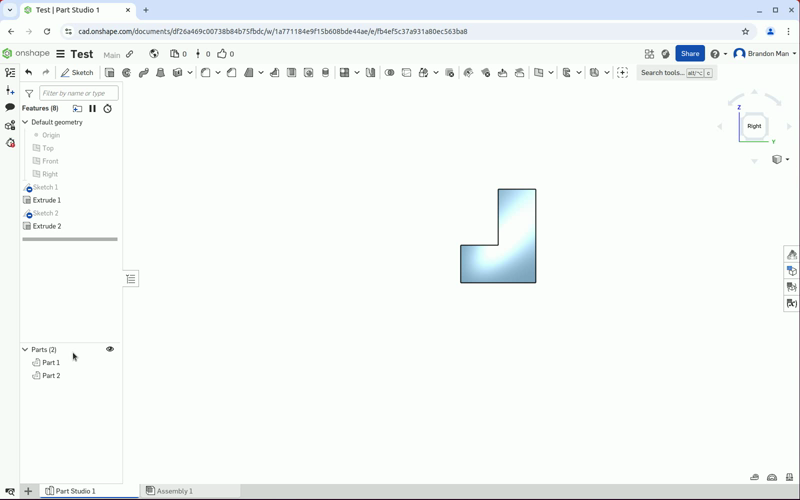
key(y)
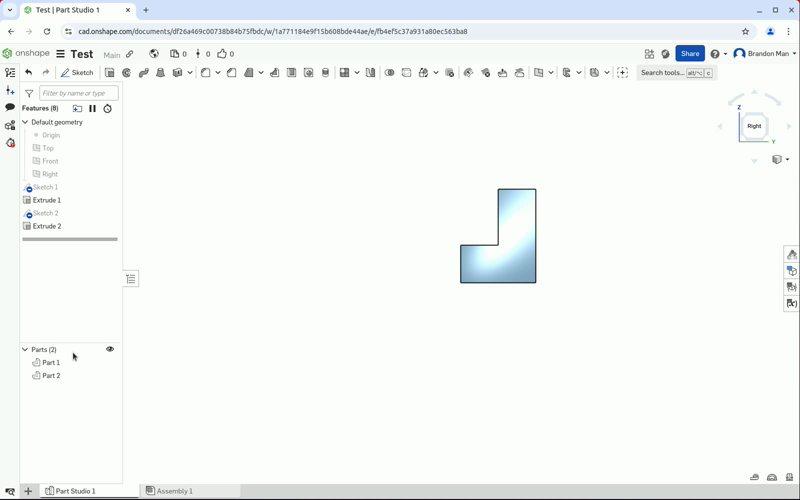
key(shift+p)
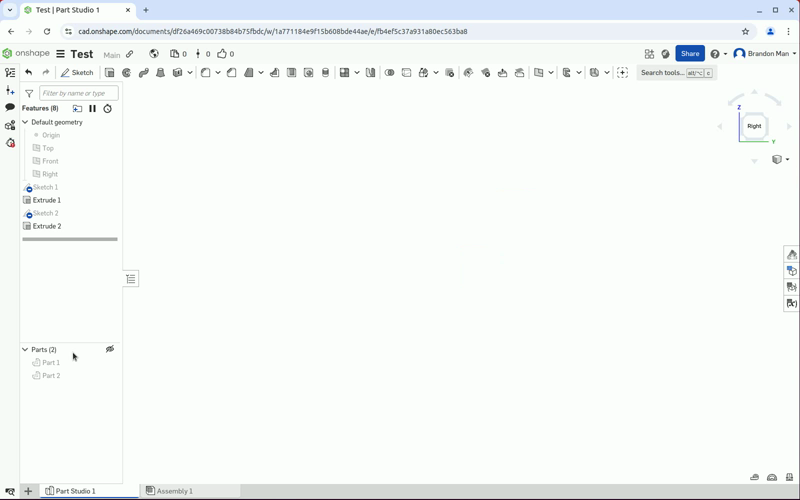
key(space)
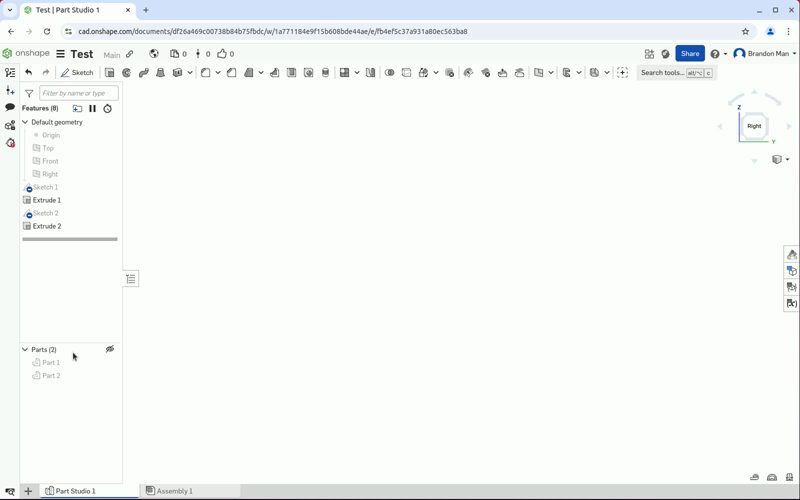
key_down(shift)
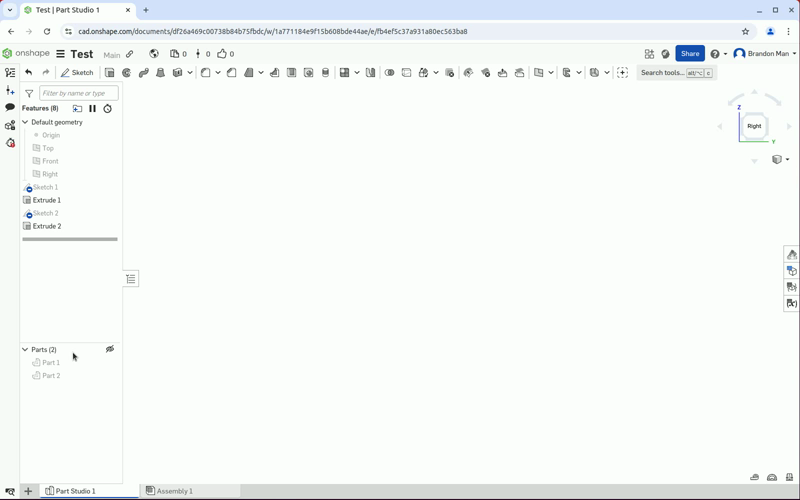
key(right)
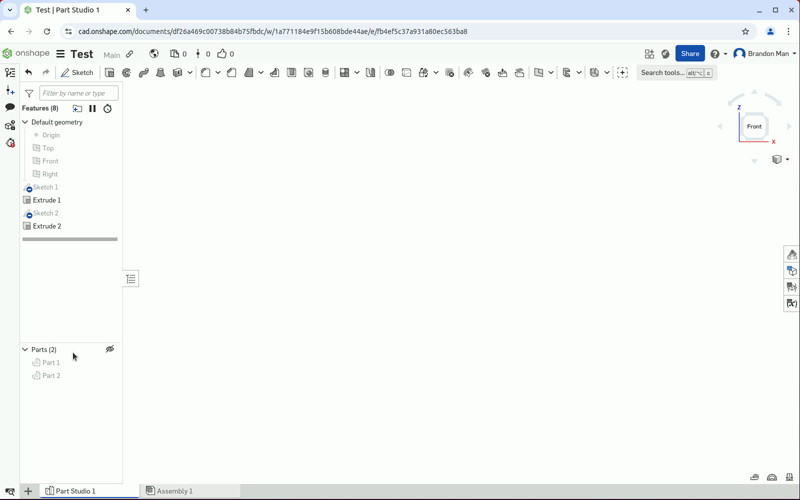
key_up(shift)
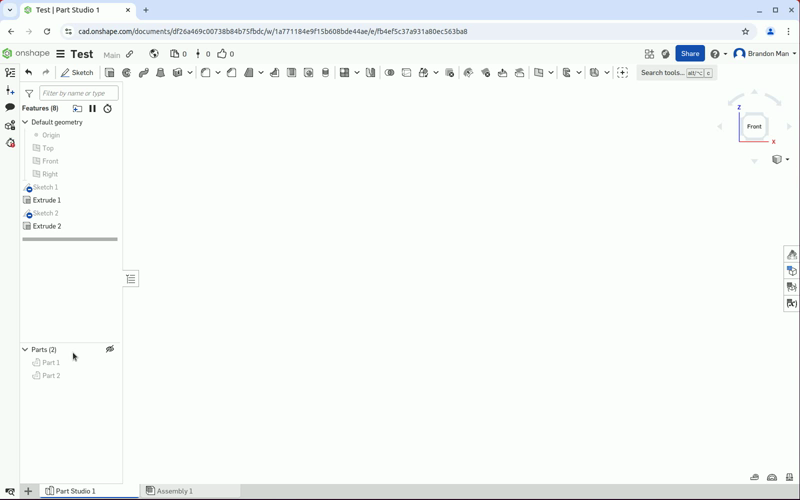
mouse_move(73, 352)
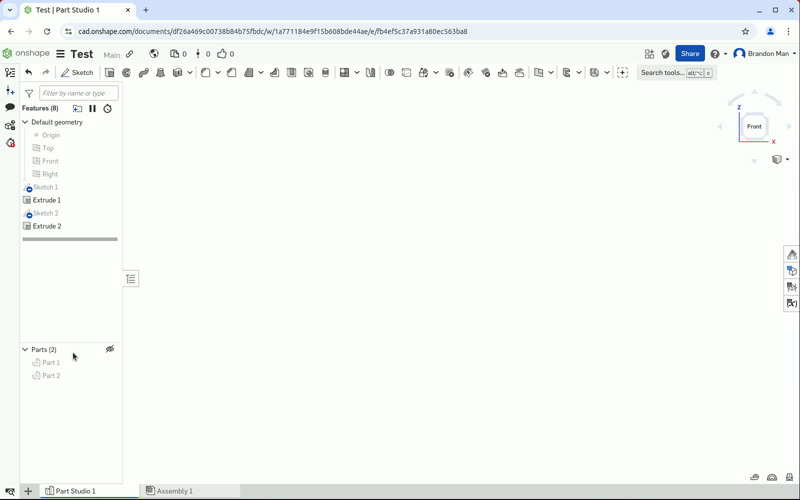
key(shift+y)
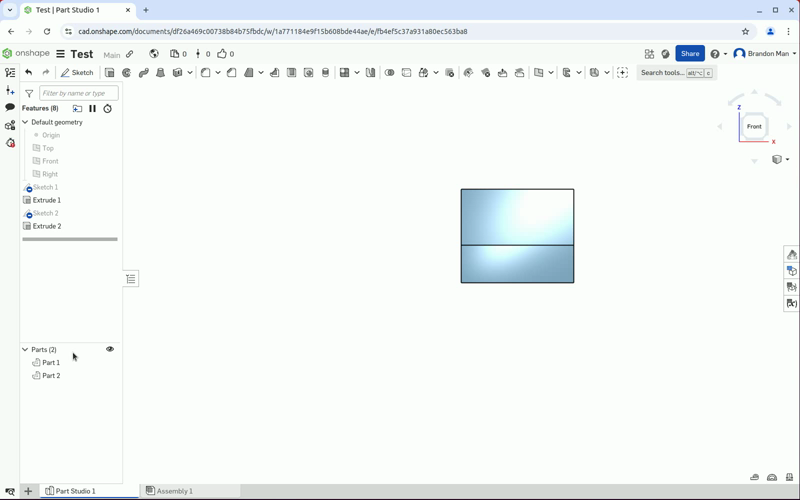
mouse_move(541, 75)
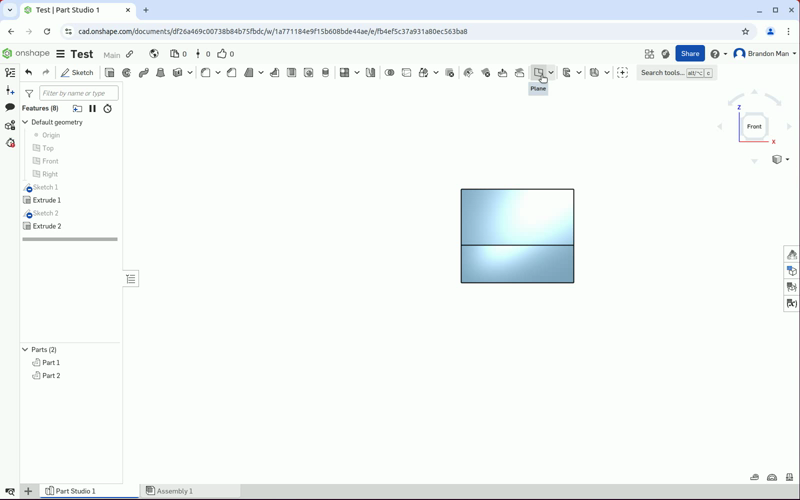
click(541, 75)
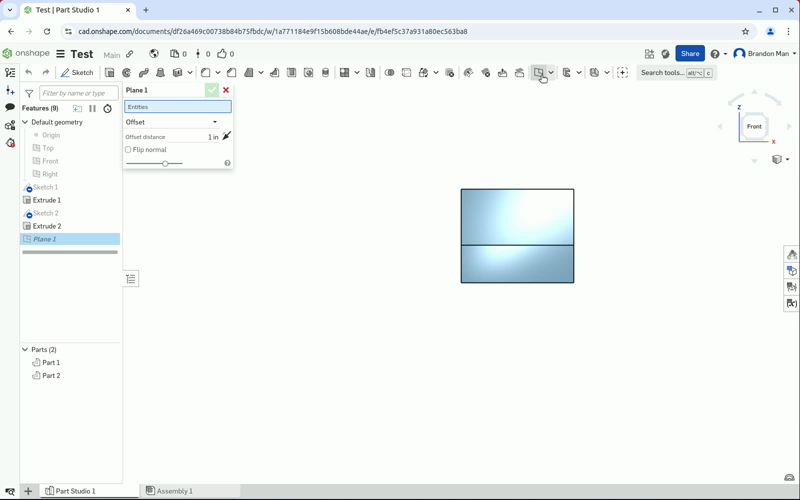
mouse_move(73, 163)
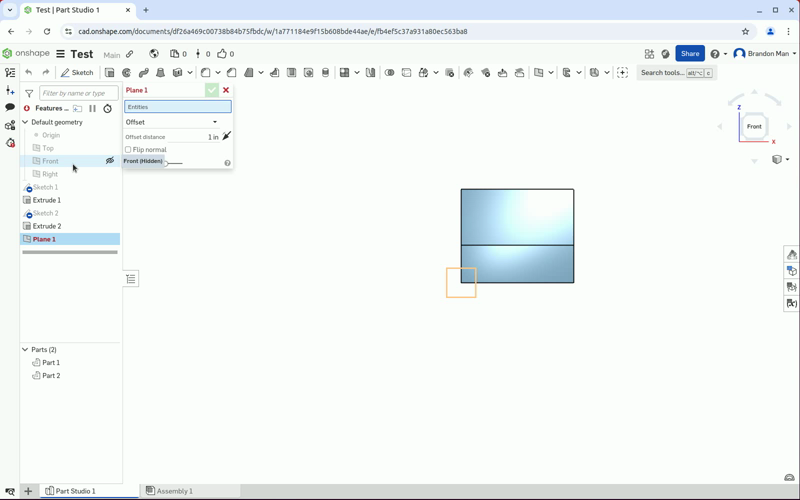
click(73, 163)
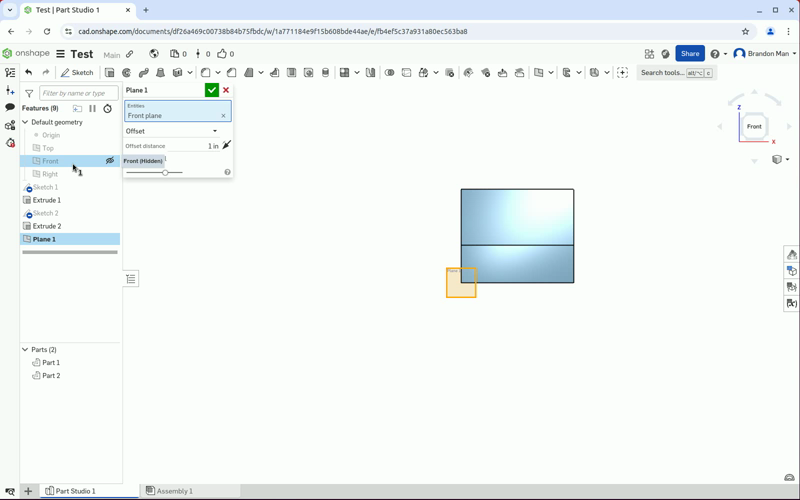
key(tab, 2)
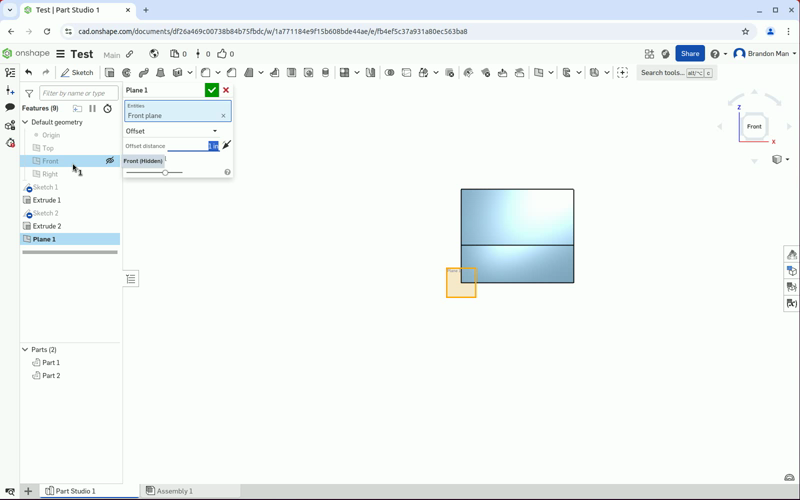
text(7.703)
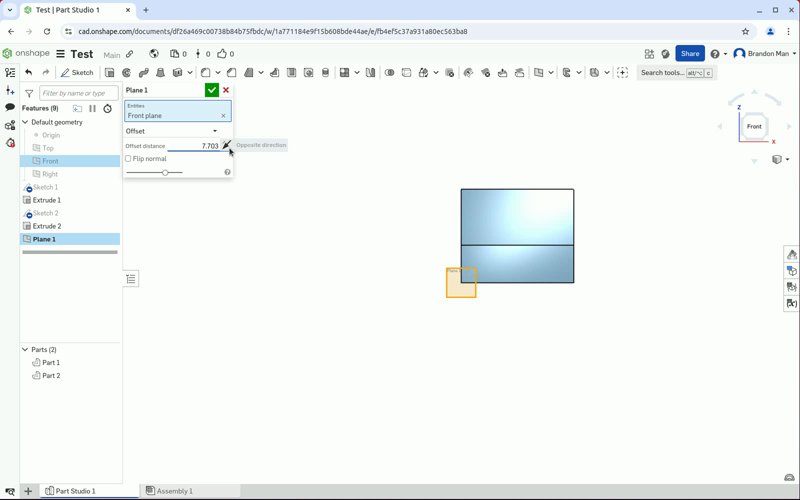
mouse_move(229, 147)
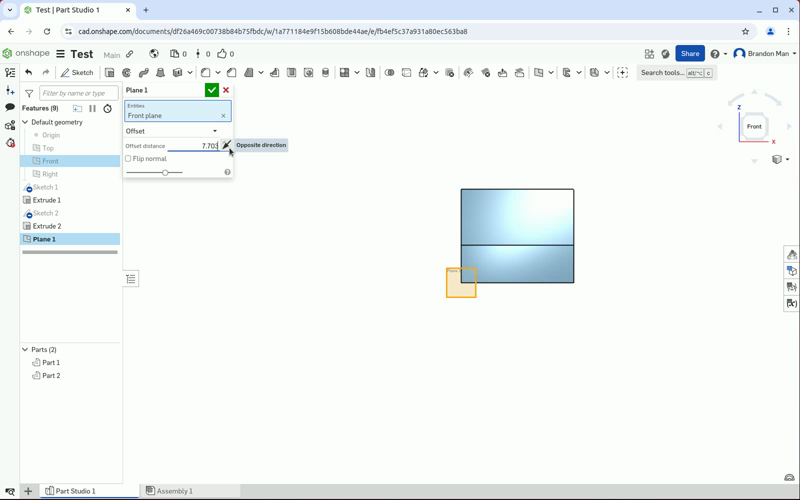
click(229, 147)
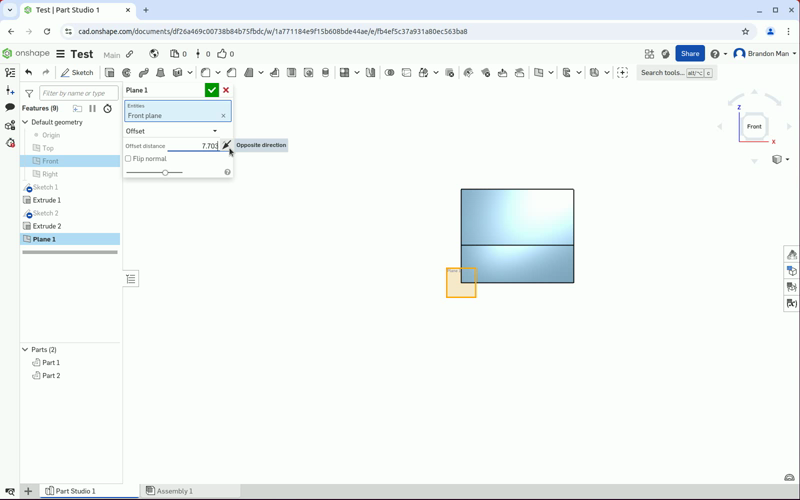
key(enter, 2)
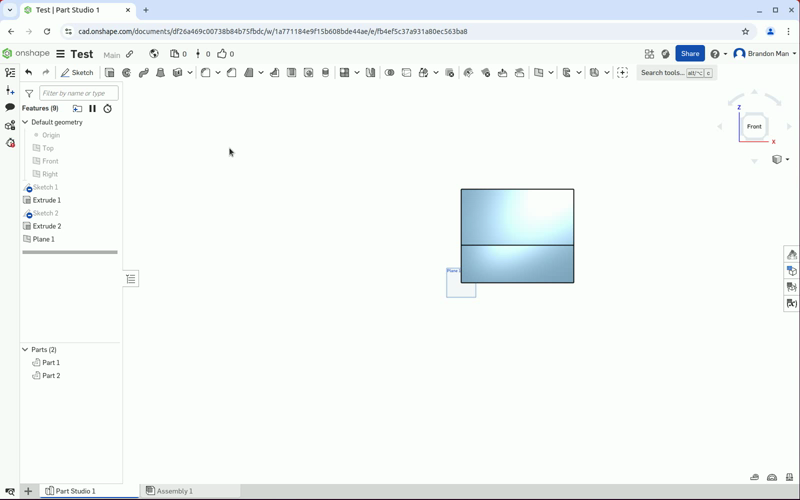
key(shift+s)
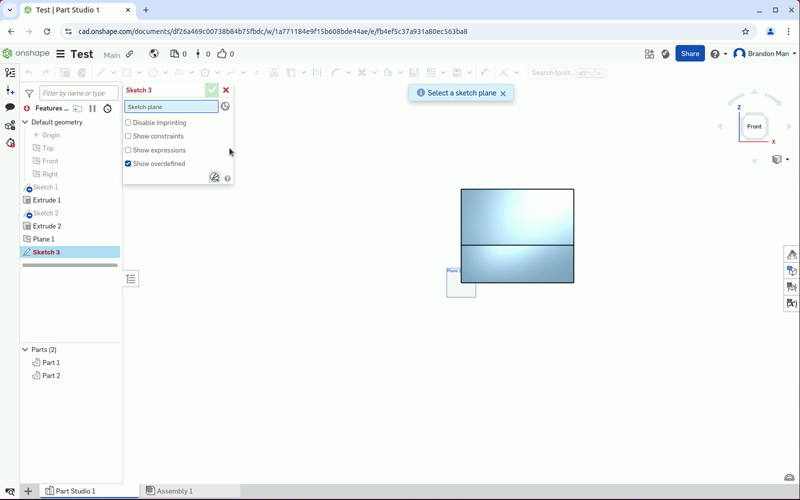
mouse_move(73, 241)
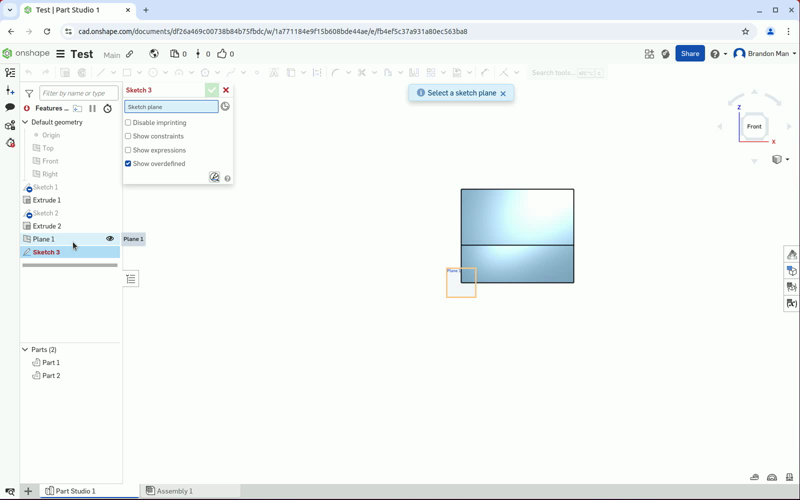
click(73, 241)
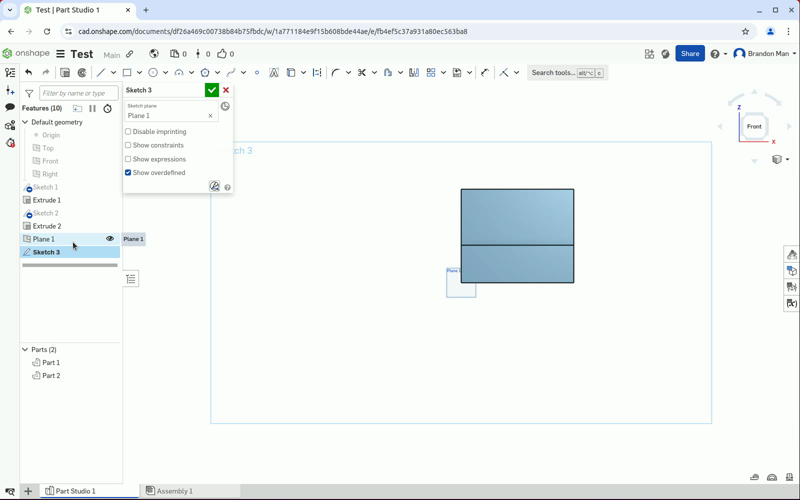
mouse_move(73, 352)
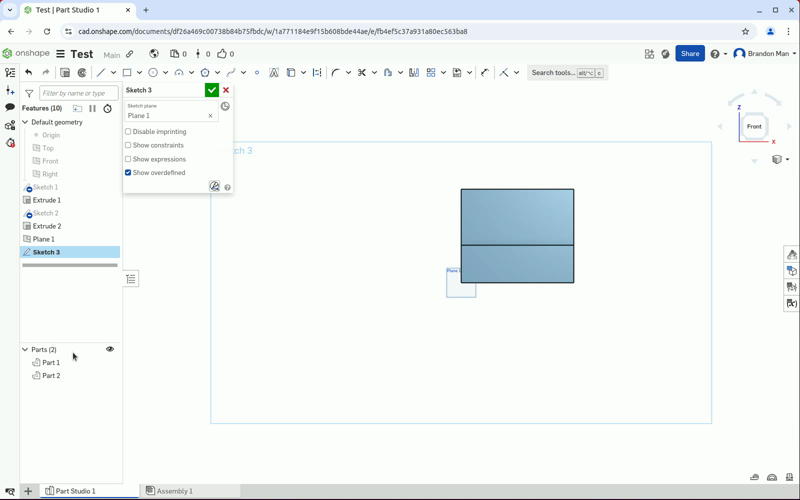
key(y)
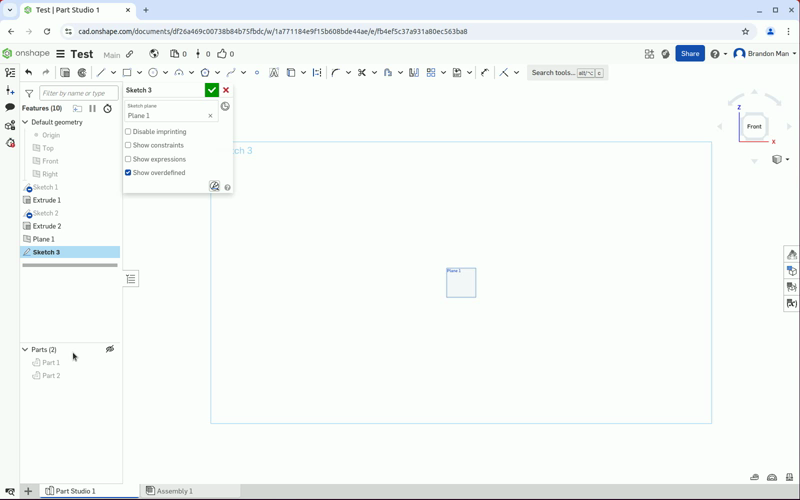
key(l)
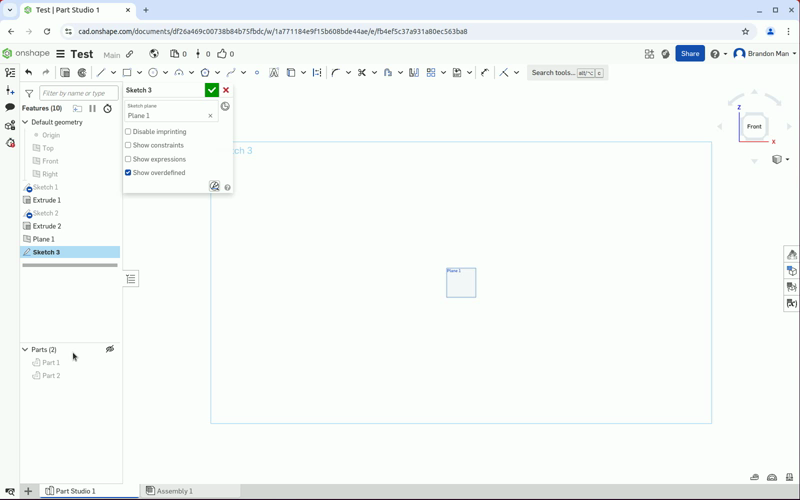
key_down(shift)
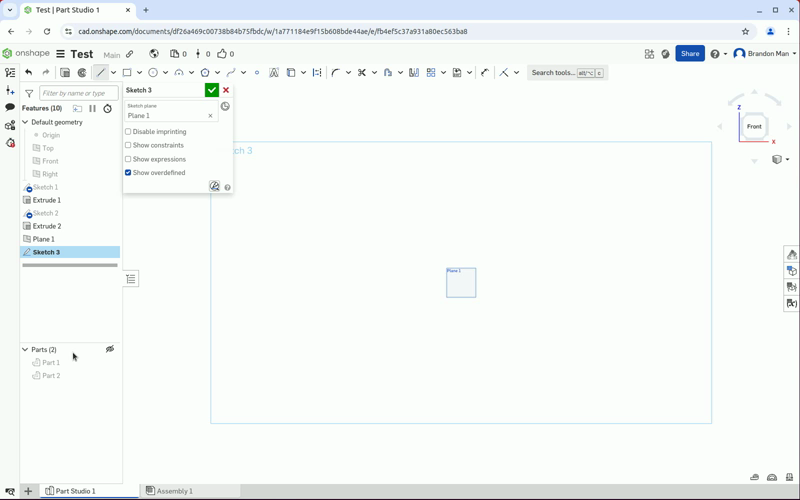
mouse_move(498, 207)
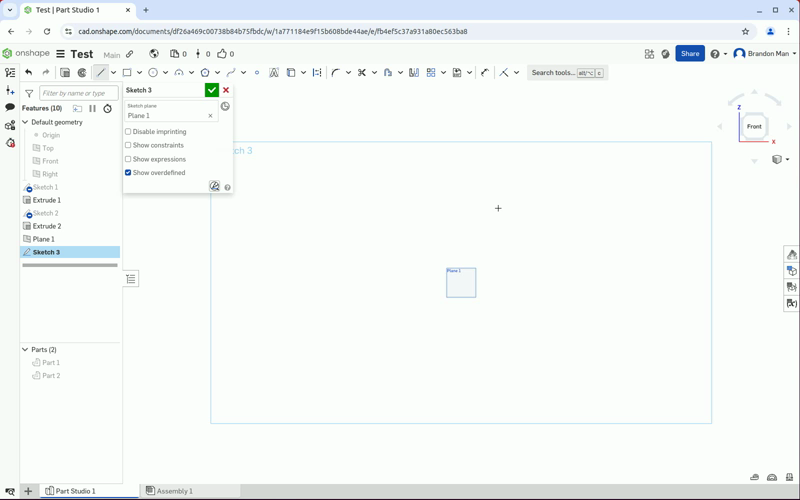
click(498, 207)
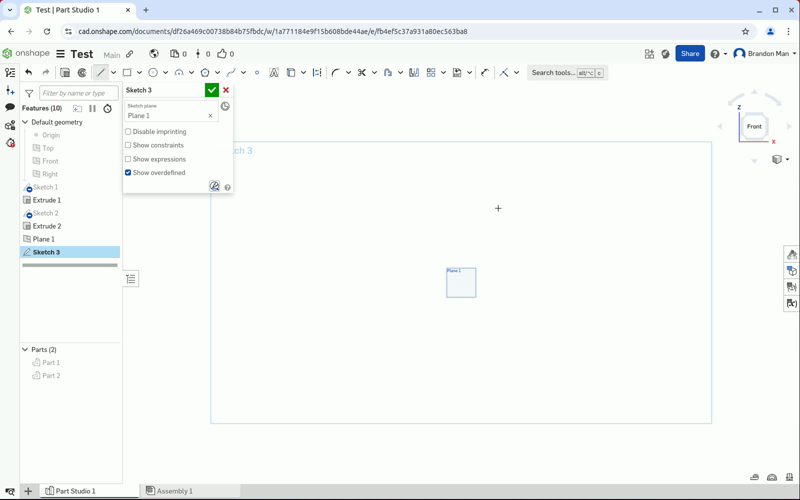
key_up(shift)
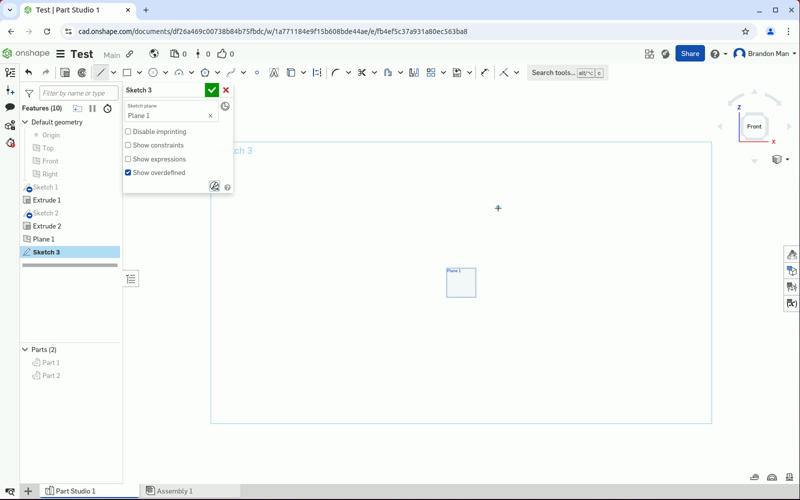
key_down(shift)
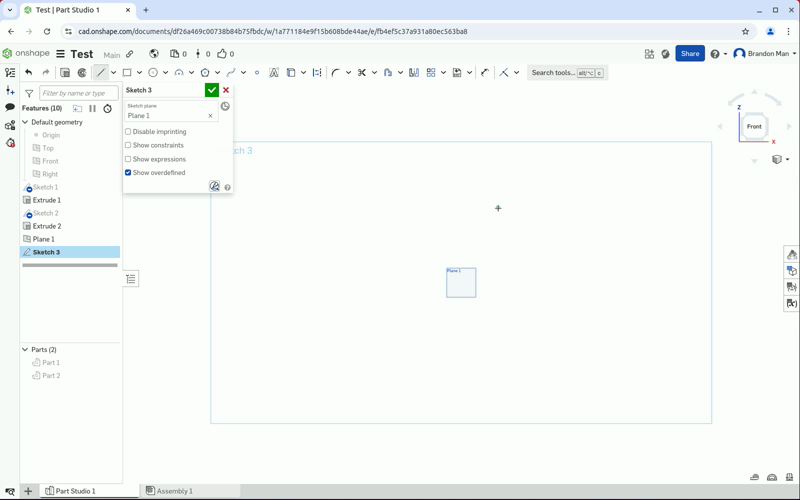
mouse_move(528, 207)
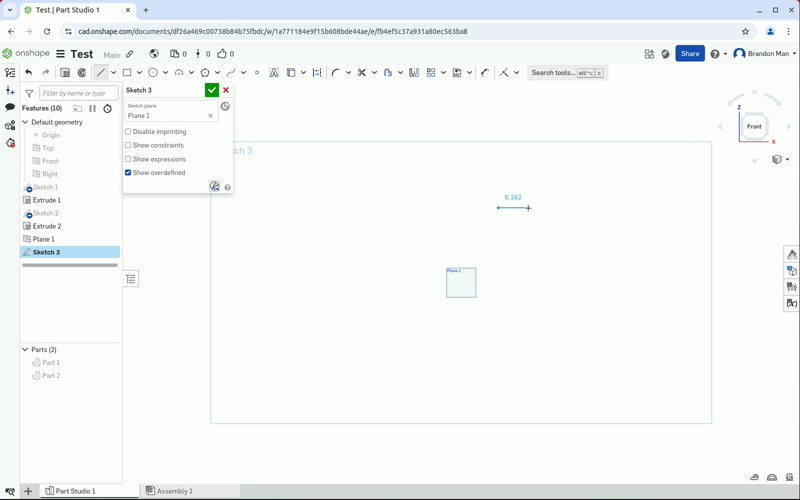
mouse_move(536, 207)
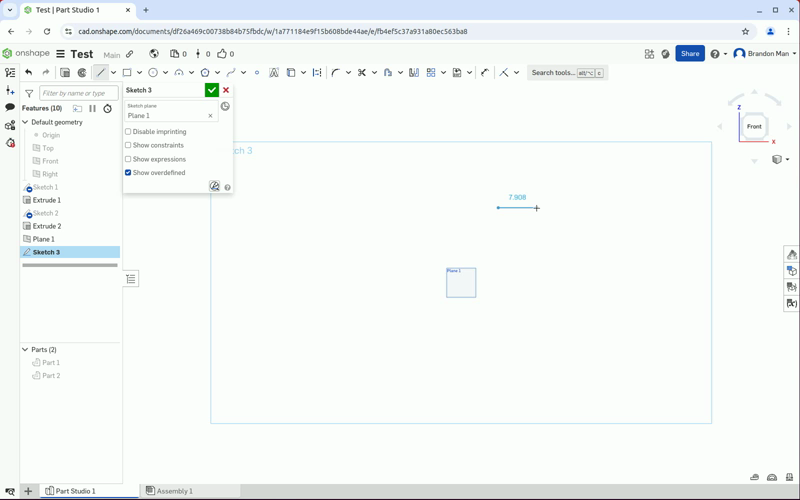
click(536, 207)
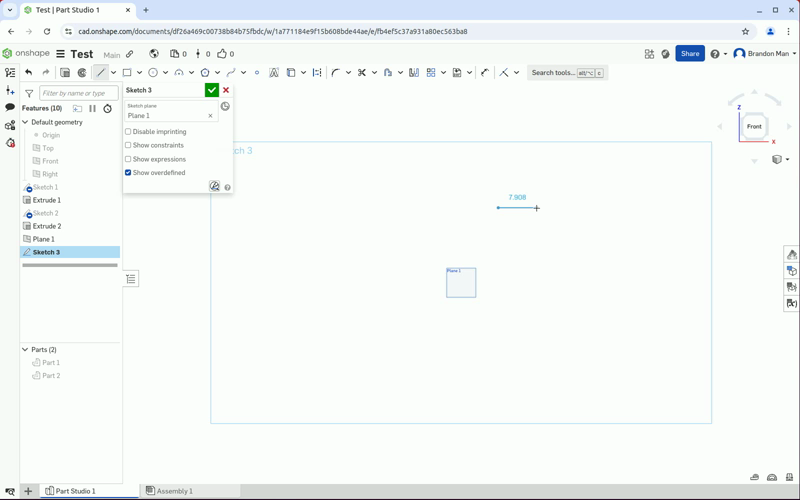
key_up(shift)
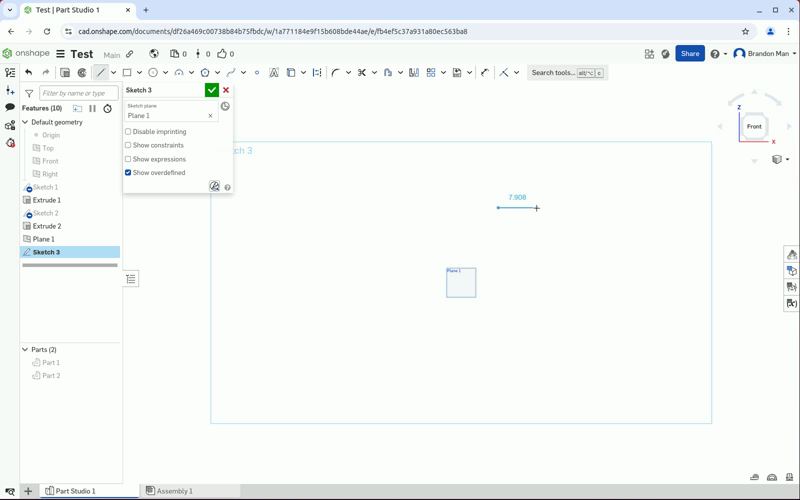
key_down(shift)
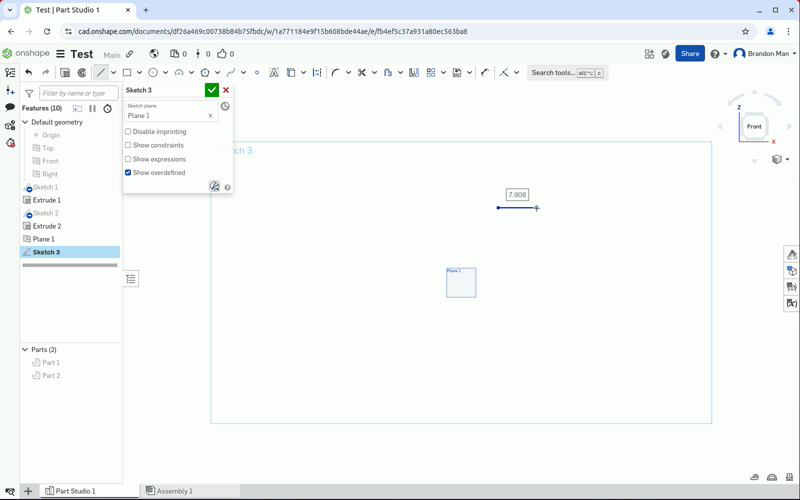
mouse_move(566, 207)
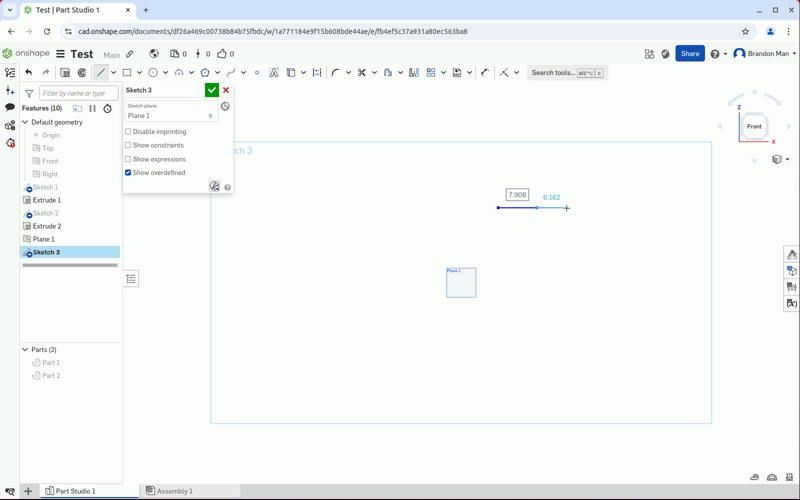
mouse_move(536, 188)
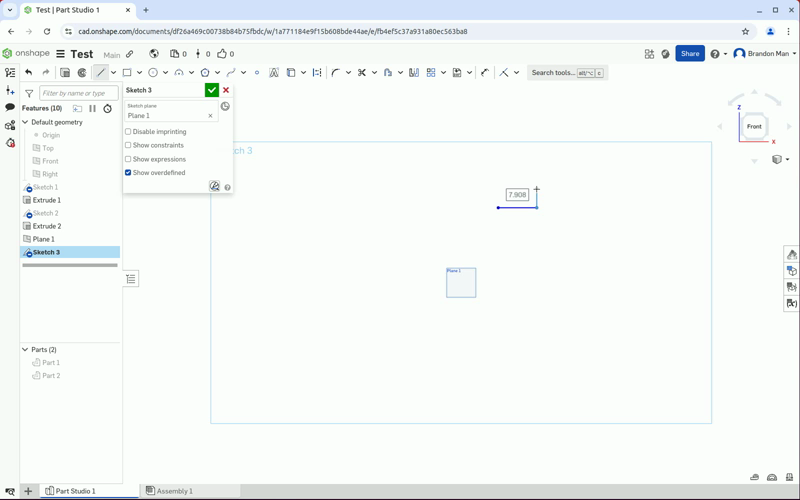
click(536, 188)
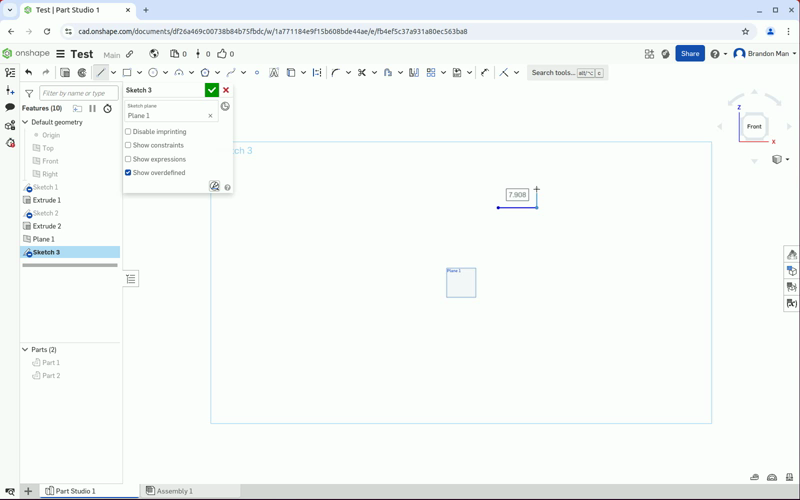
key_up(shift)
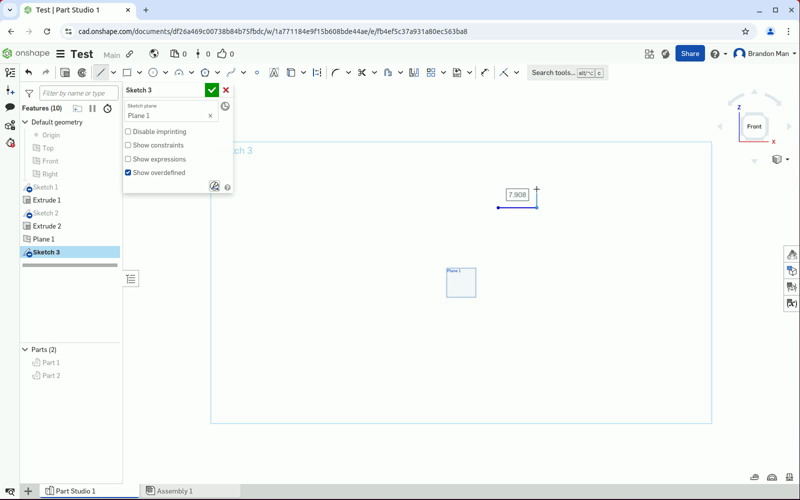
key_down(shift)
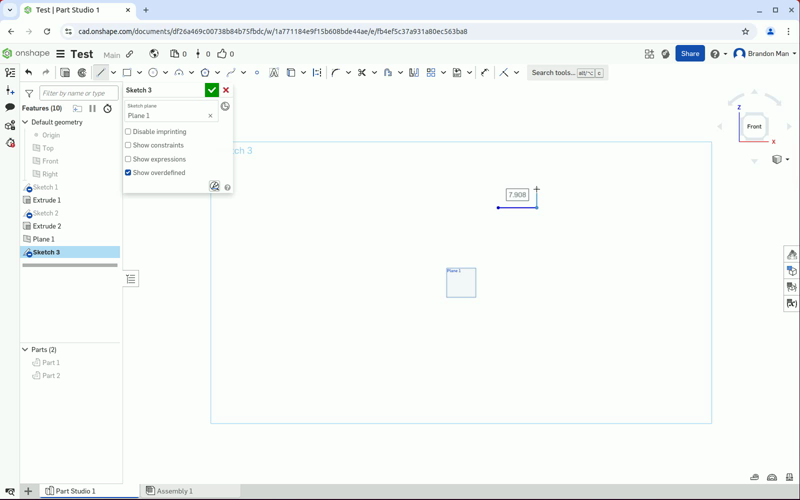
mouse_move(566, 188)
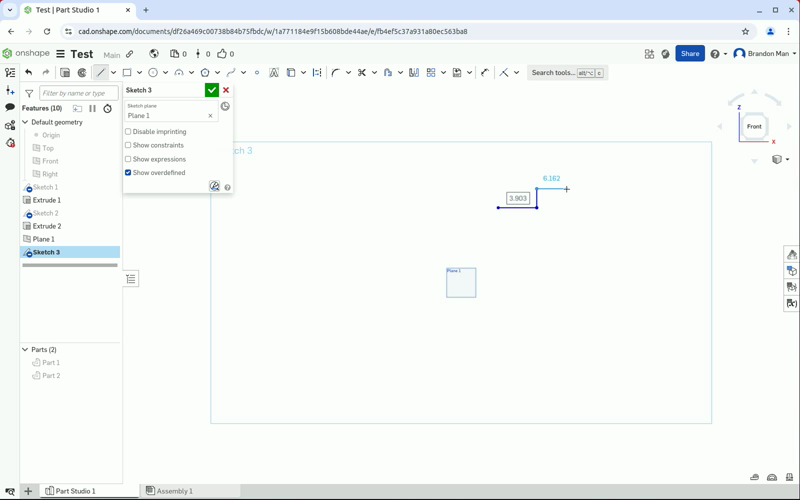
mouse_move(498, 188)
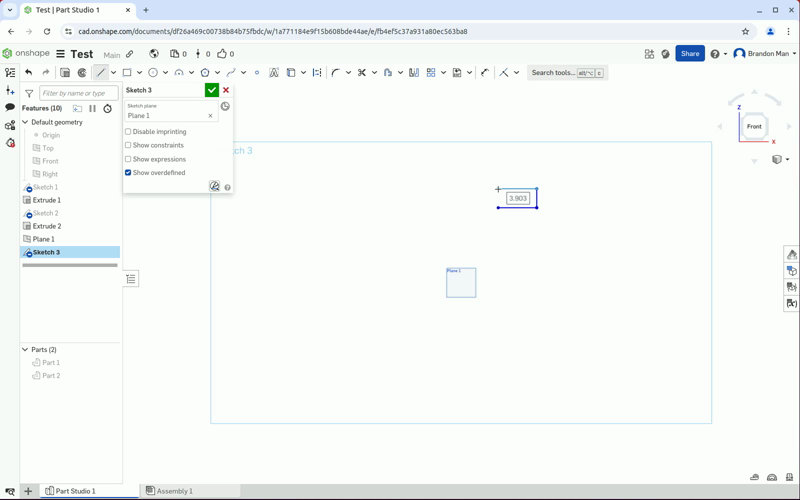
click(498, 188)
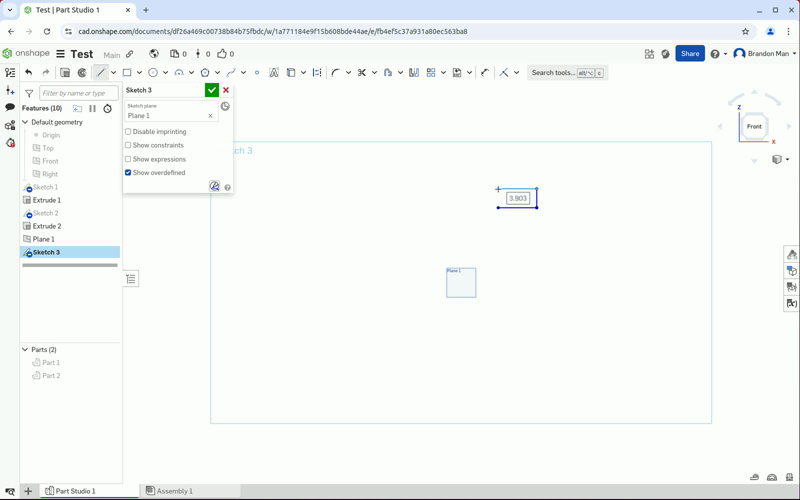
key_up(shift)
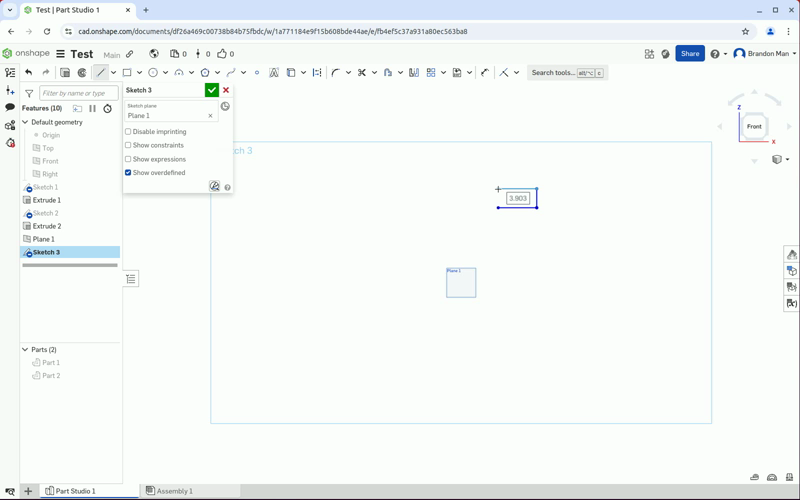
mouse_move(528, 188)
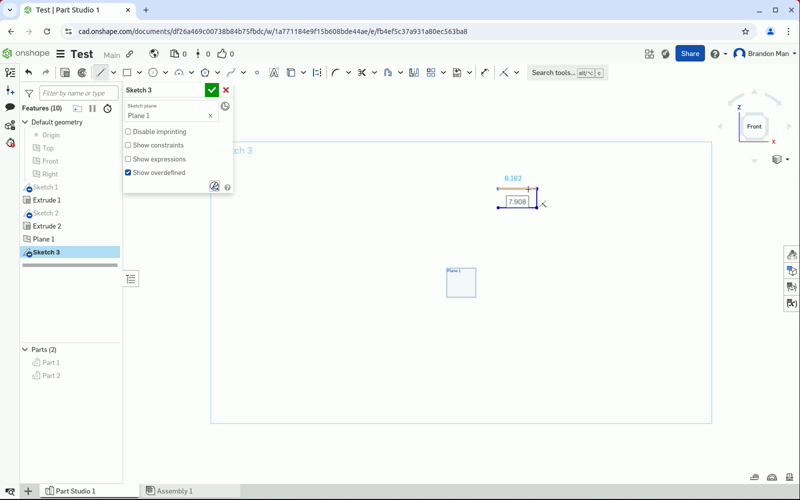
key_down(shift)
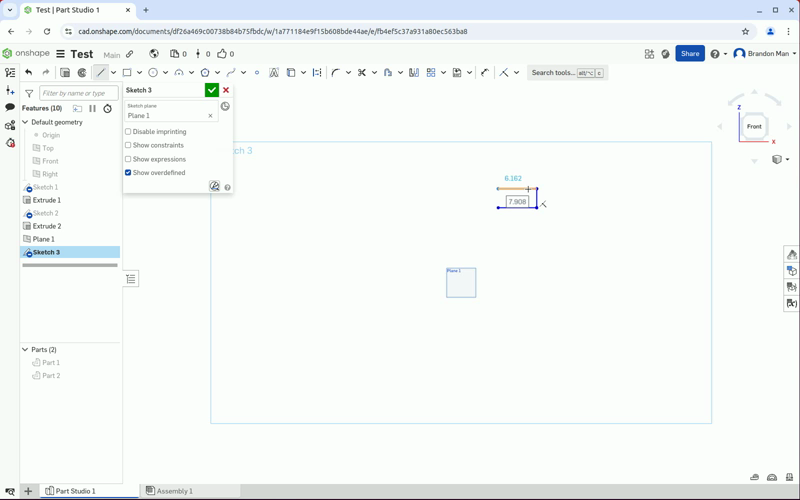
mouse_move(498, 207)
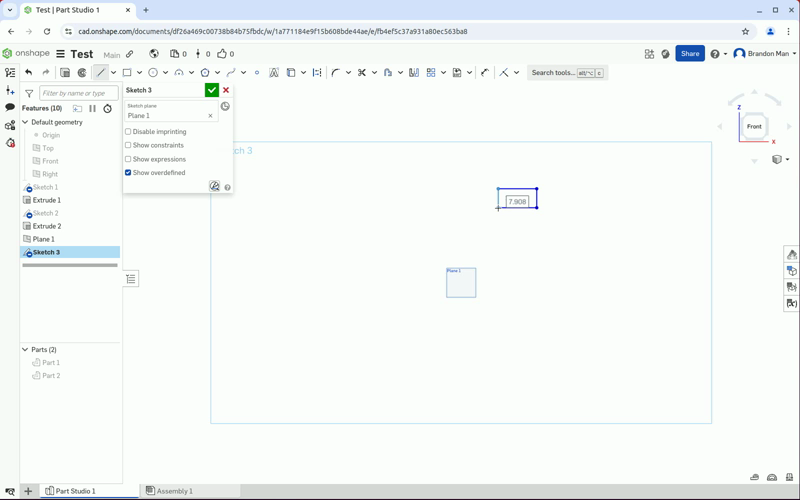
key_up(shift)
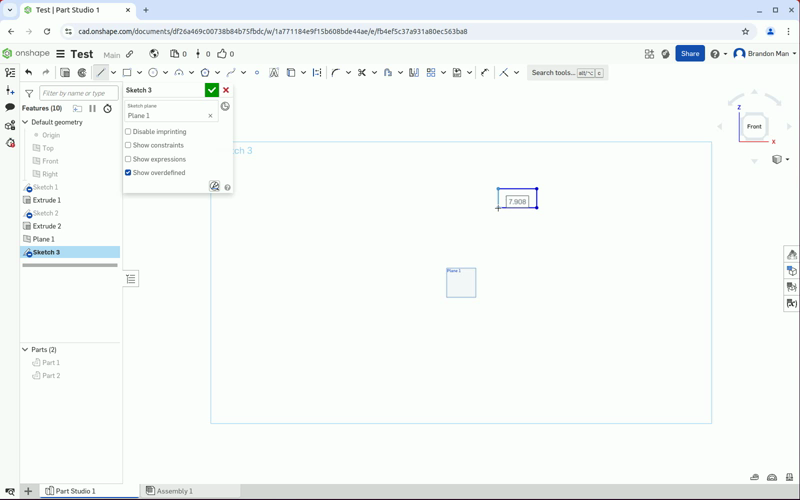
click(498, 207)
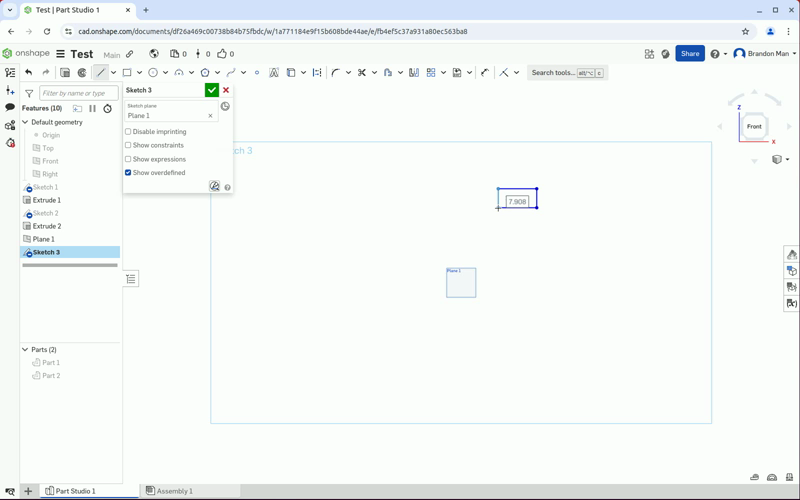
key(esc)
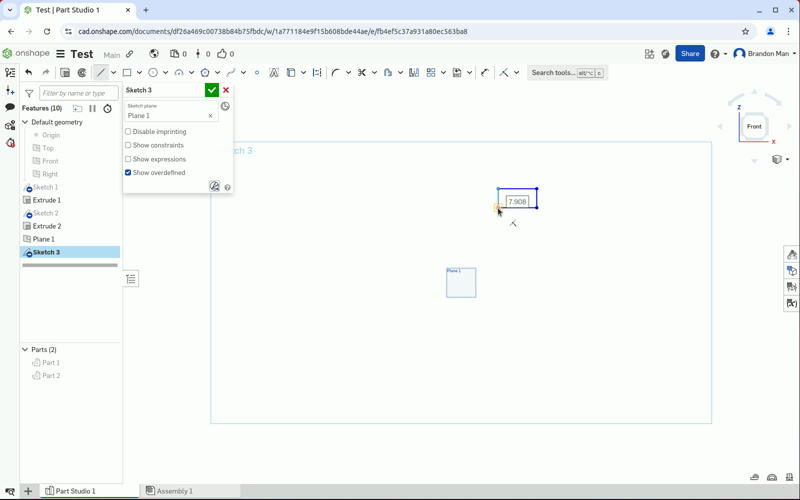
mouse_move(509, 206)
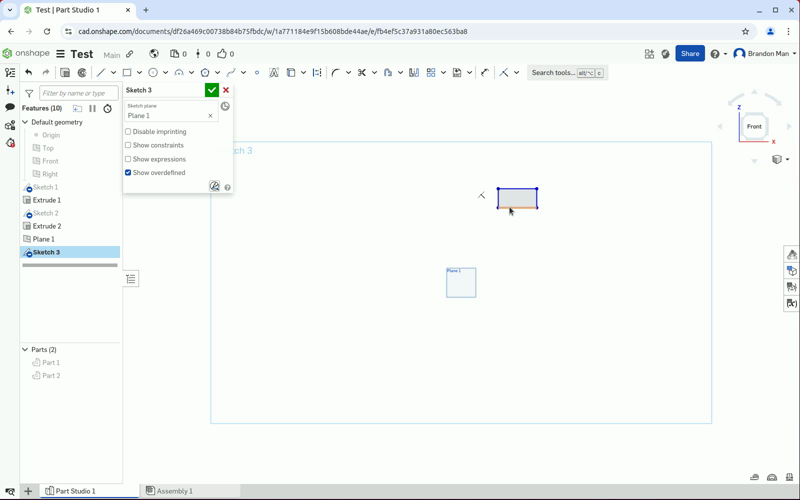
scroll(6)
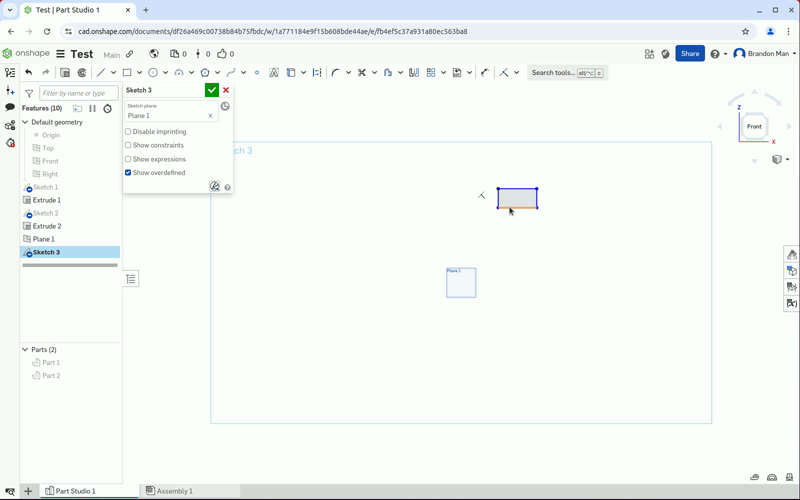
scroll(6)
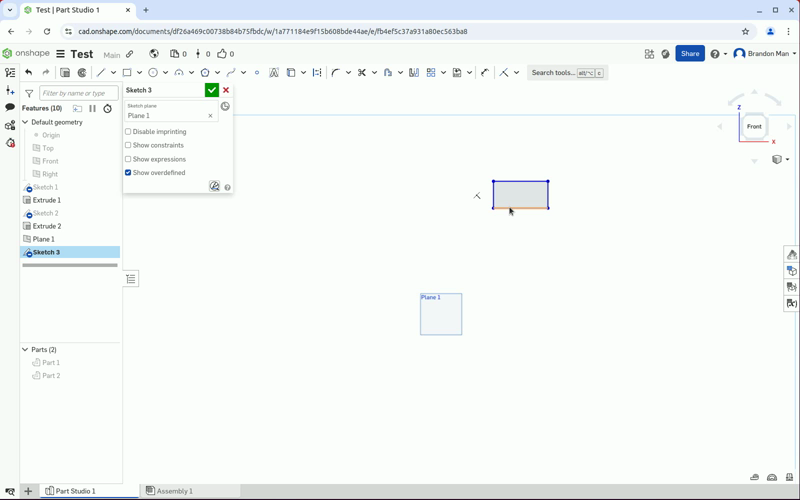
scroll(6)
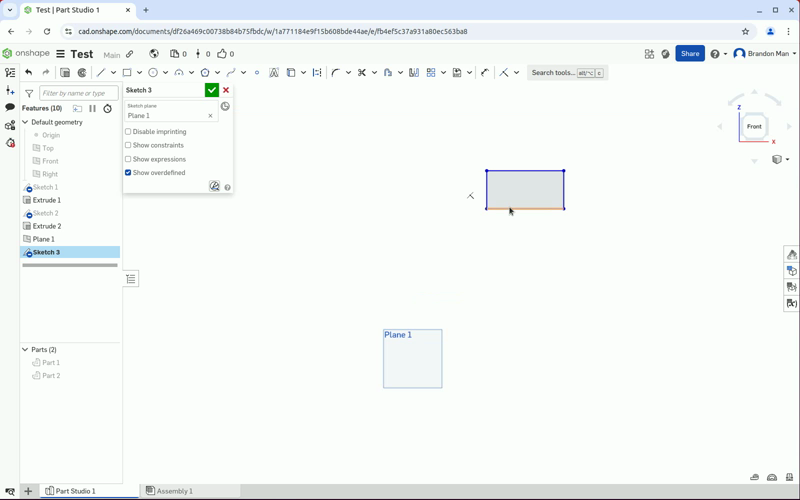
scroll(6)
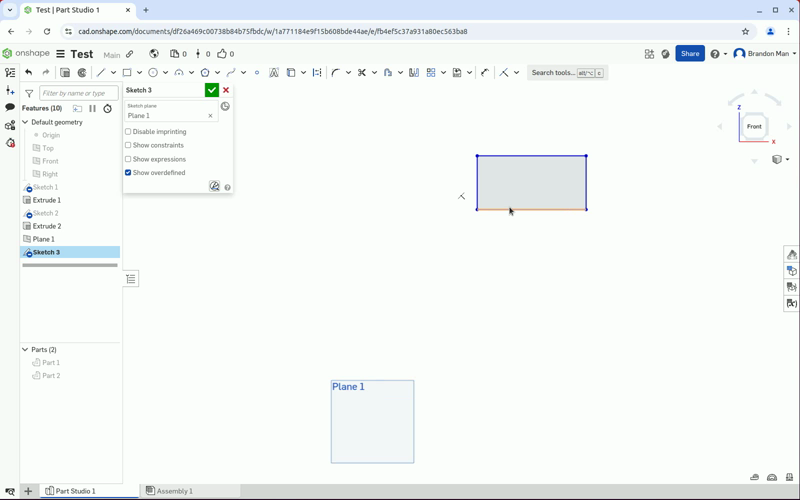
scroll(6)
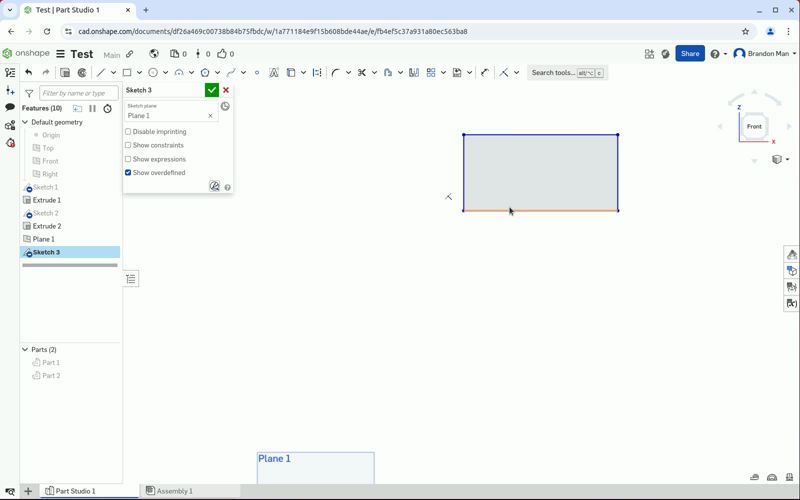
scroll(6)
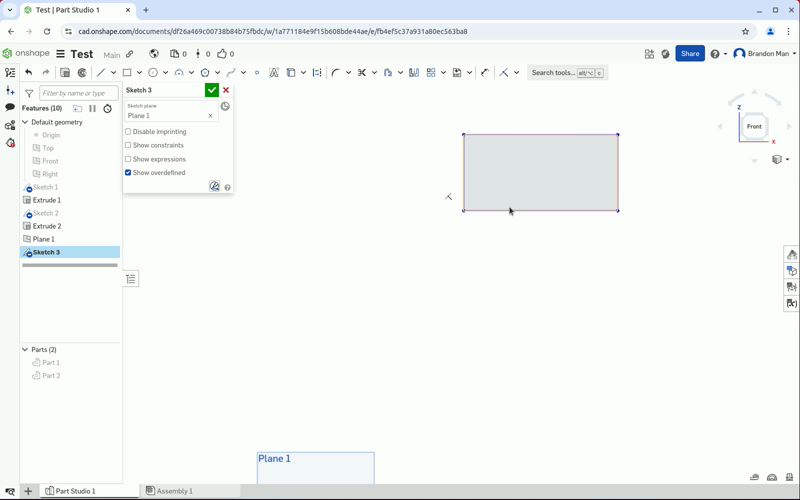
scroll(6)
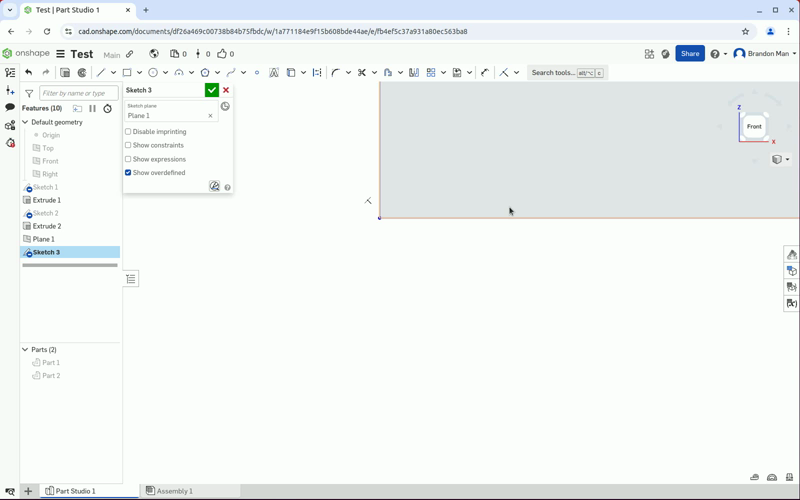
click(509, 206)
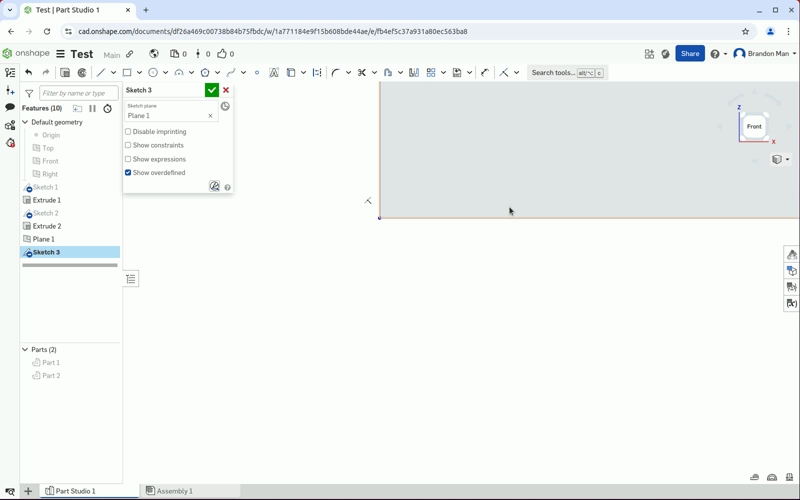
scroll(-6)
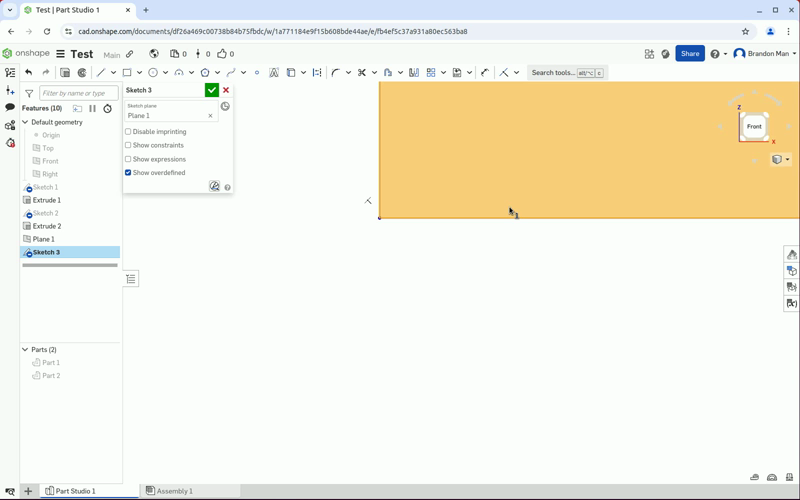
scroll(-6)
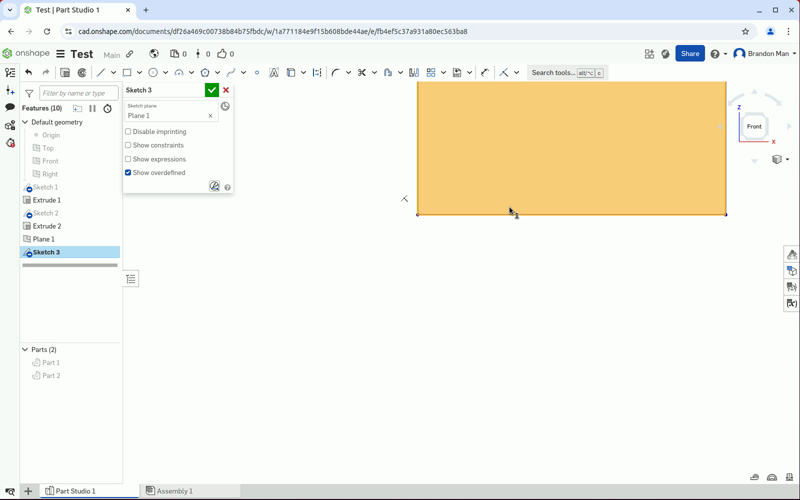
scroll(-6)
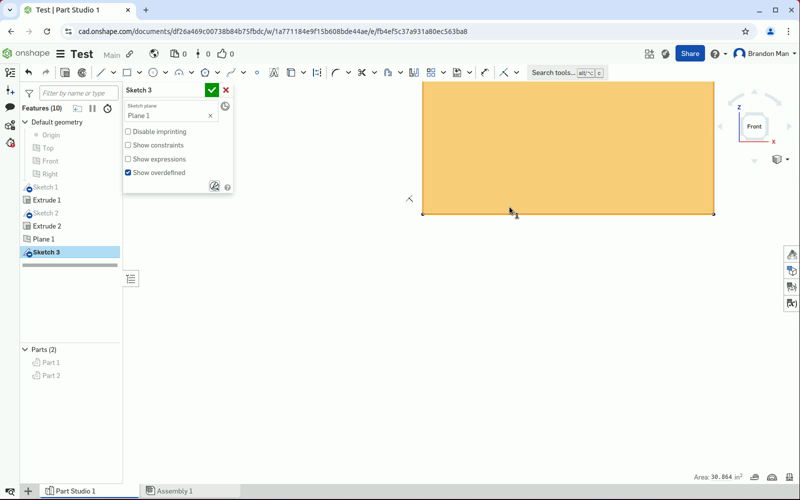
scroll(-6)
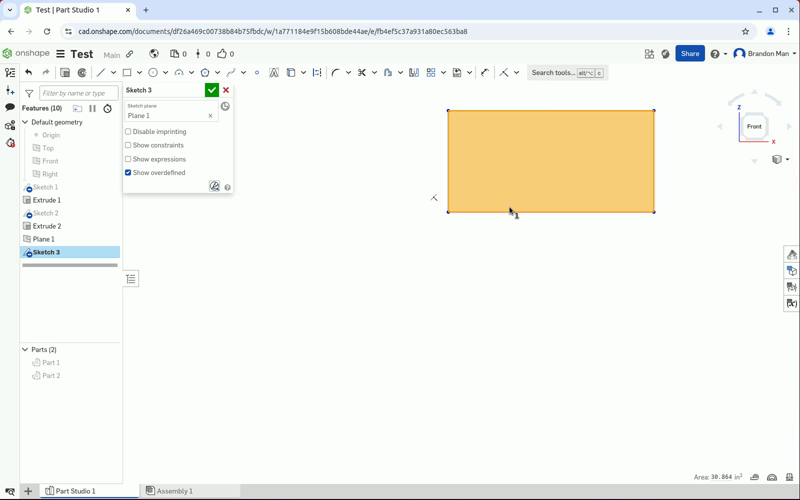
scroll(-6)
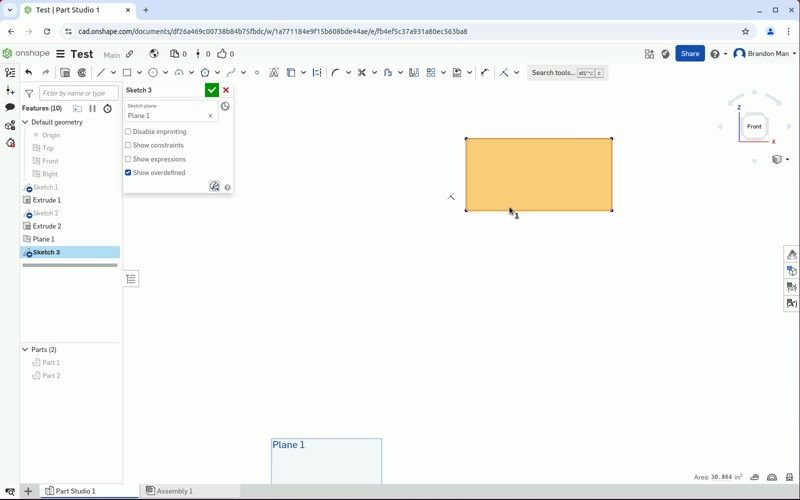
scroll(-6)
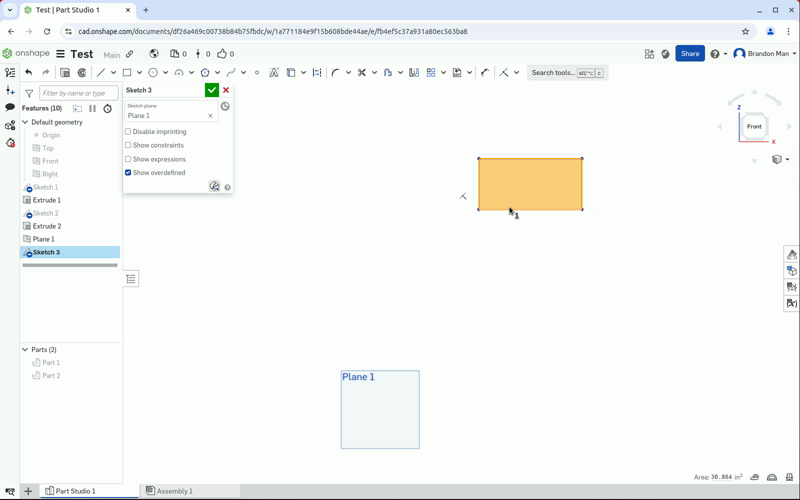
scroll(-6)
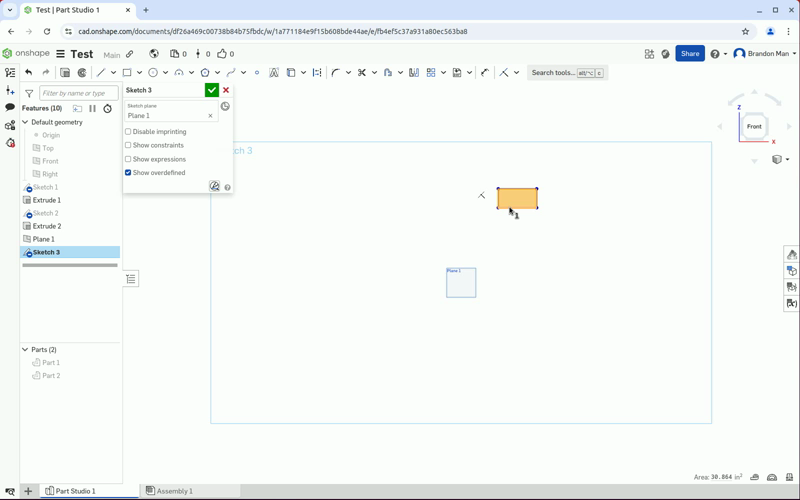
mouse_move(73, 352)
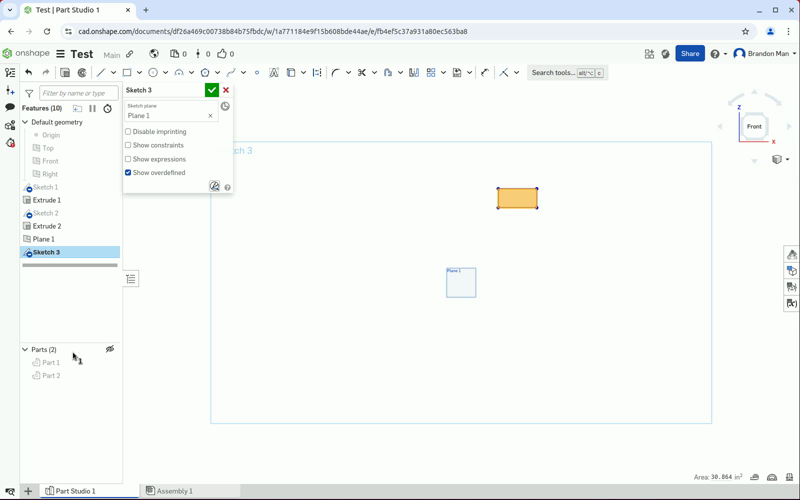
key(shift+y)
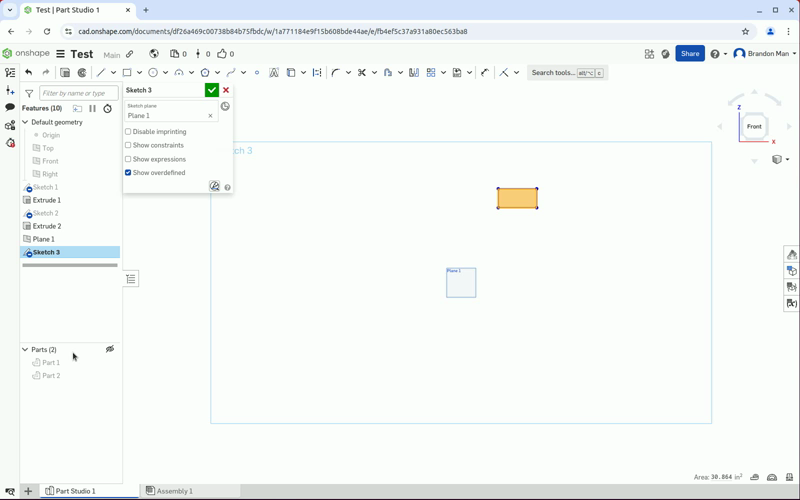
key(shift+e)
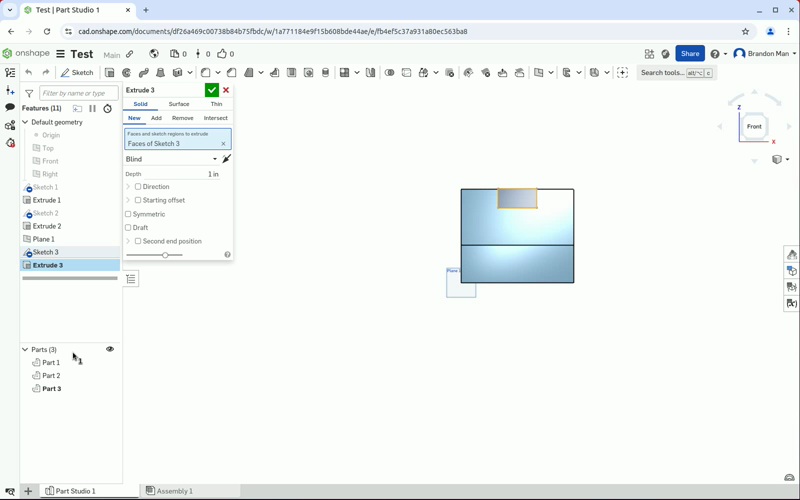
mouse_move(143, 106)
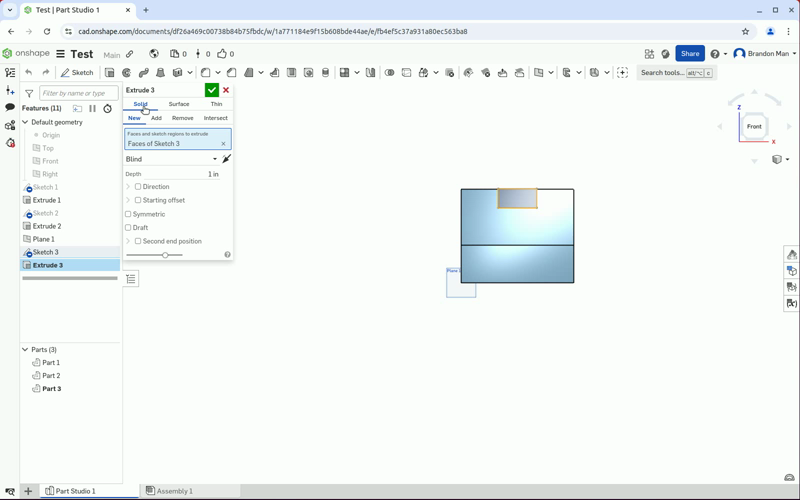
click(143, 106)
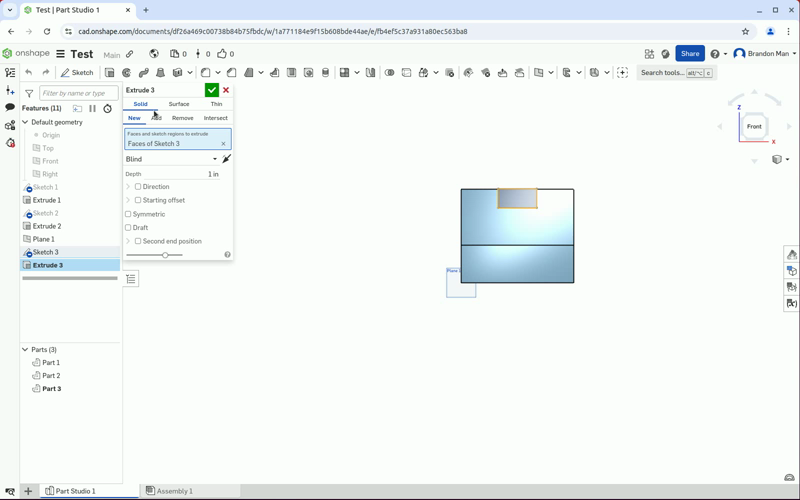
mouse_move(186, 120)
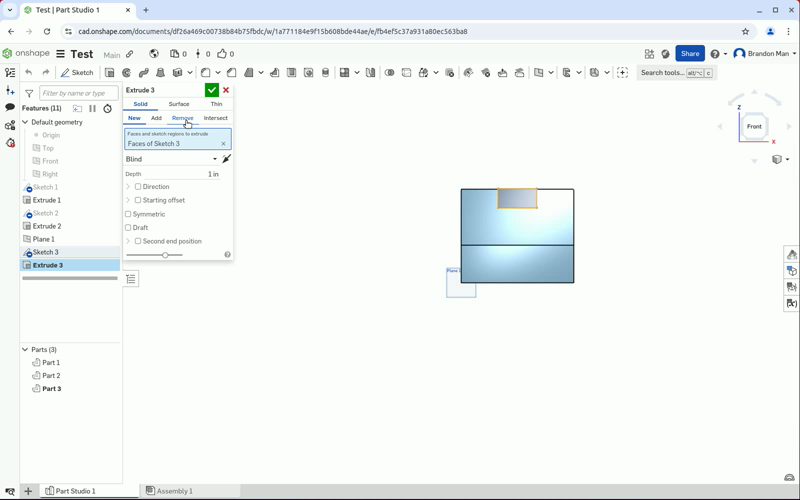
click(186, 120)
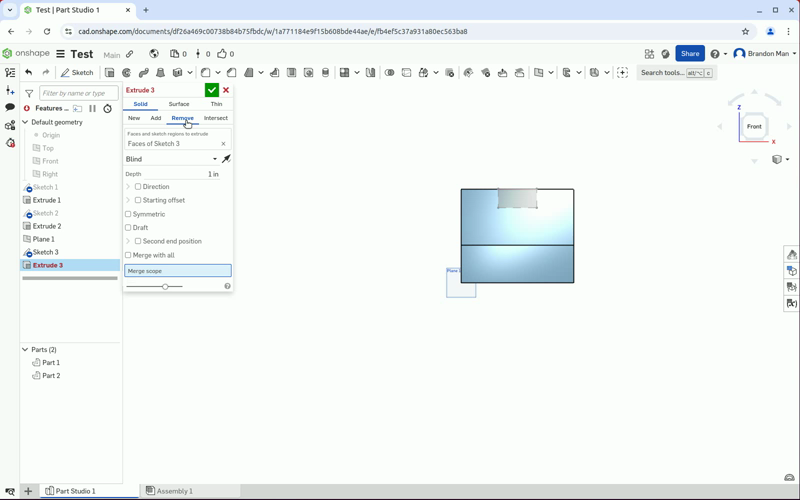
key(tab, 4)
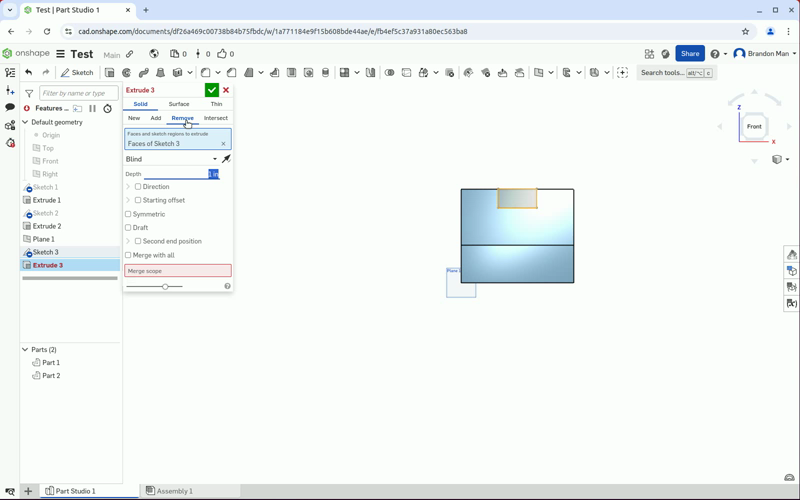
text(15.405)
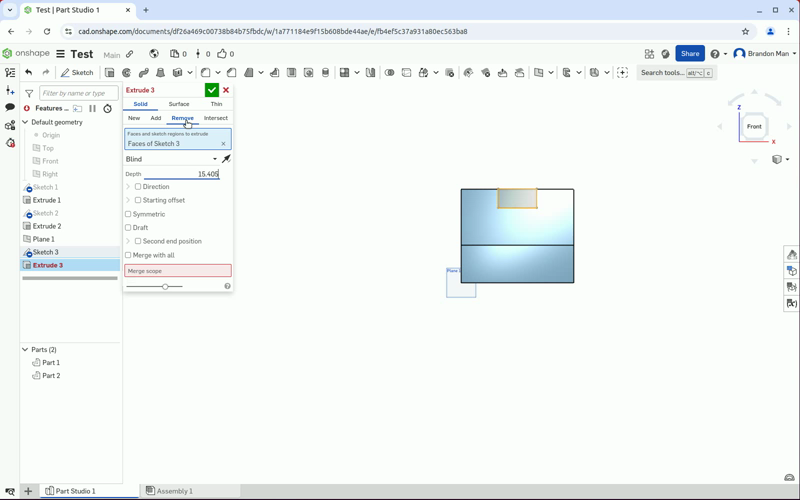
key(tab, 6)
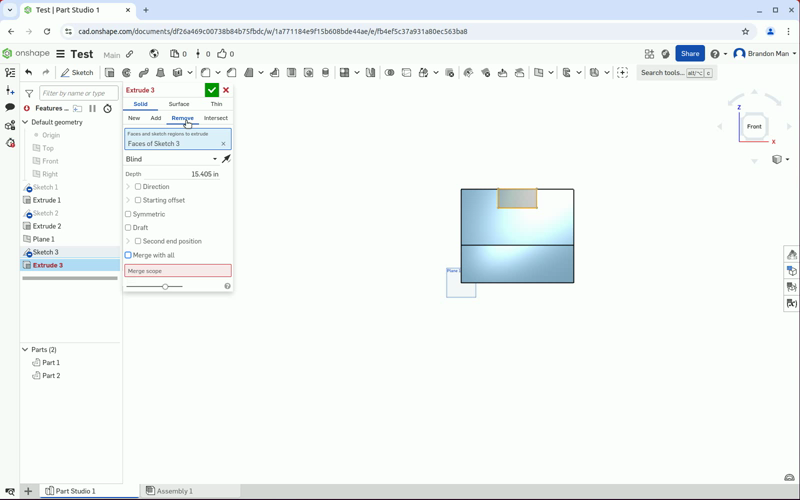
key(space)
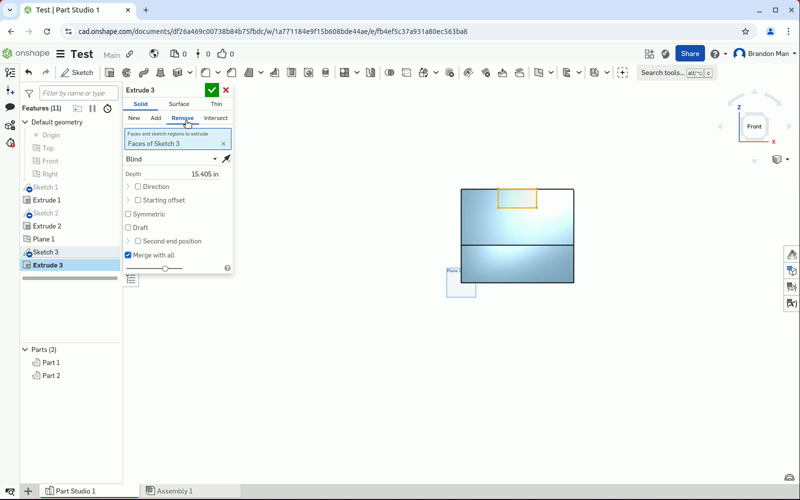
key(enter)
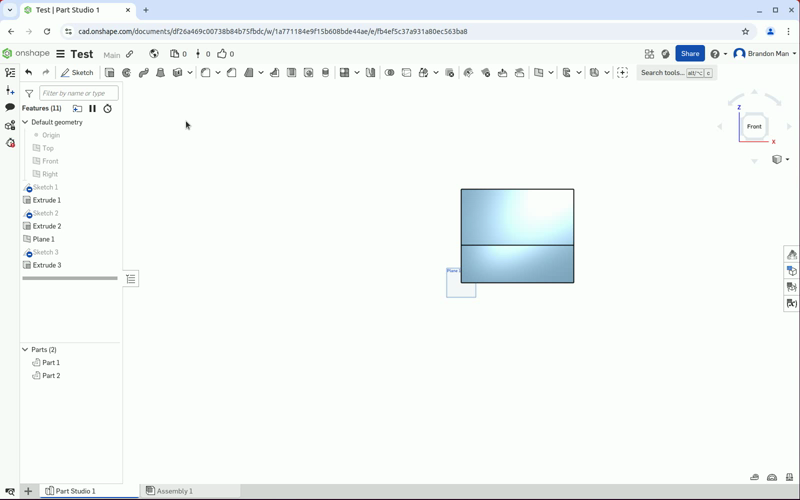
key(shift+h)
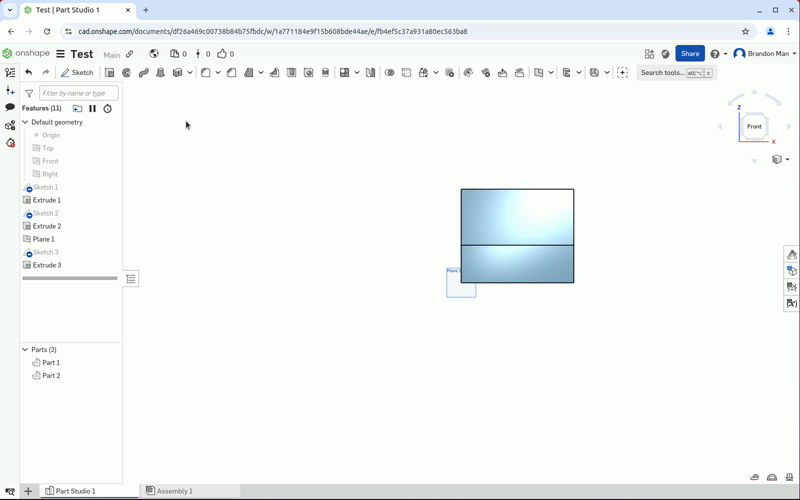
key(shift+h)
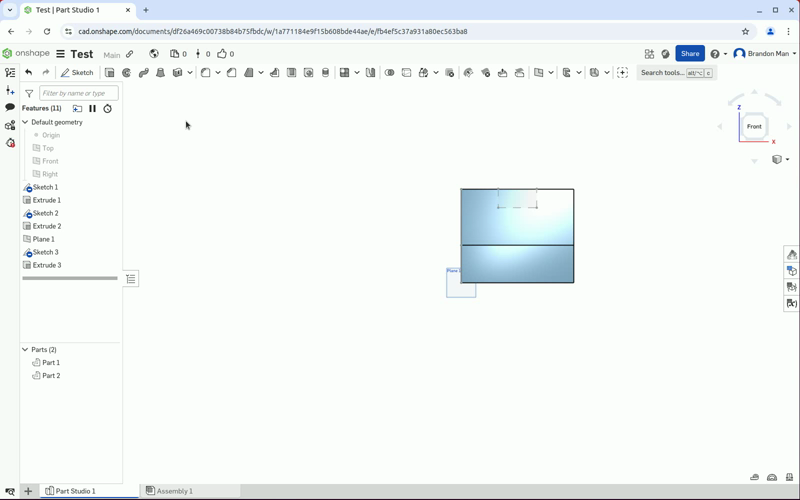
key(shift+7)
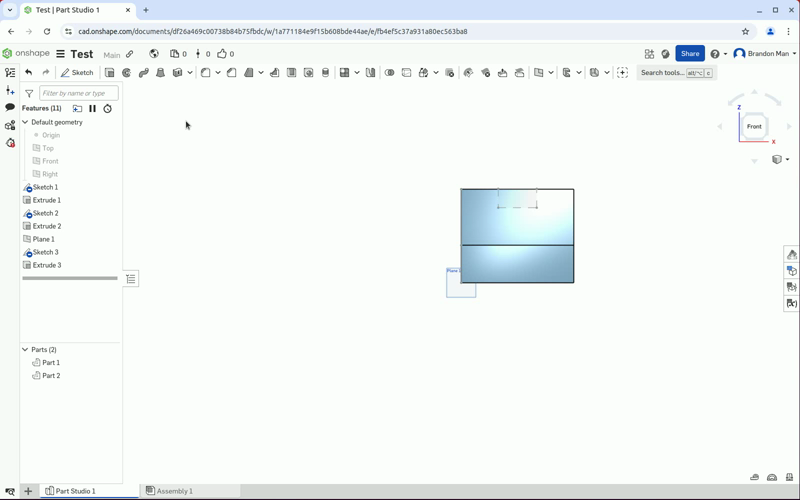
key(left, 2)
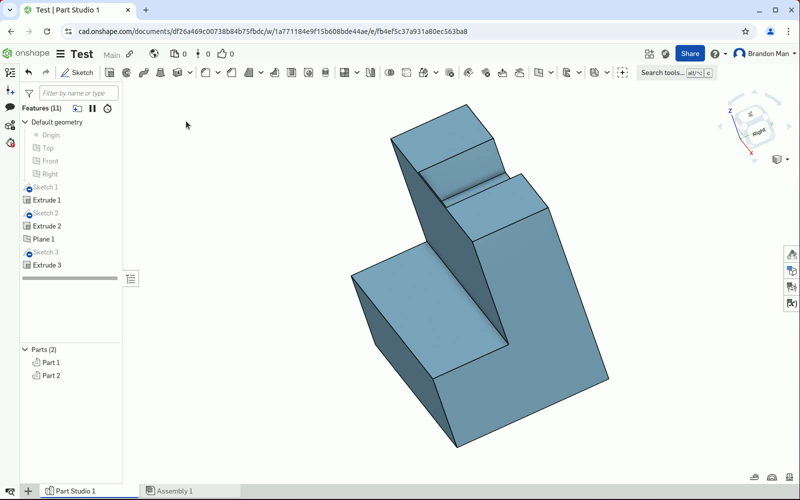
key(down, 2)
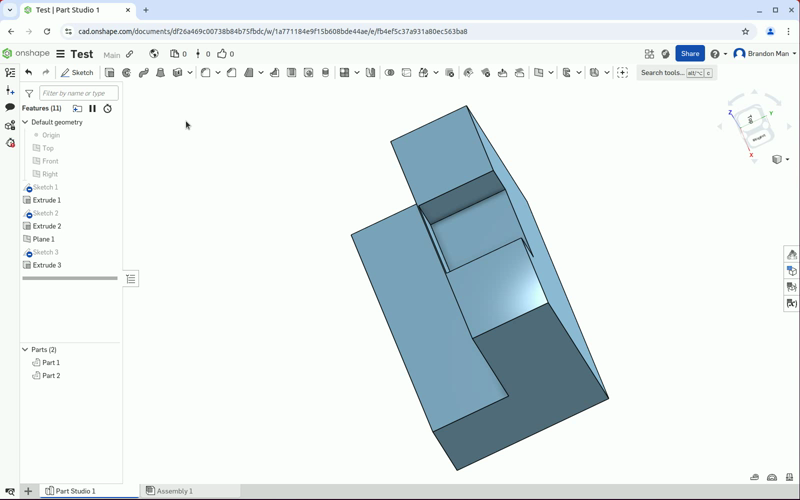
key(up, 2)
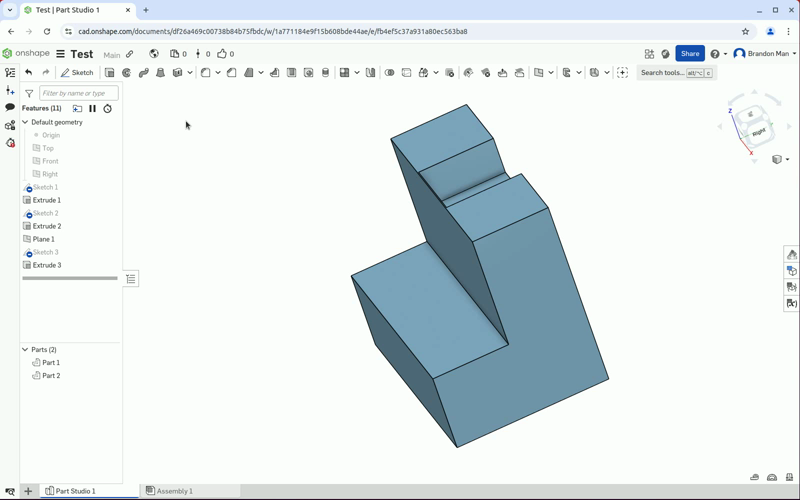
key(right, 2)
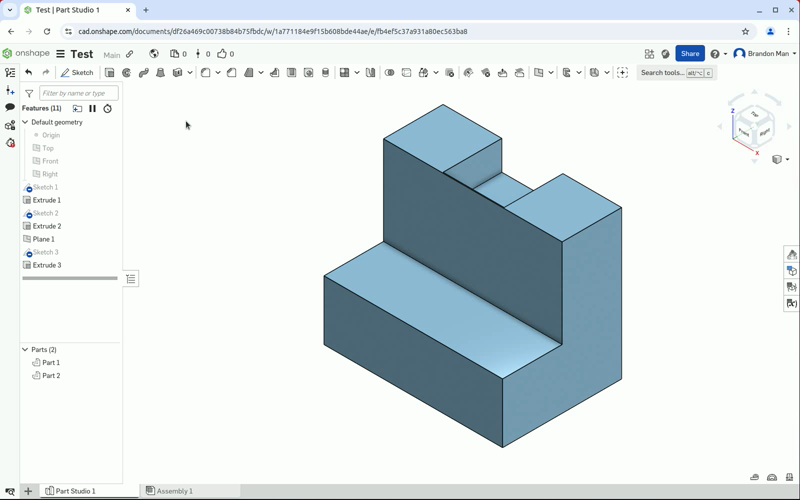
mouse_move(73, 189)
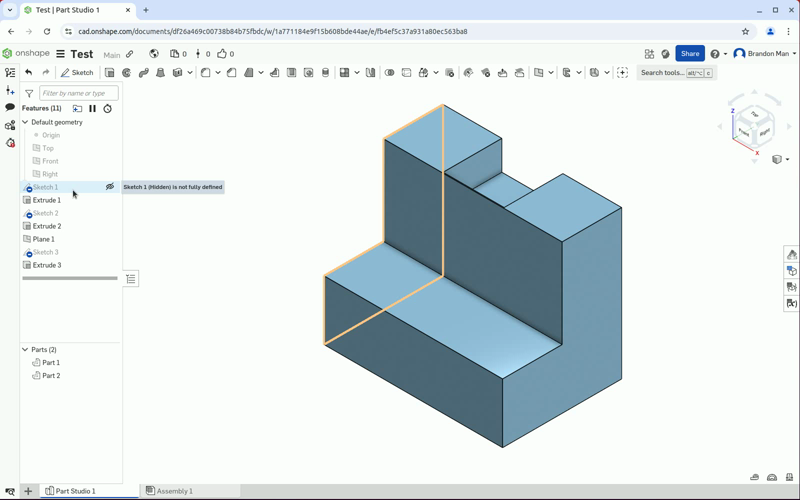
click(73, 189)